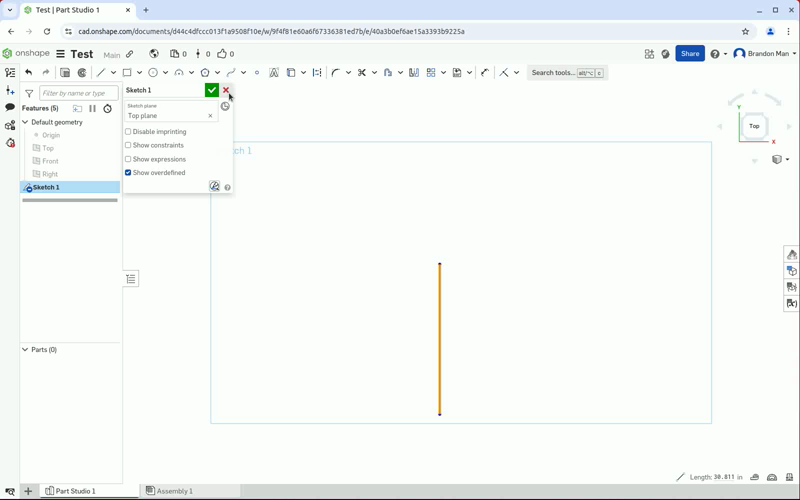
key(shift+h)
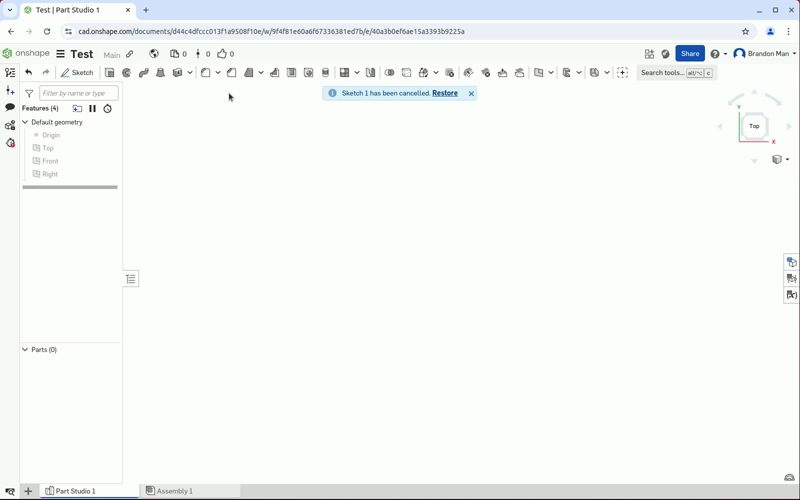
mouse_move(73, 352)
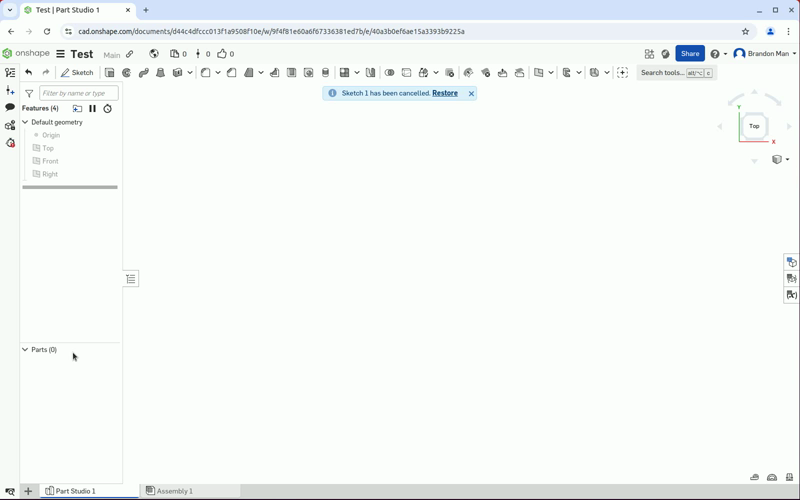
key(y)
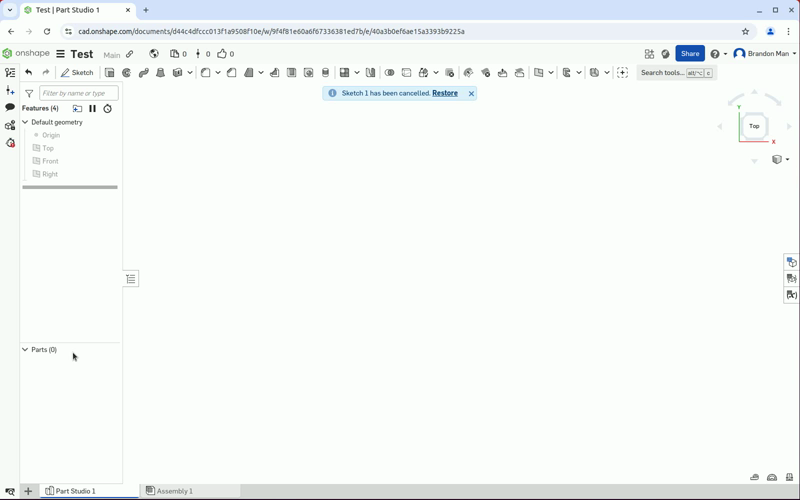
key(shift+p)
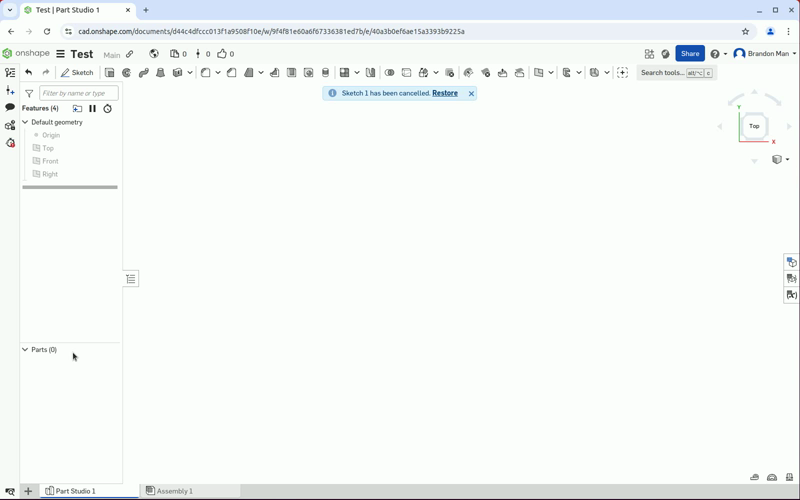
key(space)
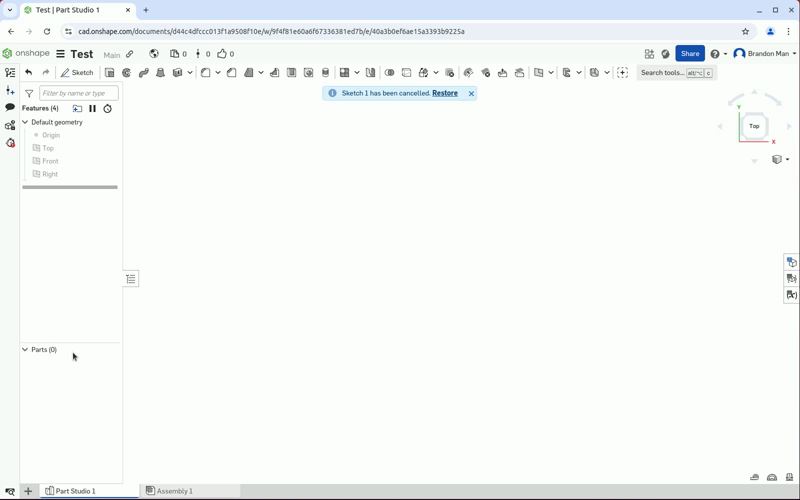
key_down(shift)
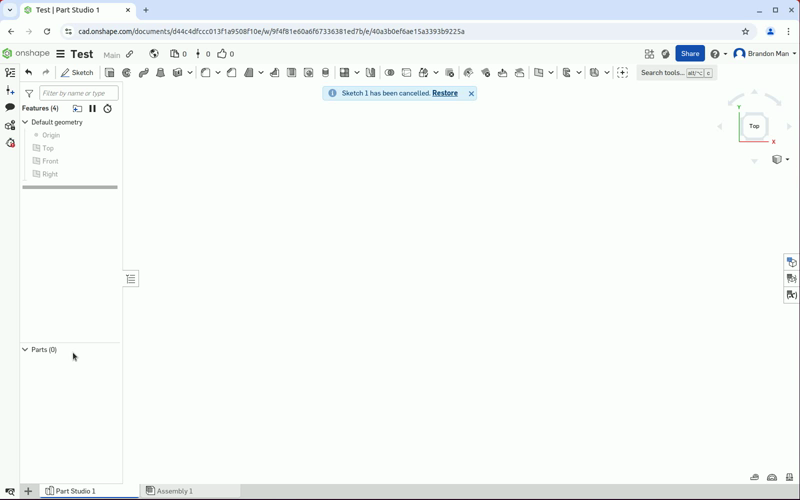
key(up)
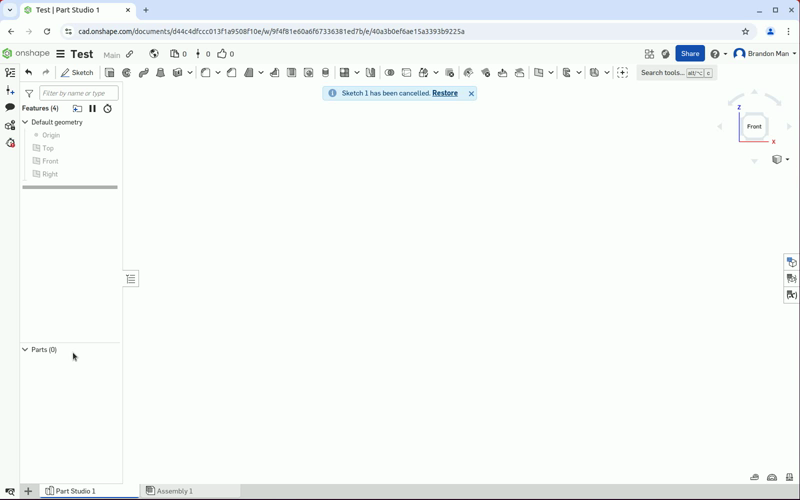
key_up(shift)
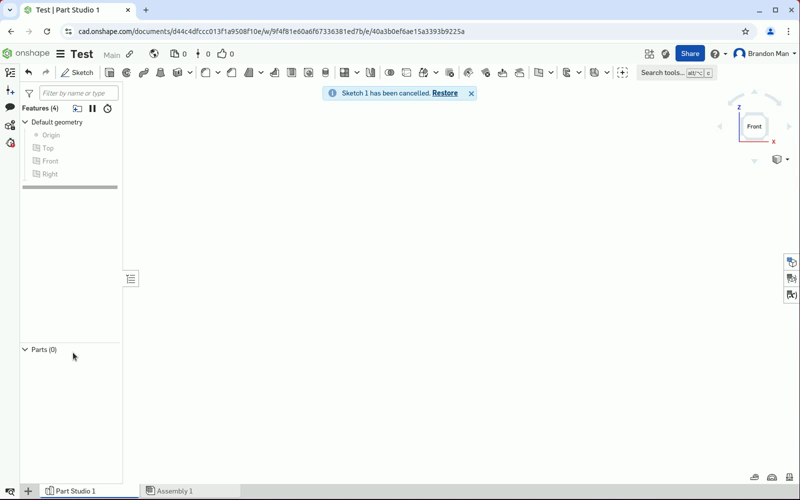
mouse_move(73, 352)
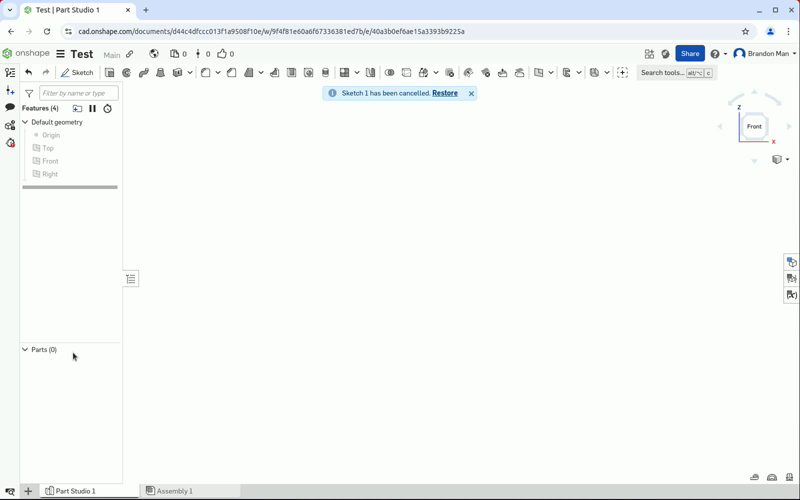
key(shift+y)
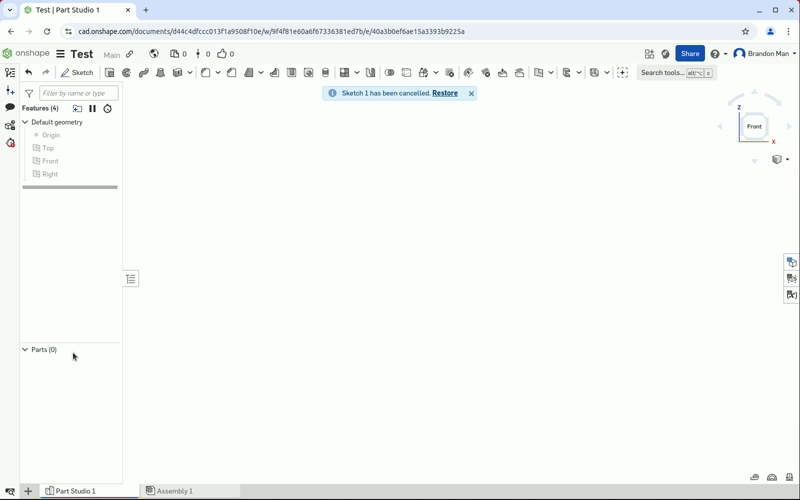
key(shift+s)
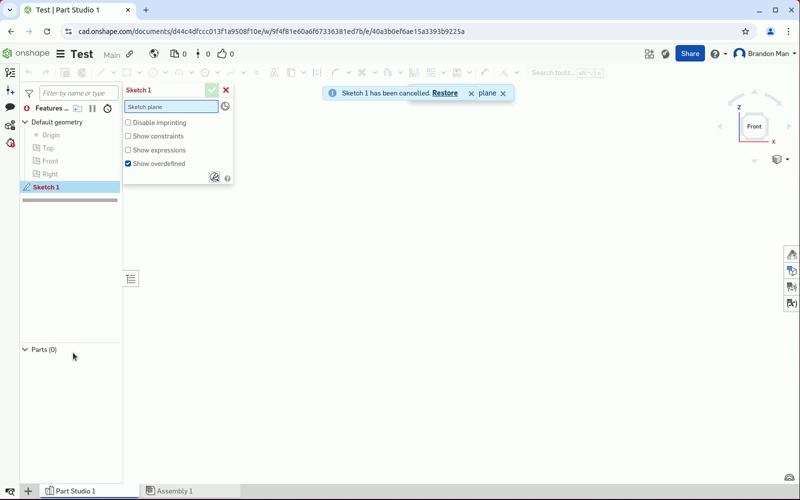
mouse_move(73, 163)
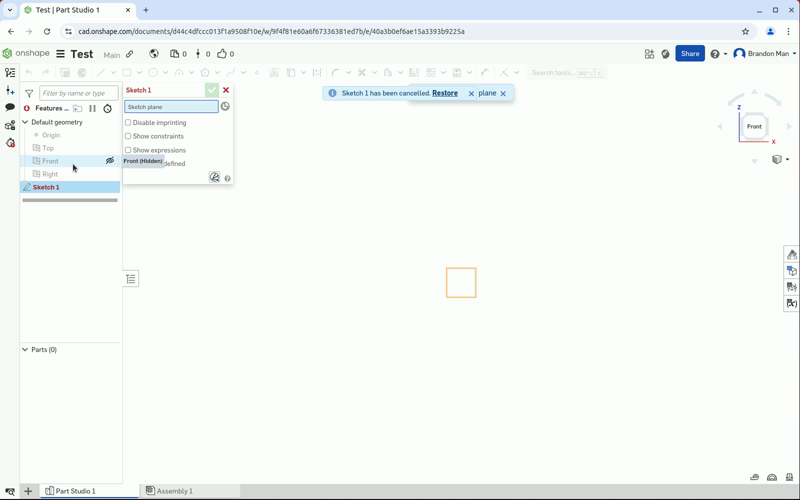
click(73, 163)
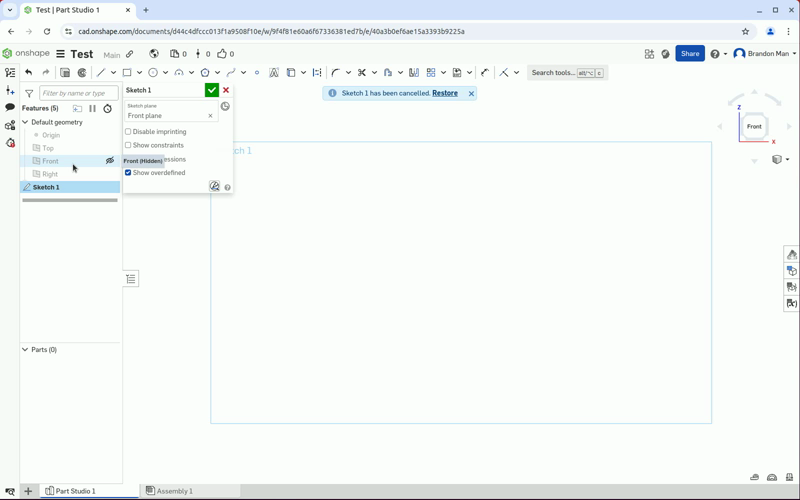
mouse_move(73, 352)
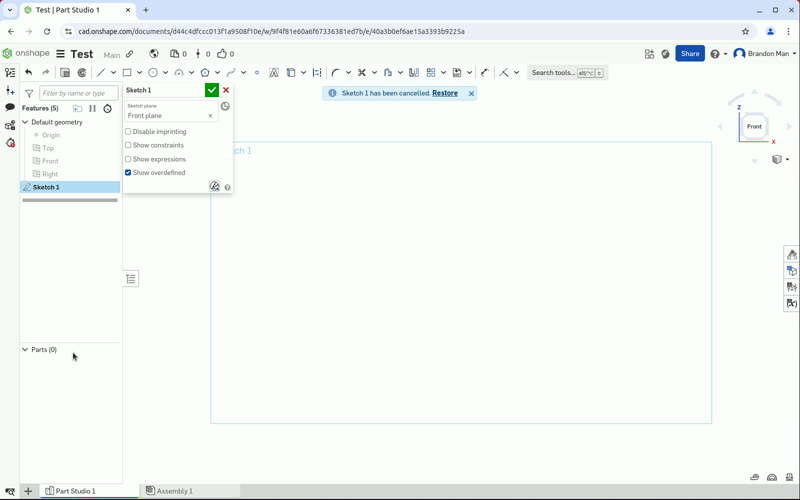
key(y)
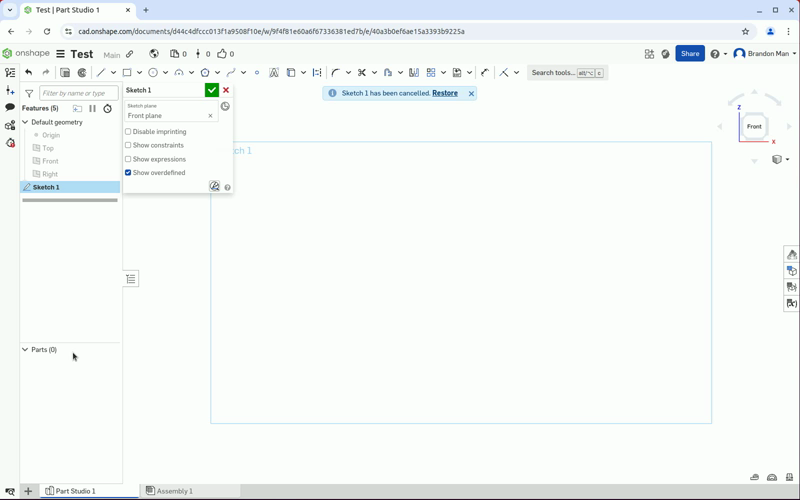
key(a)
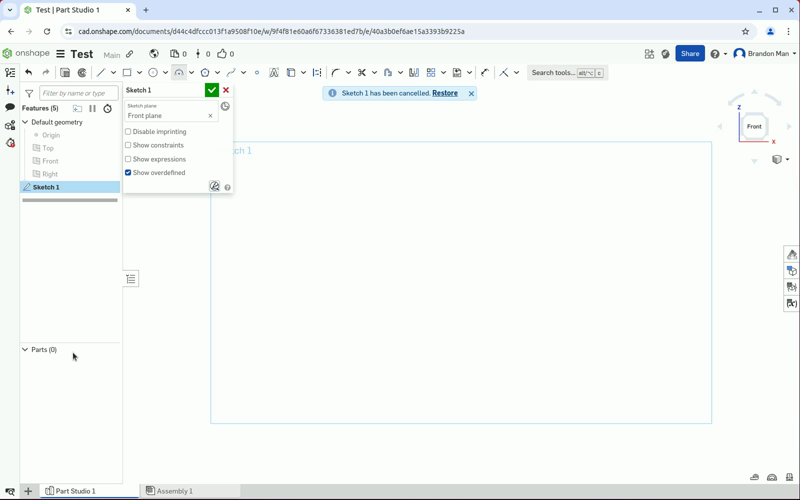
key_down(shift)
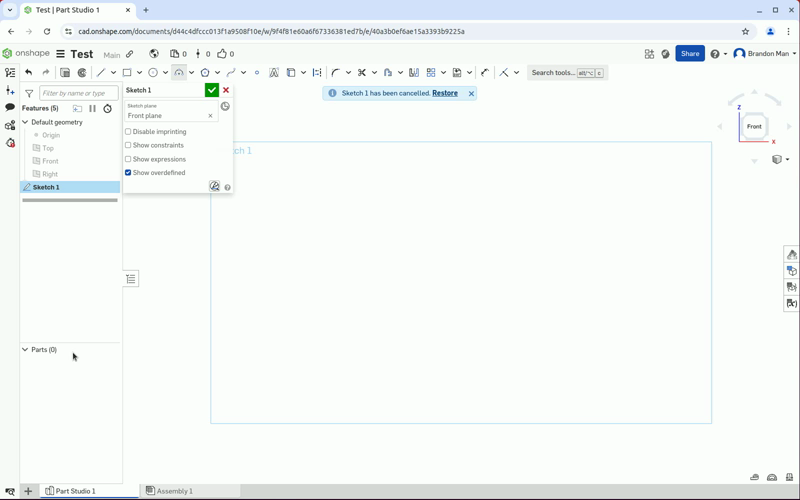
mouse_move(444, 284)
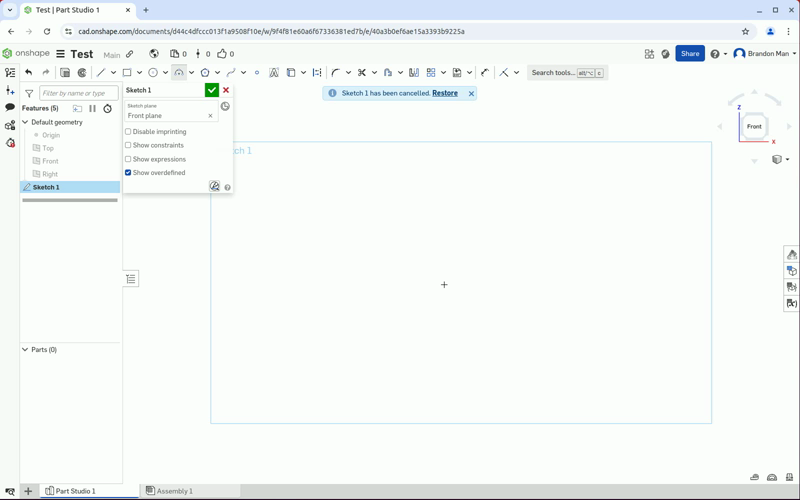
click(444, 284)
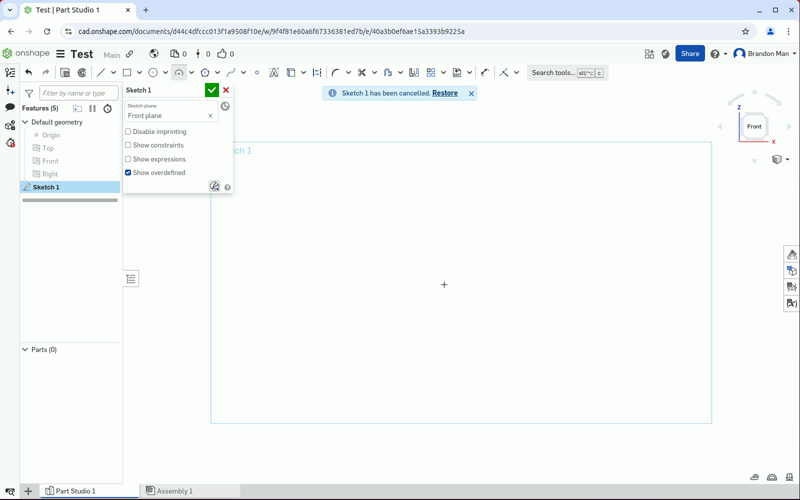
key_up(shift)
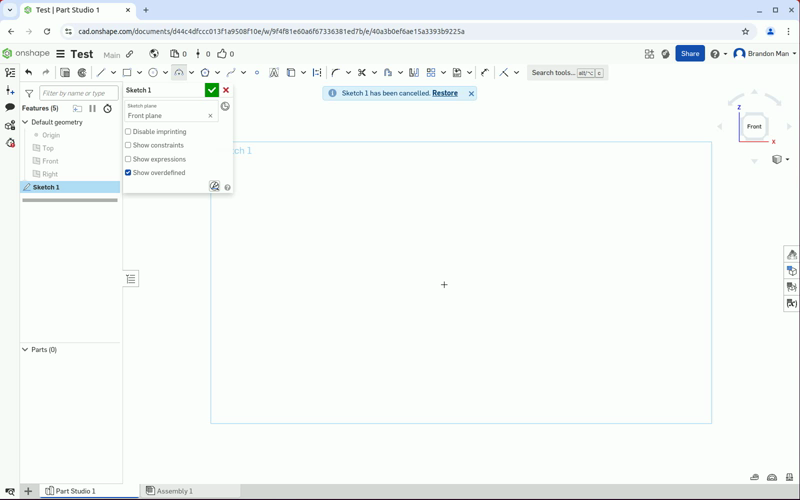
key_down(shift)
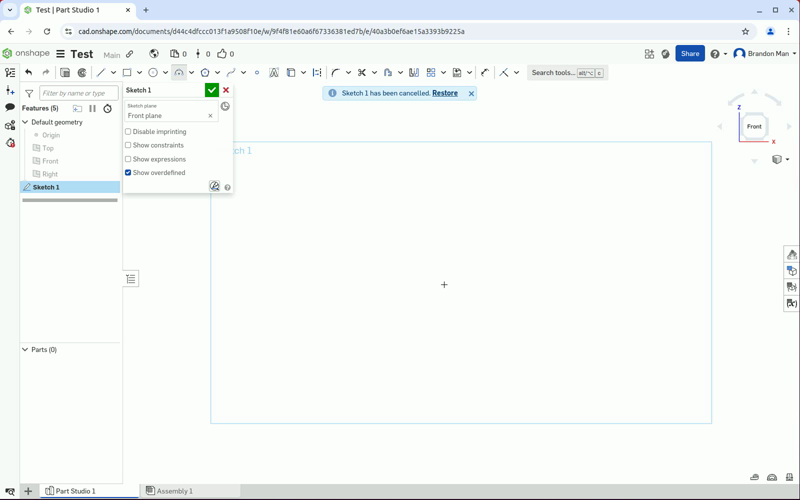
mouse_move(476, 284)
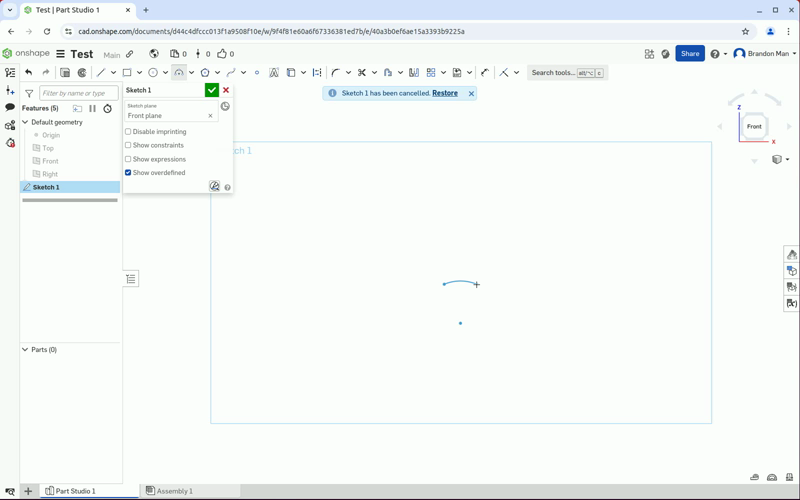
click(476, 284)
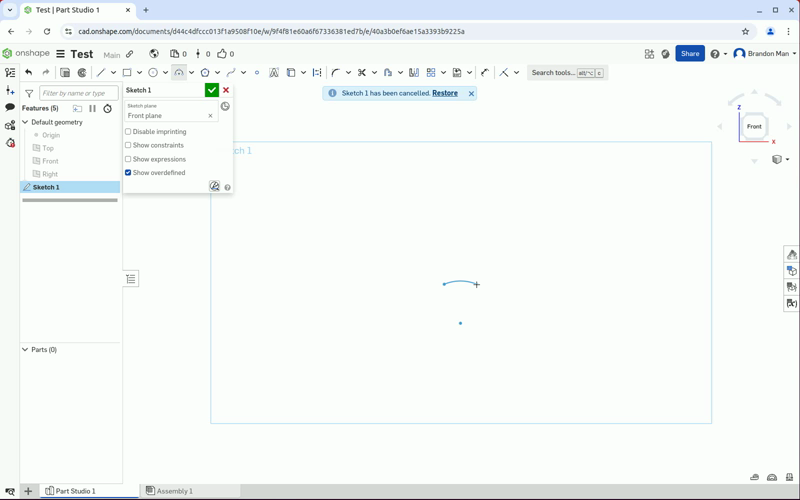
mouse_move(460, 324)
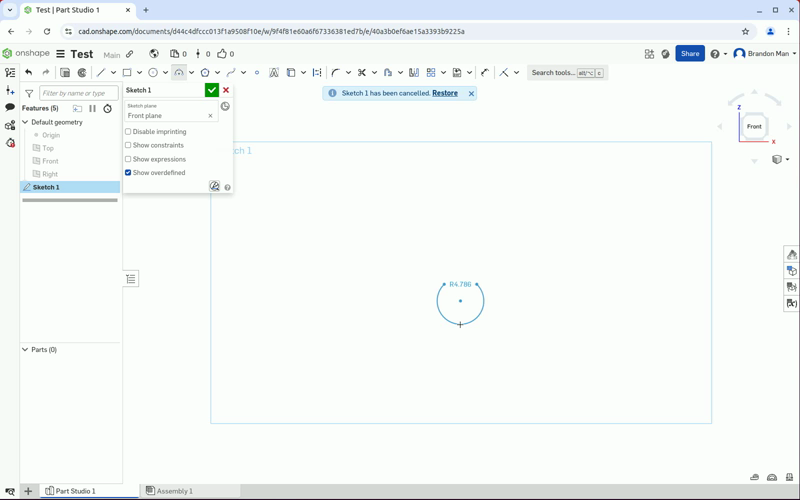
click(460, 324)
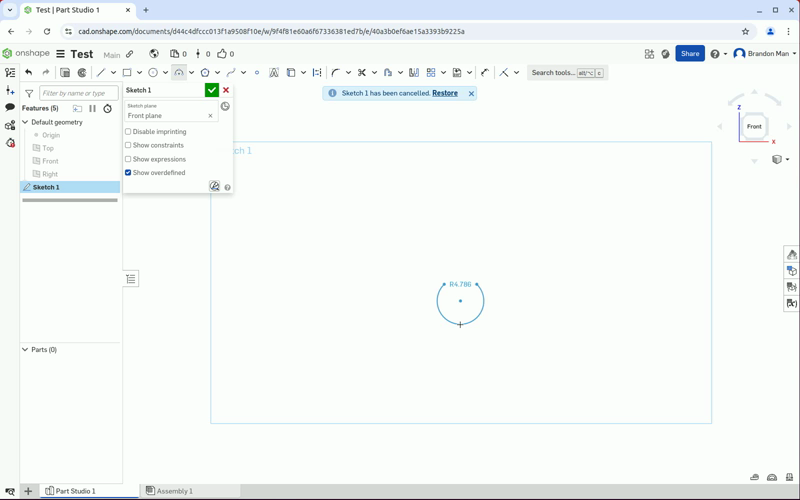
key_up(shift)
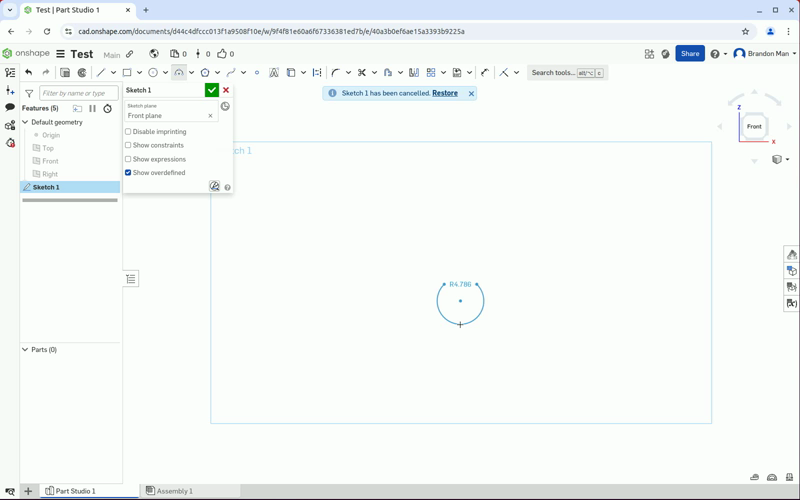
mouse_move(476, 284)
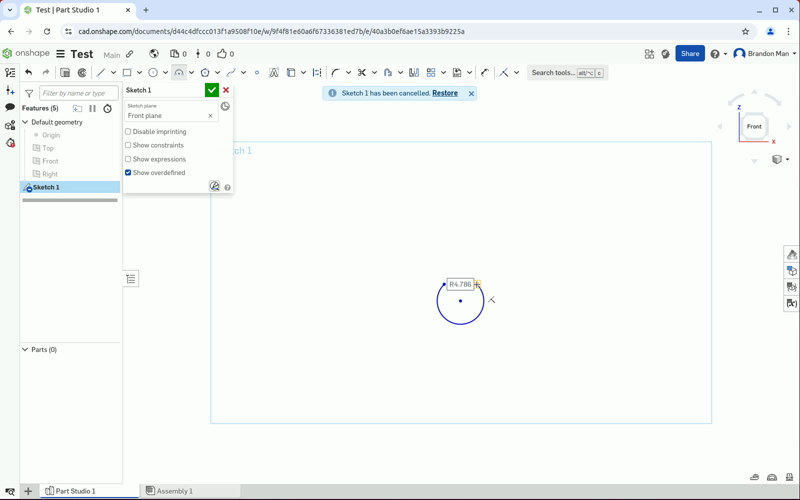
click(476, 284)
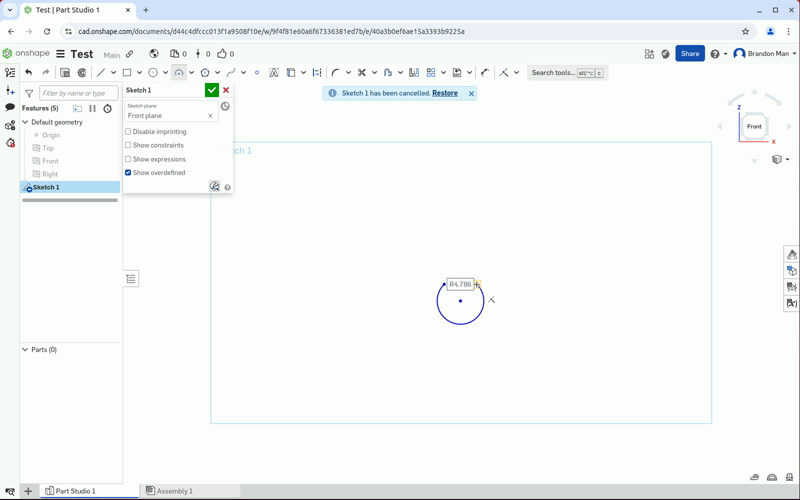
mouse_move(444, 284)
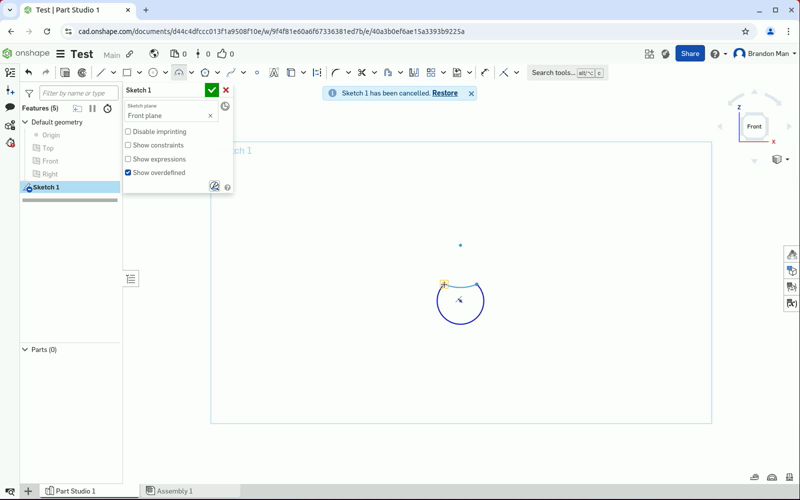
click(444, 284)
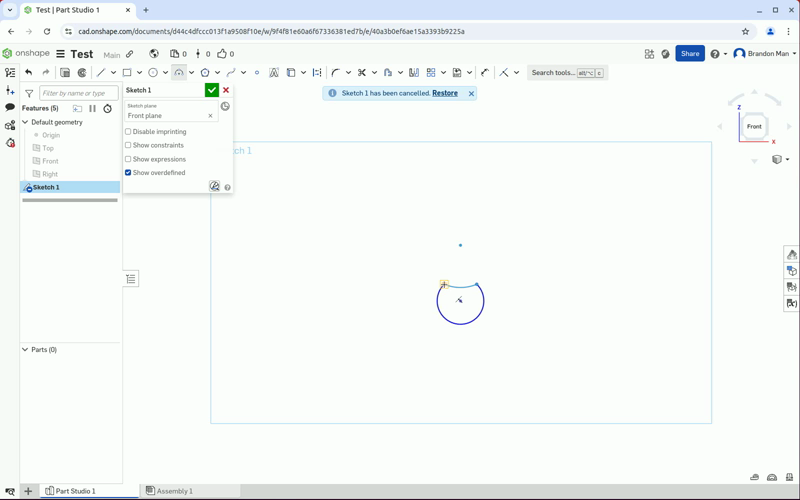
key_down(shift)
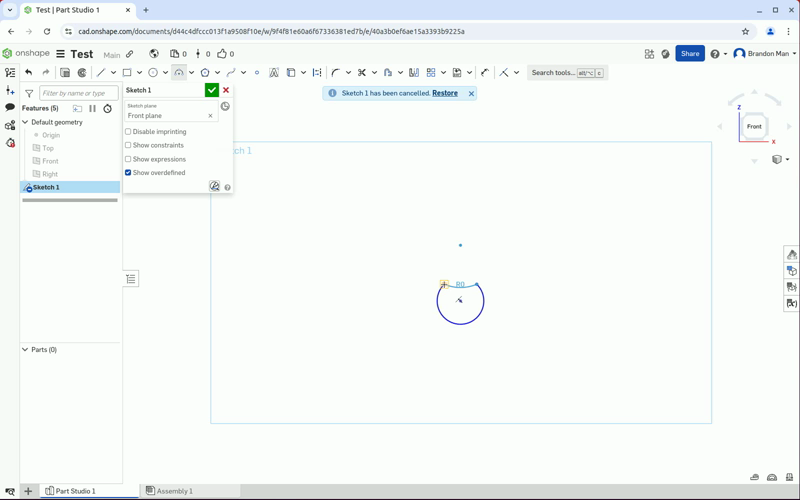
mouse_move(460, 252)
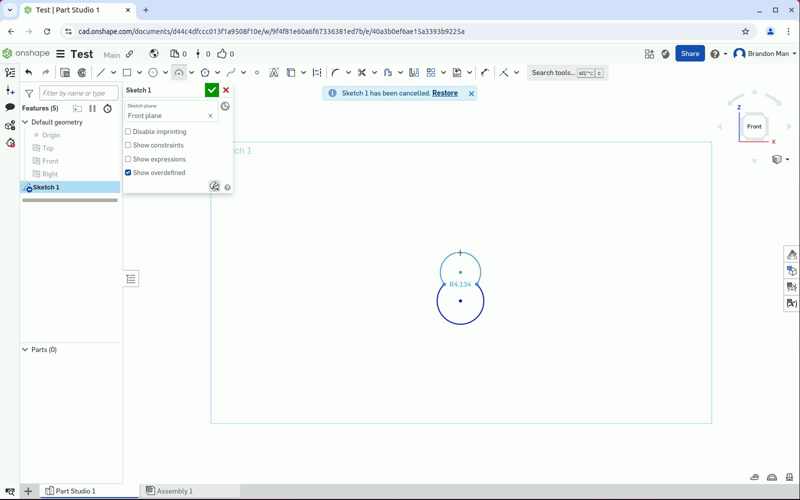
click(460, 252)
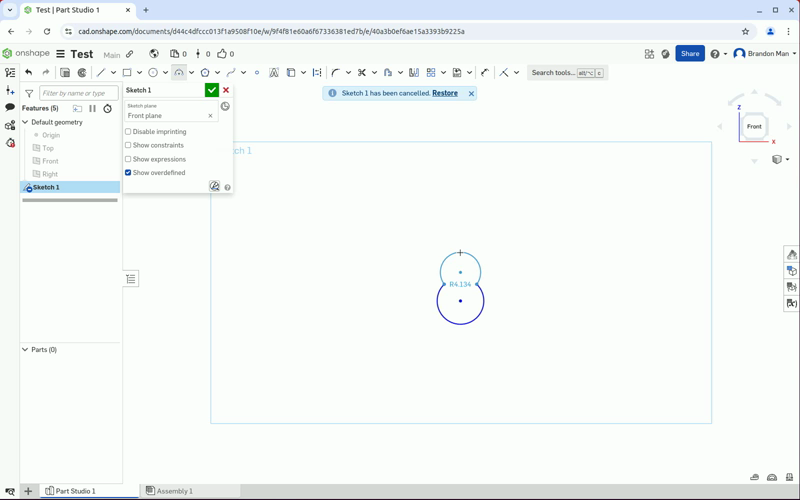
key_up(shift)
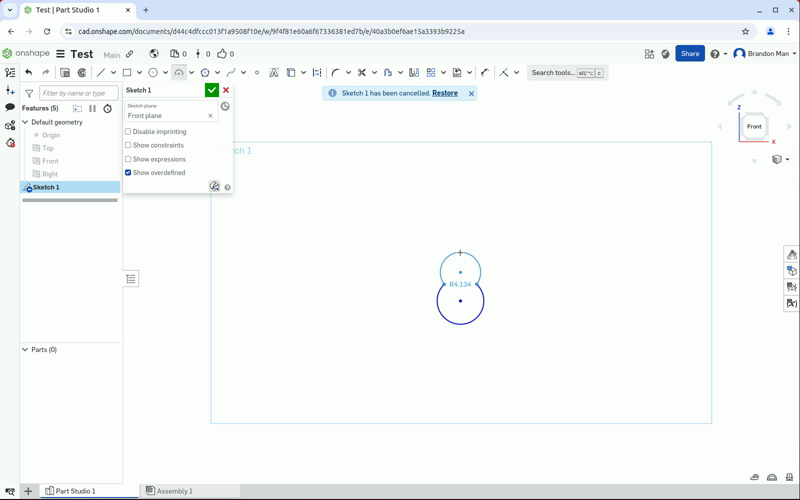
key(esc)
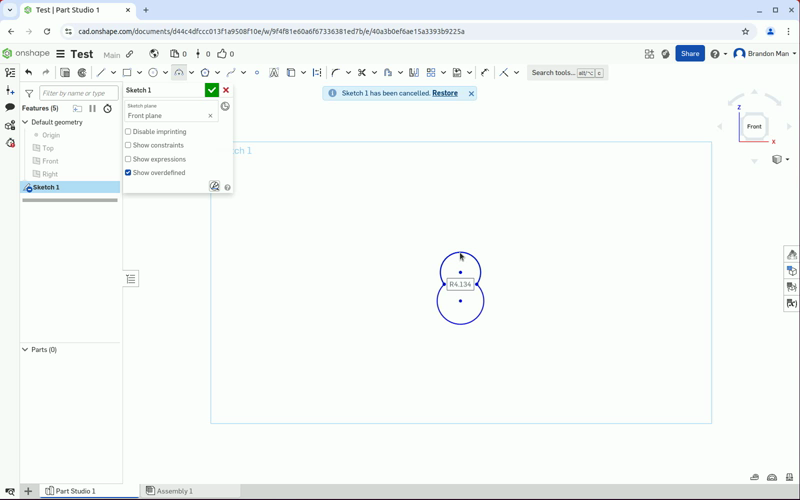
key(a)
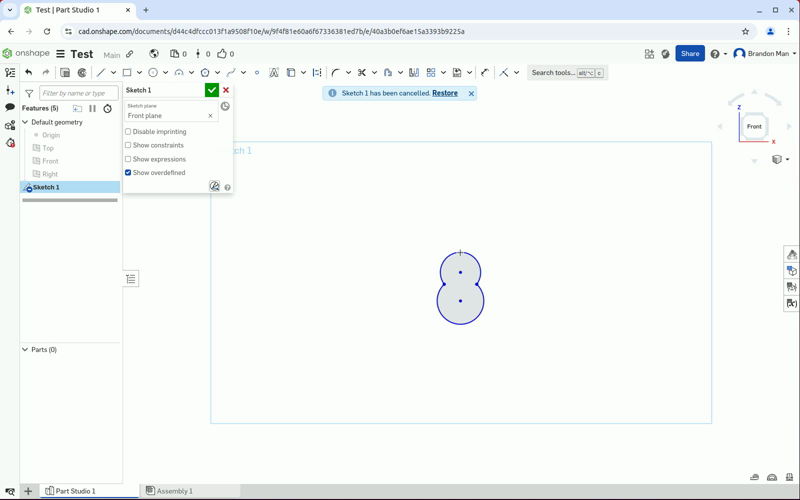
key_down(shift)
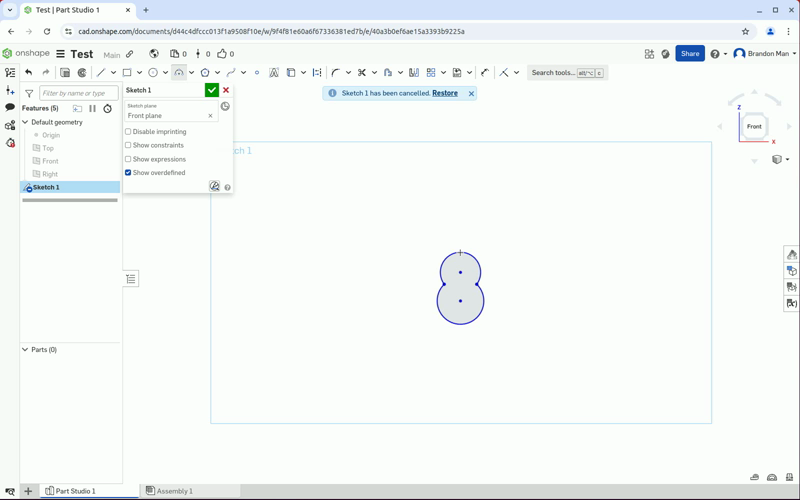
mouse_move(448, 284)
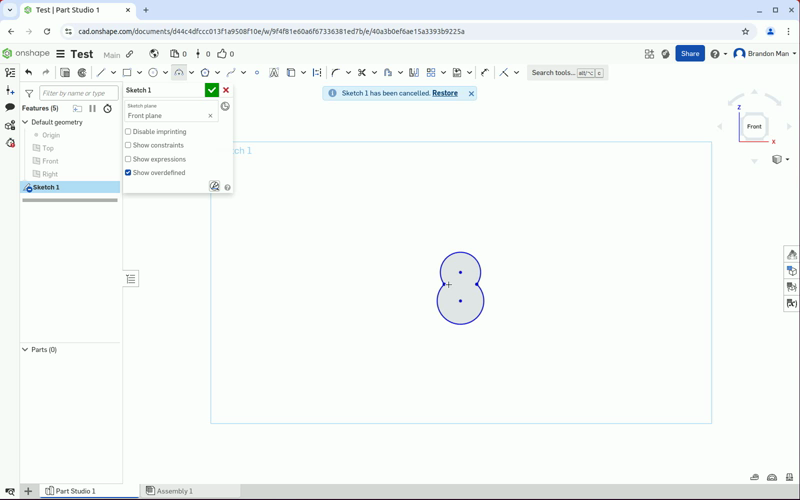
scroll(6)
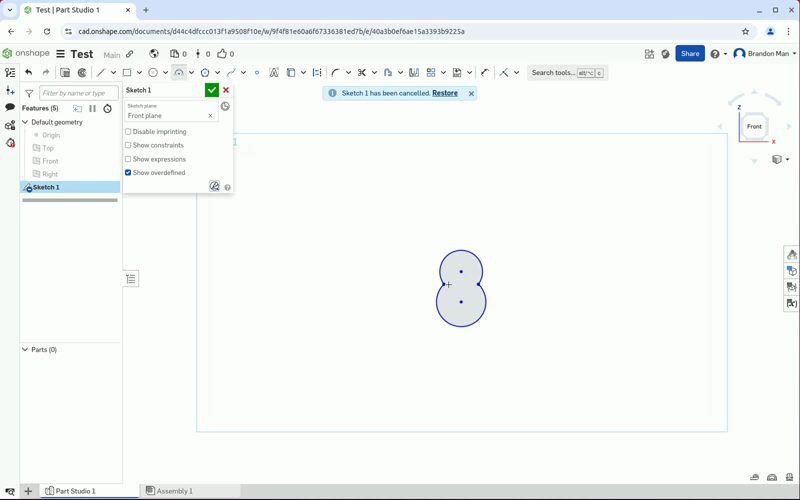
scroll(6)
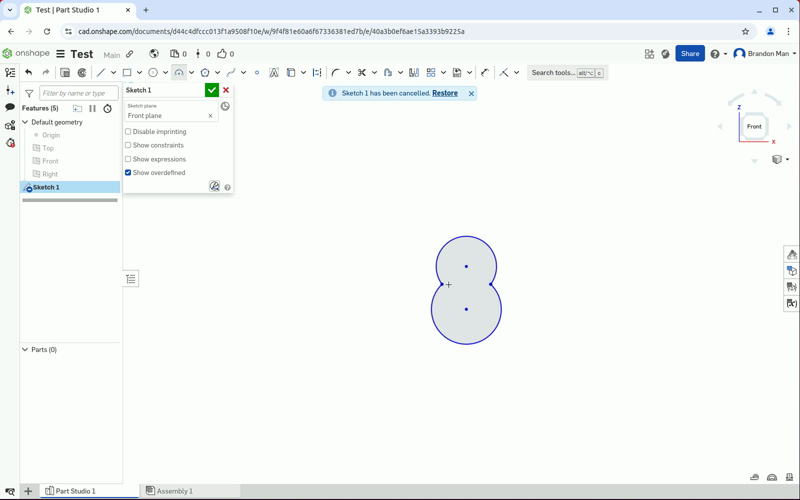
scroll(6)
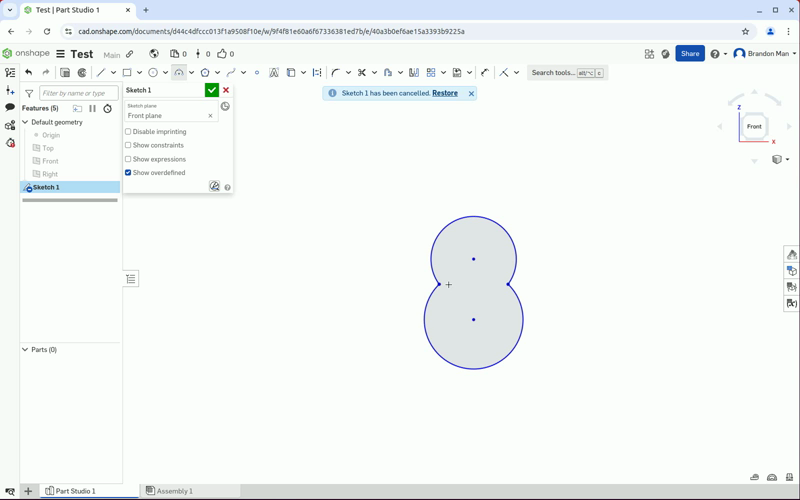
scroll(6)
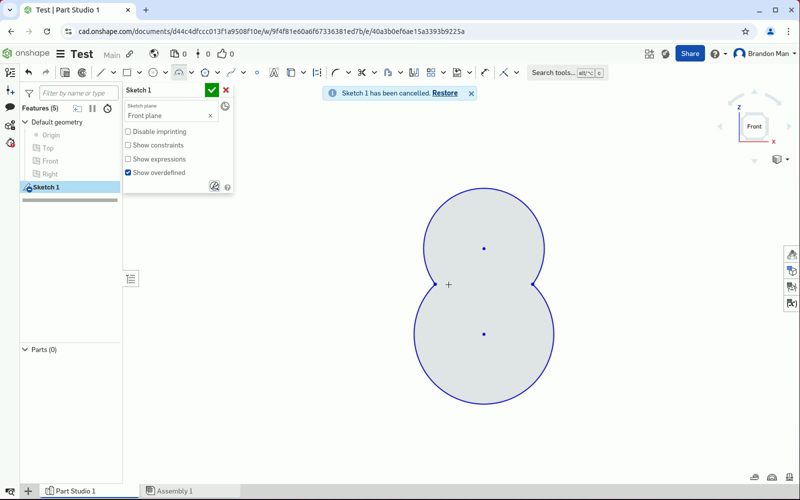
scroll(6)
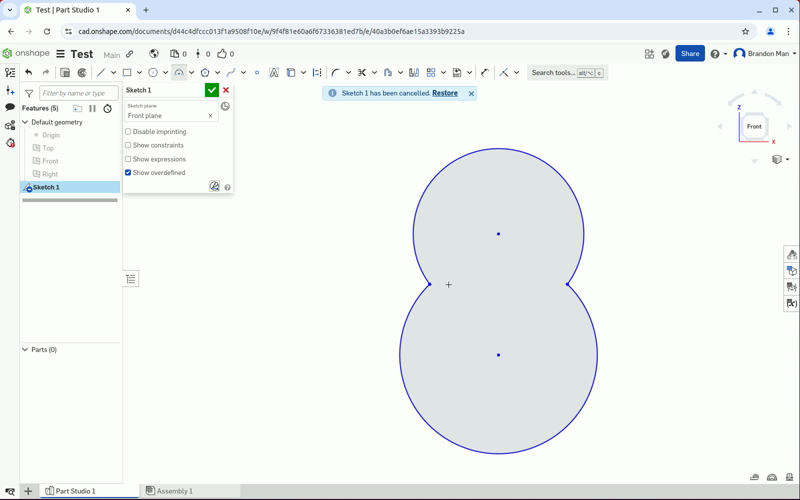
scroll(6)
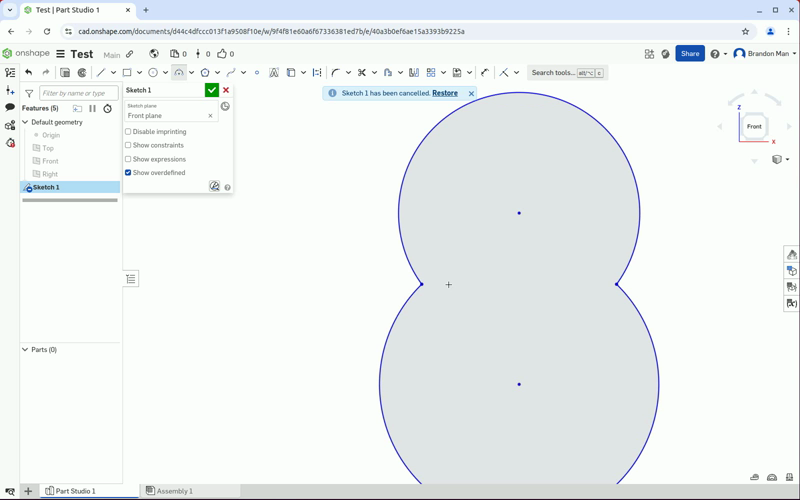
scroll(6)
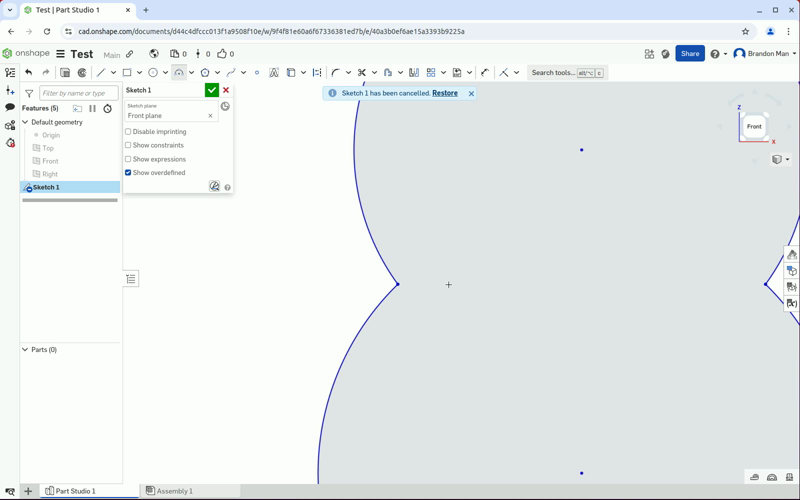
click(448, 284)
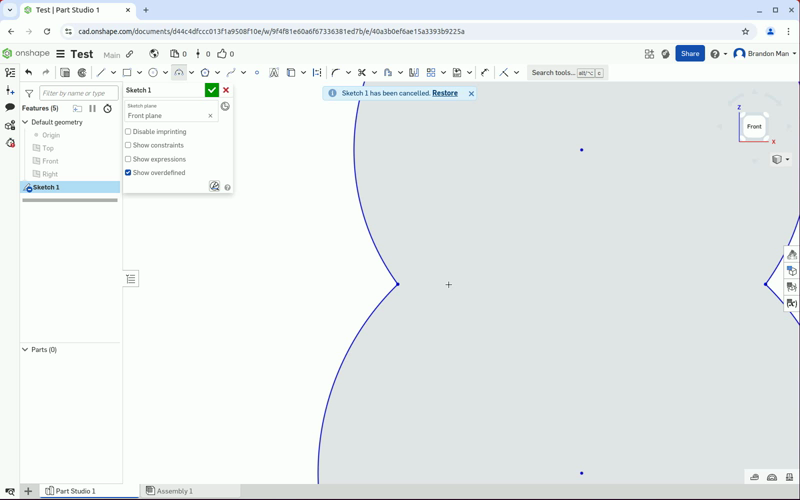
scroll(-6)
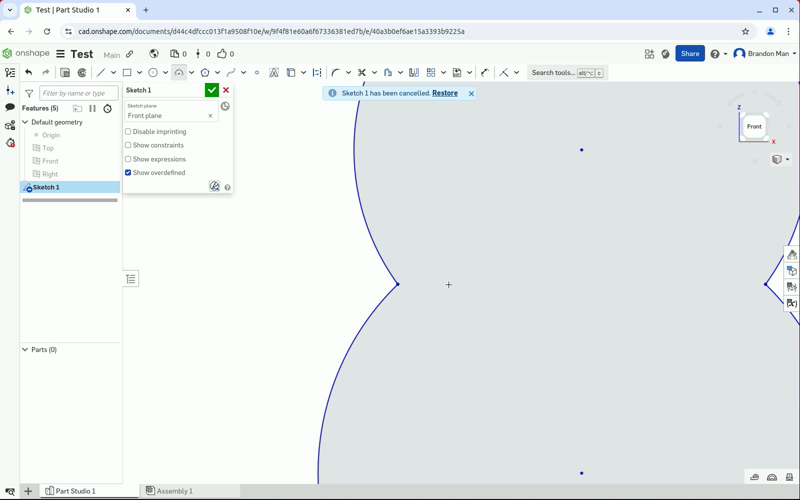
scroll(-6)
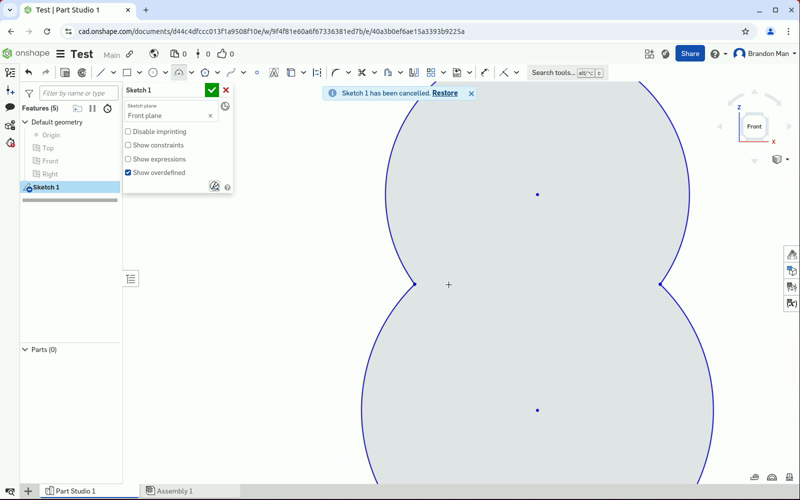
scroll(-6)
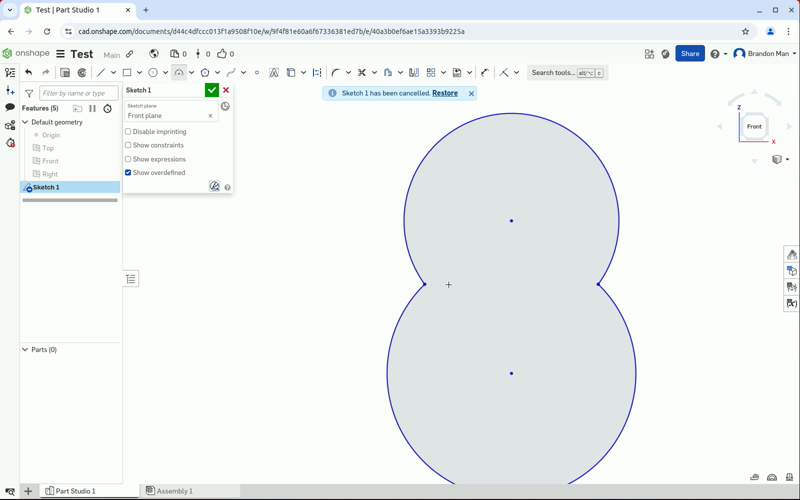
scroll(-6)
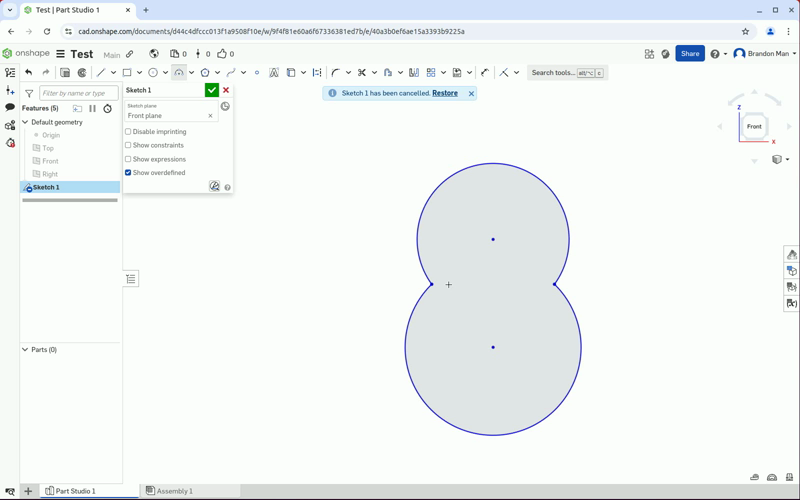
scroll(-6)
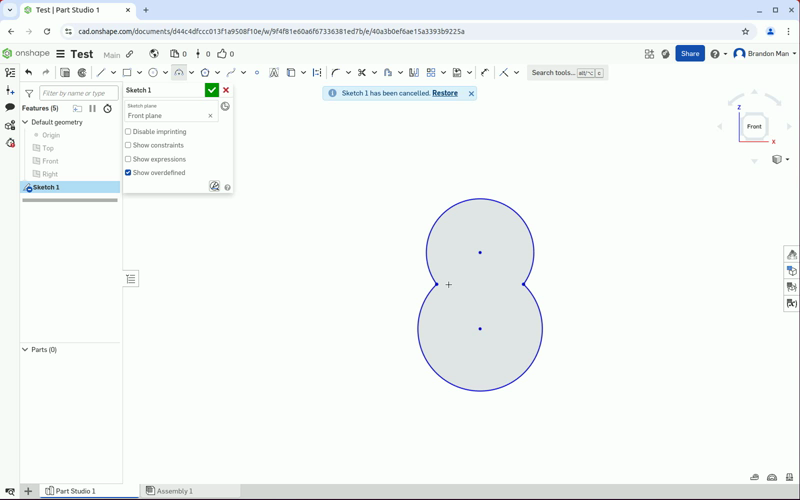
scroll(-6)
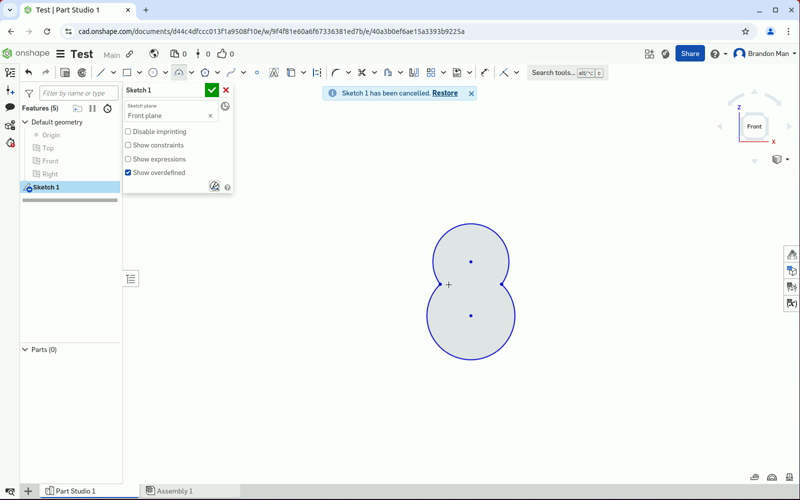
scroll(-6)
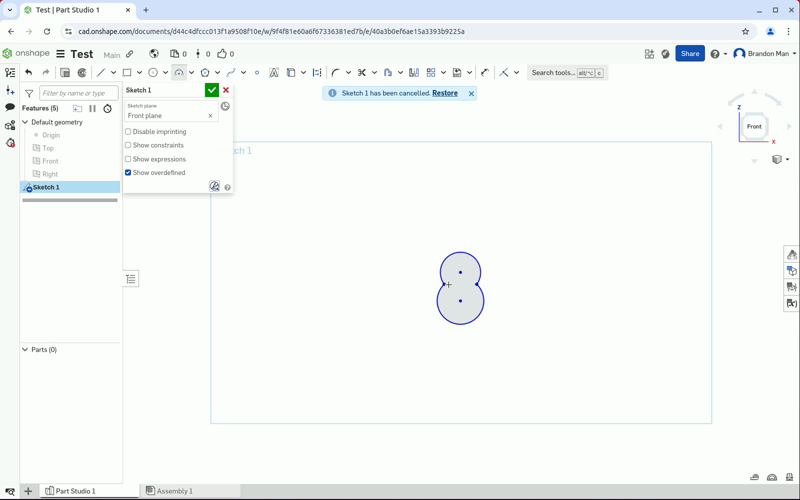
key_up(shift)
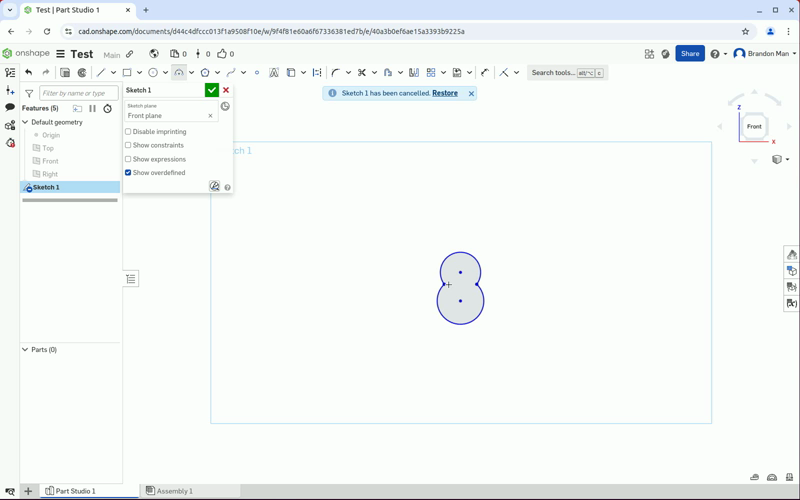
key_down(shift)
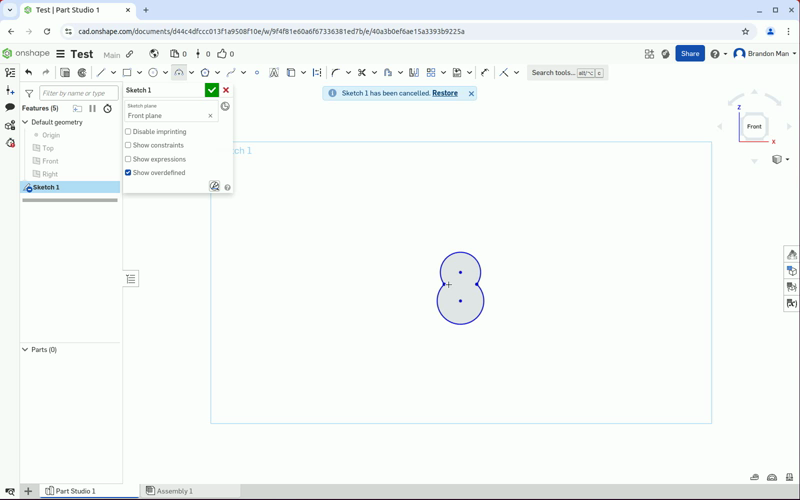
mouse_move(472, 284)
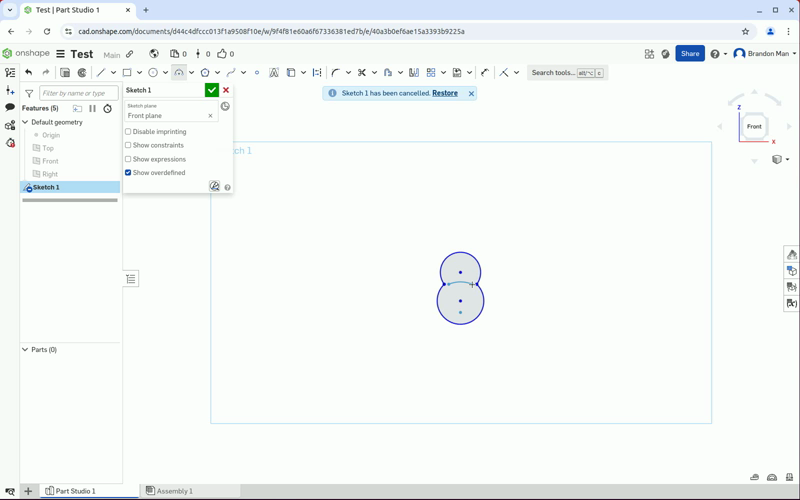
click(472, 284)
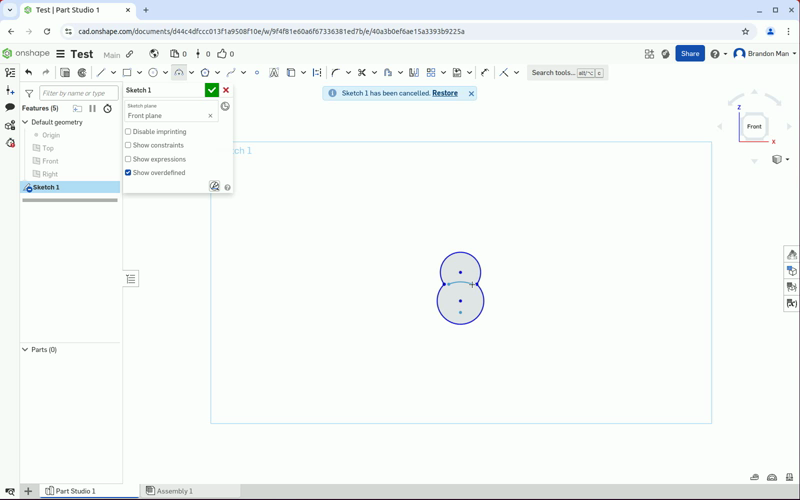
mouse_move(460, 320)
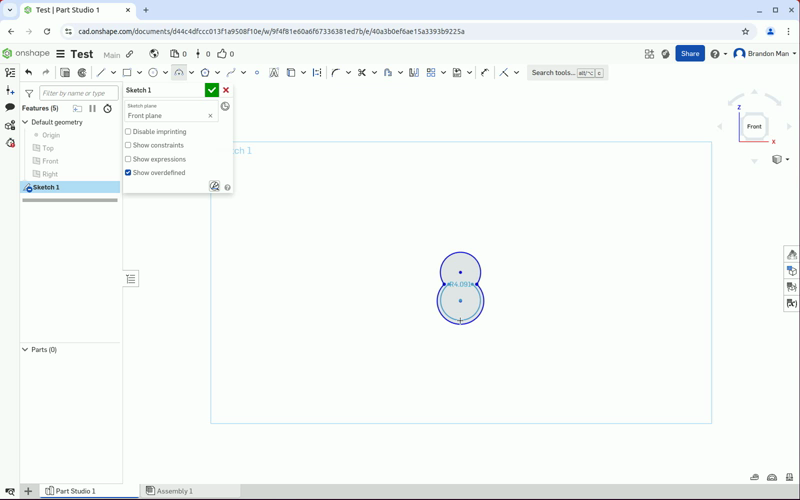
scroll(6)
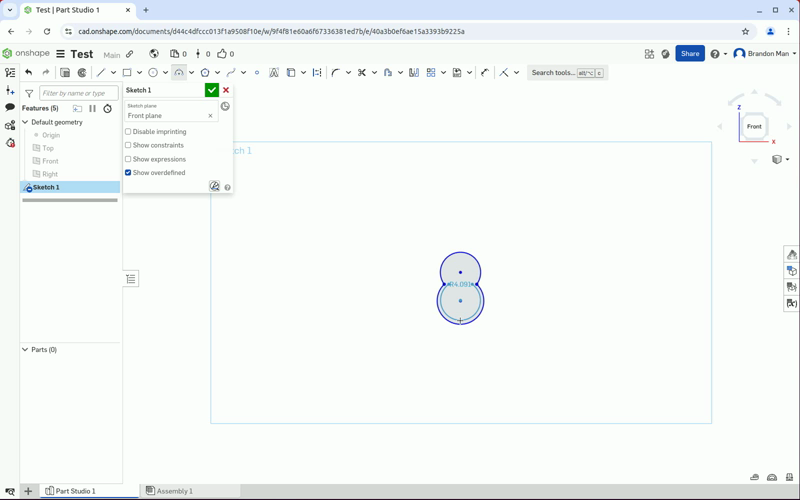
scroll(6)
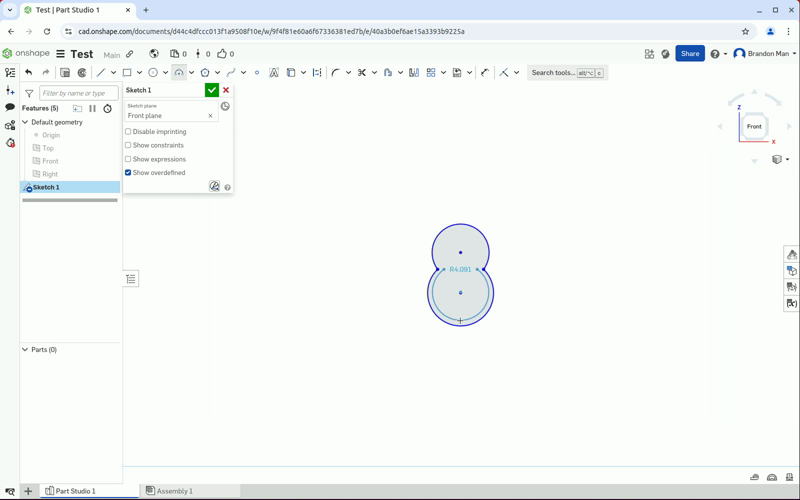
scroll(6)
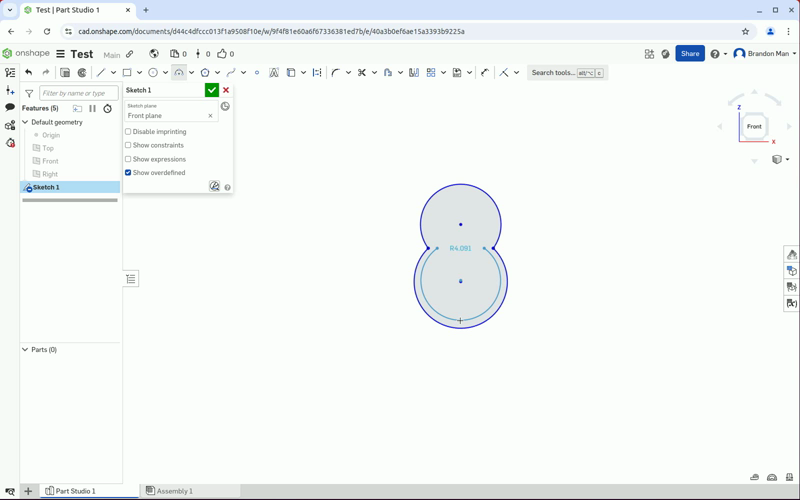
scroll(6)
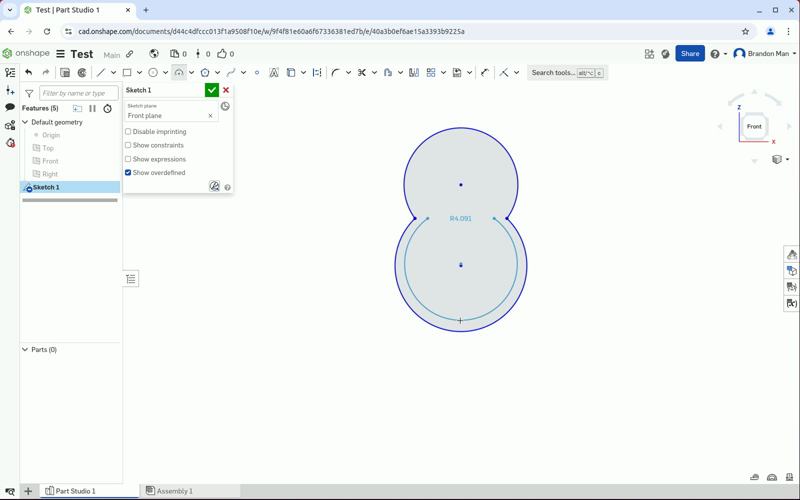
scroll(6)
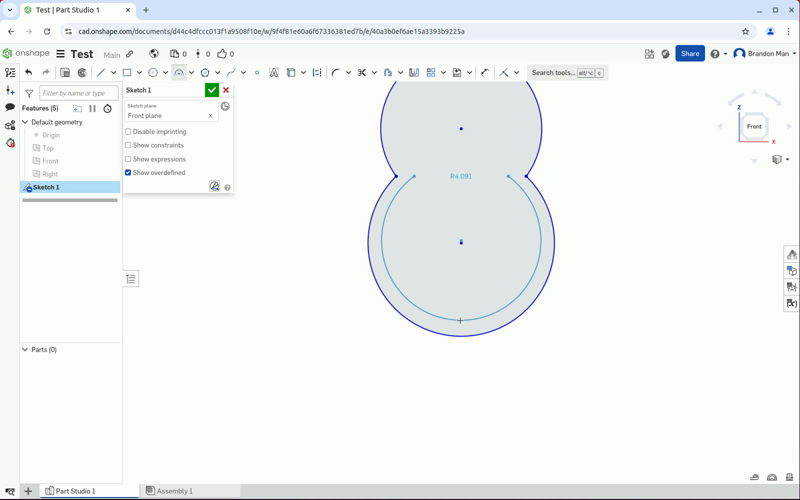
scroll(6)
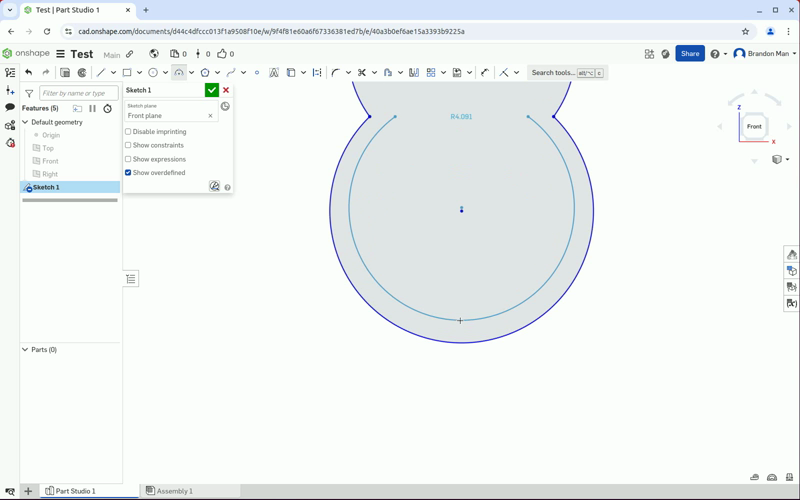
scroll(6)
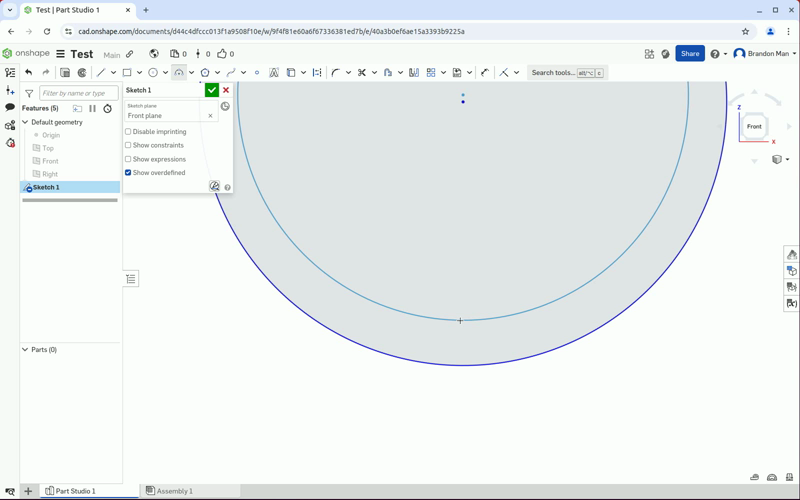
click(460, 320)
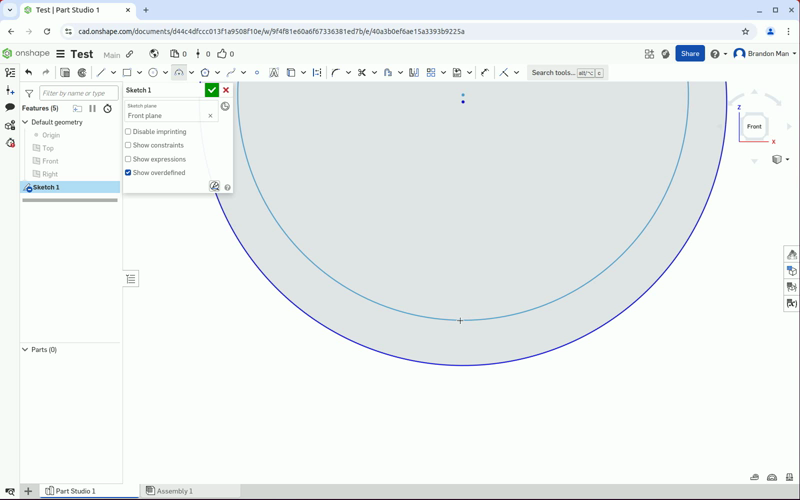
scroll(-6)
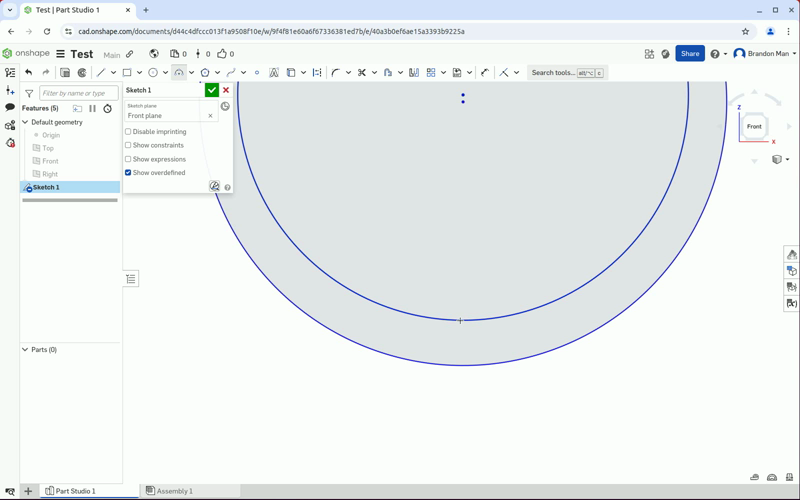
scroll(-6)
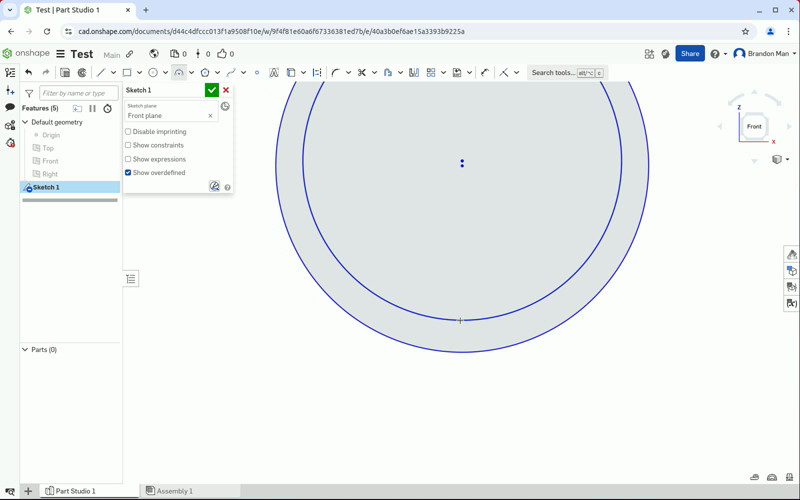
scroll(-6)
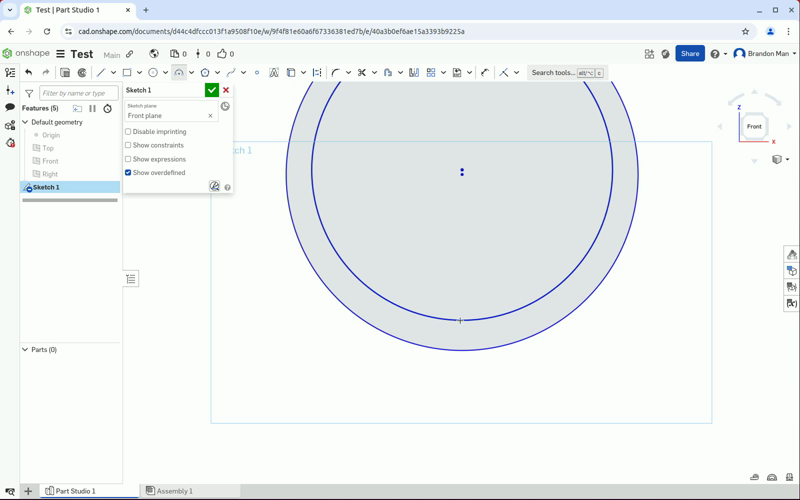
scroll(-6)
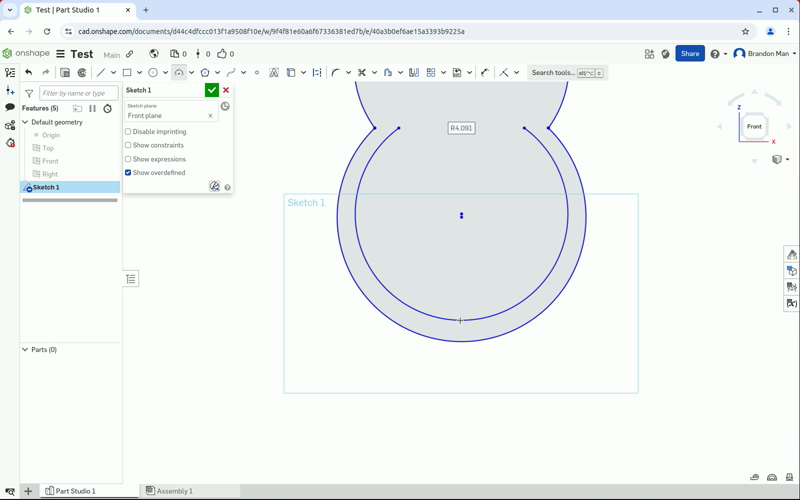
scroll(-6)
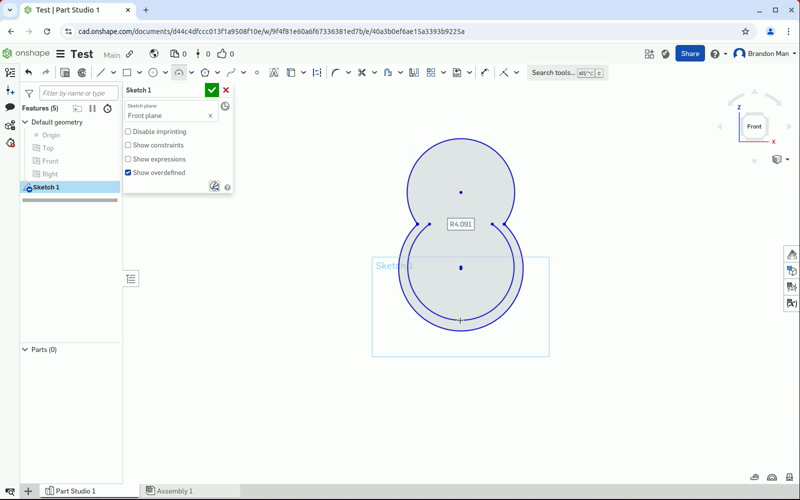
scroll(-6)
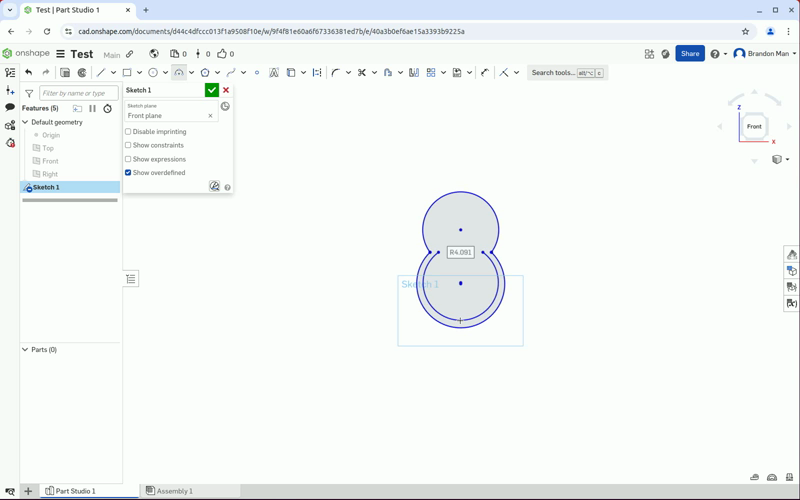
scroll(-6)
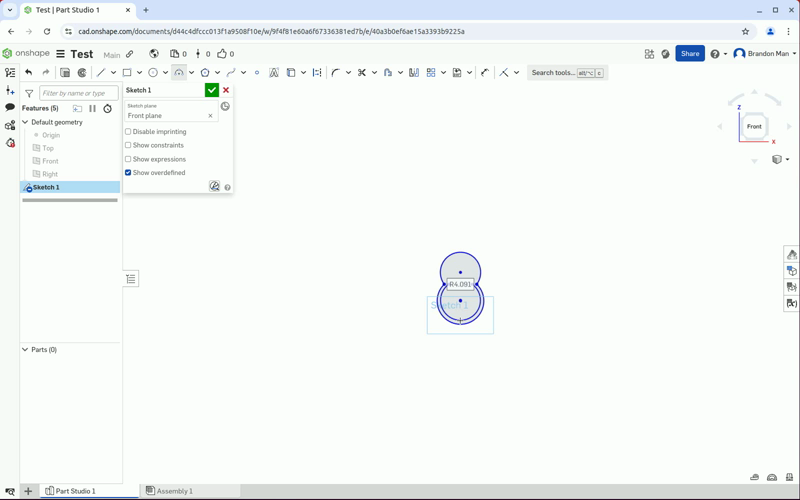
key_up(shift)
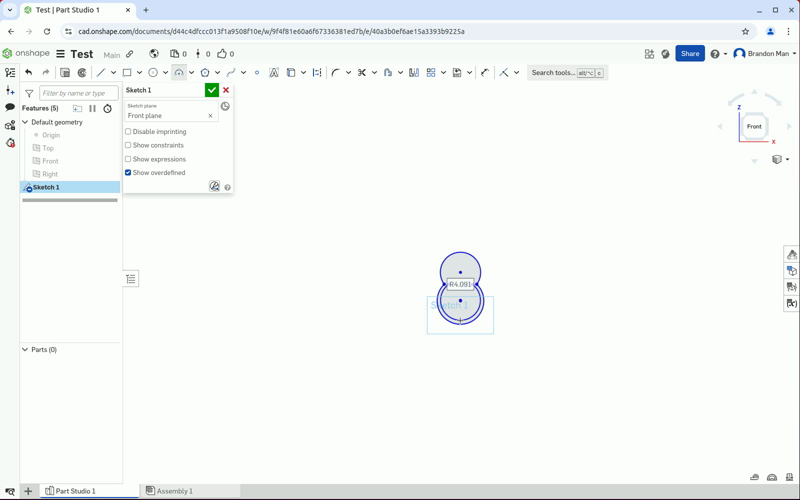
mouse_move(472, 284)
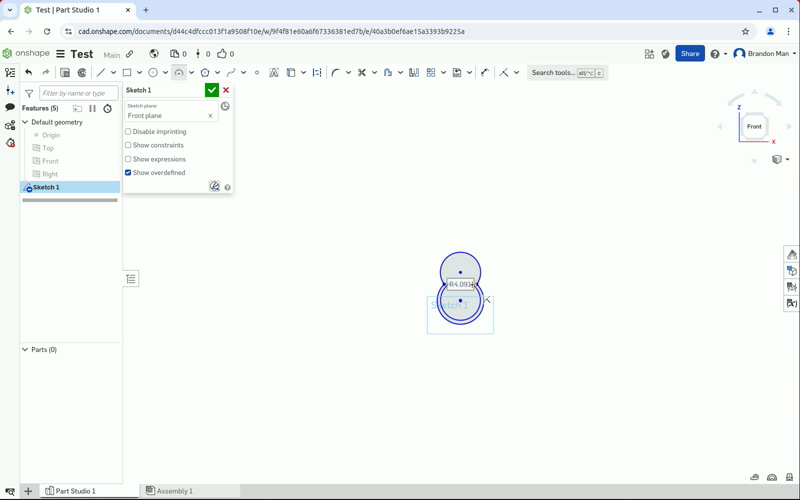
click(472, 284)
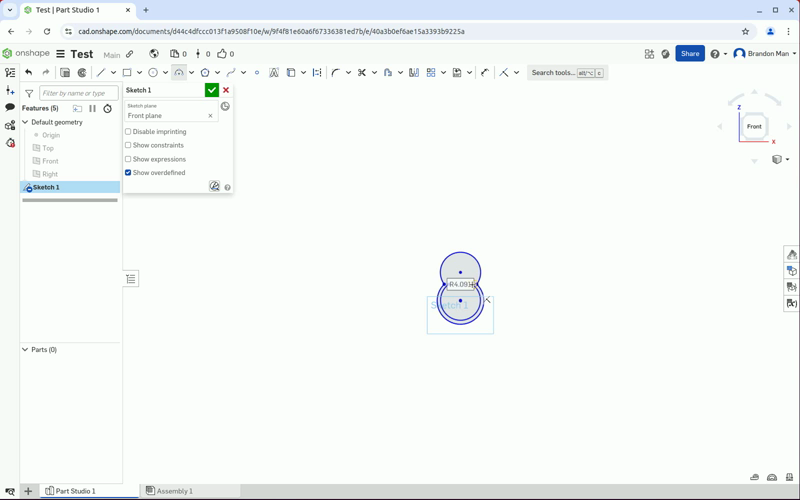
mouse_move(448, 284)
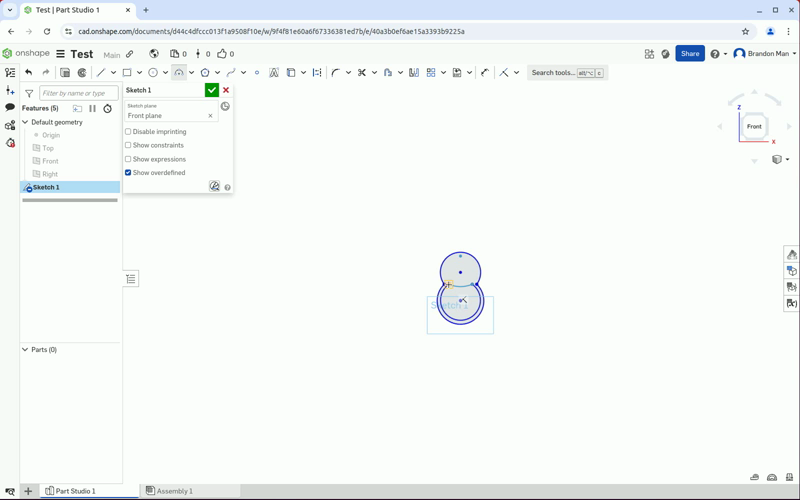
scroll(6)
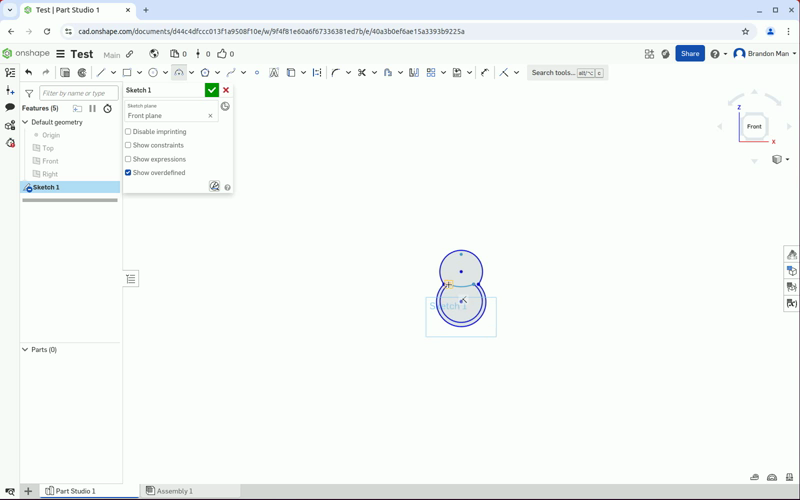
scroll(6)
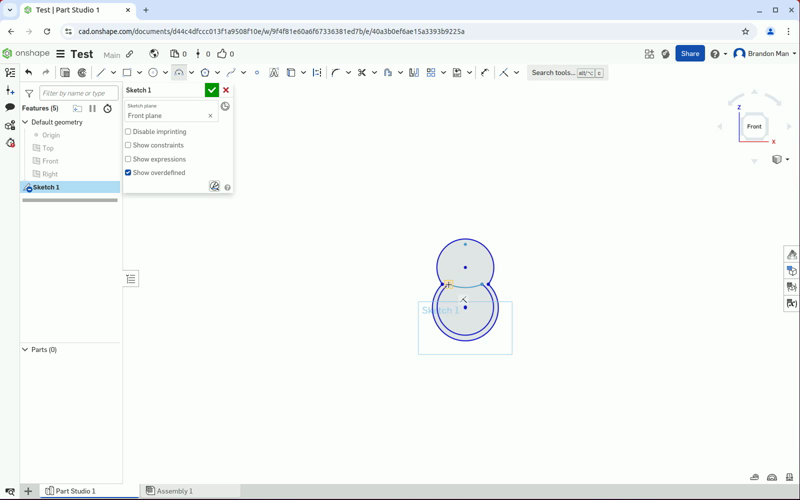
scroll(6)
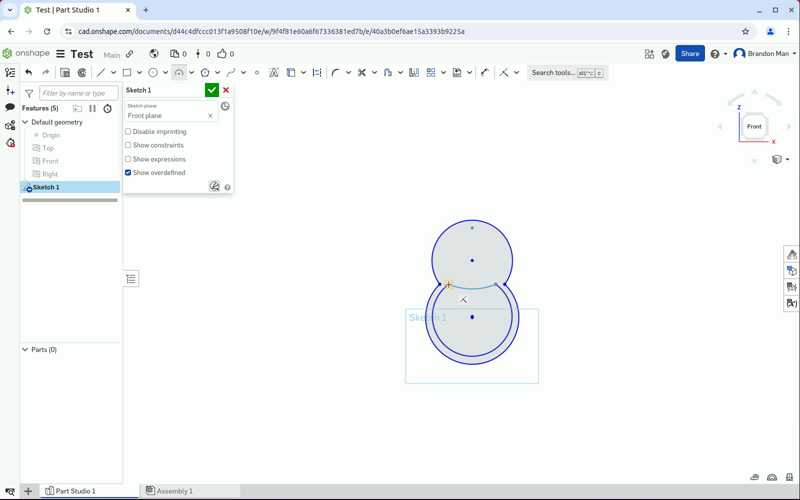
scroll(6)
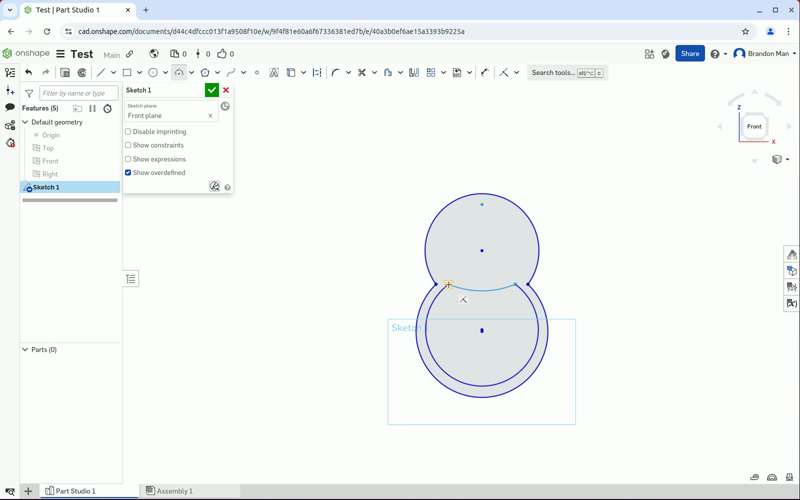
scroll(6)
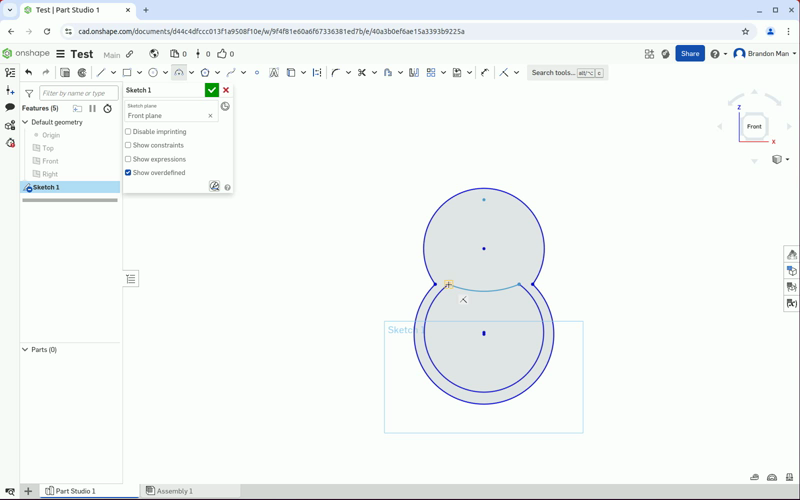
scroll(6)
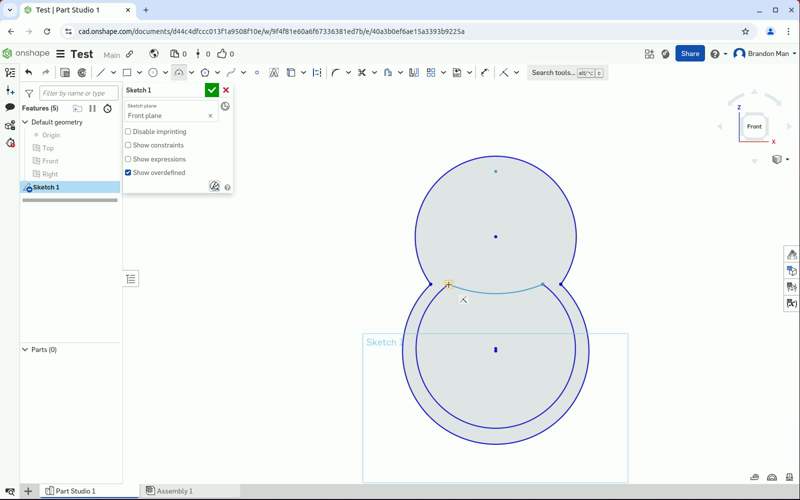
scroll(6)
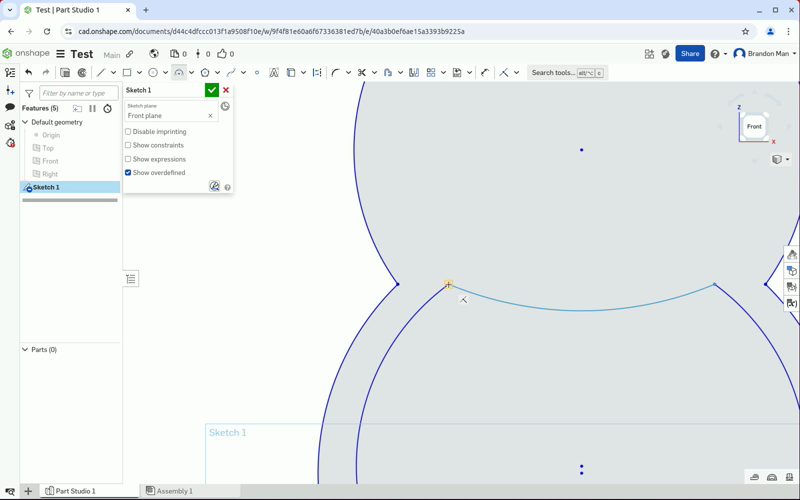
click(448, 284)
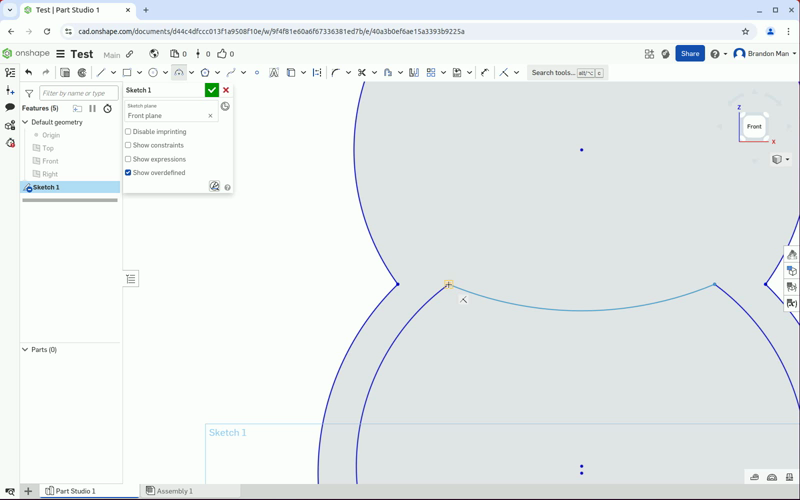
scroll(-6)
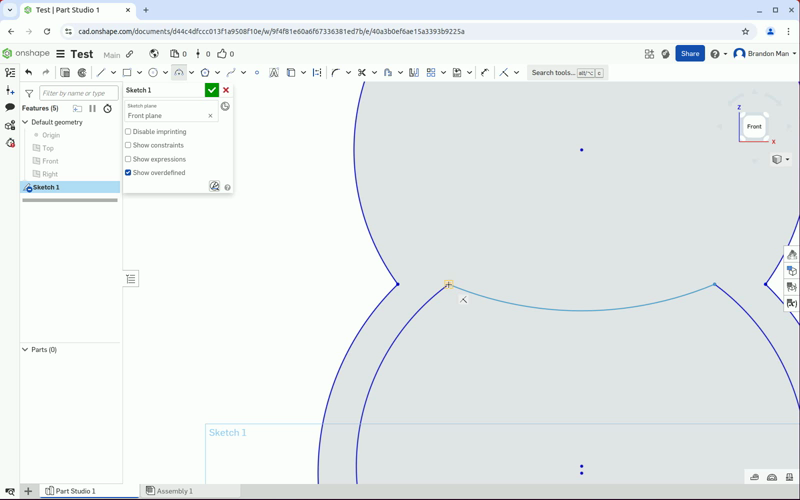
scroll(-6)
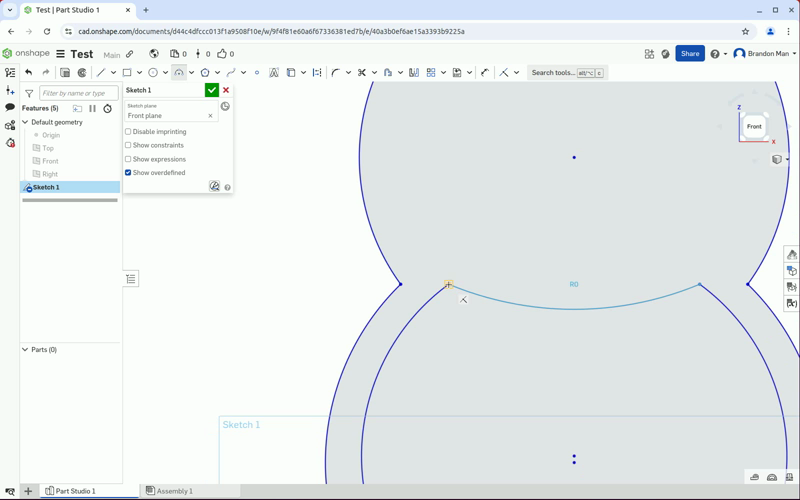
scroll(-6)
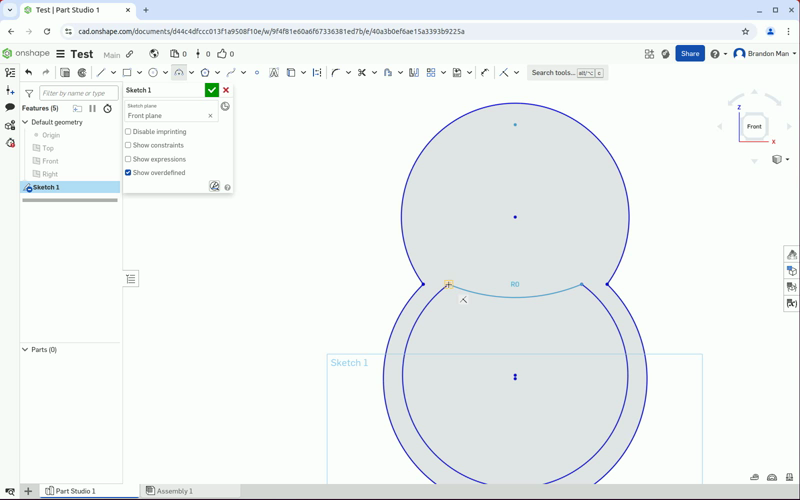
scroll(-6)
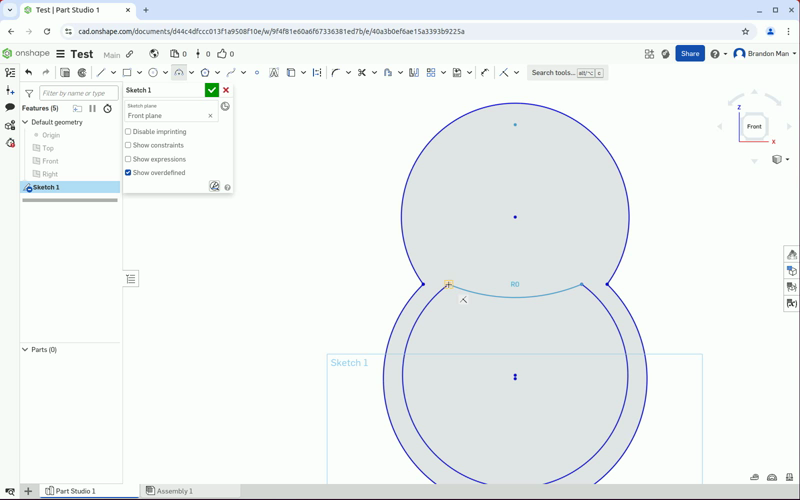
scroll(-6)
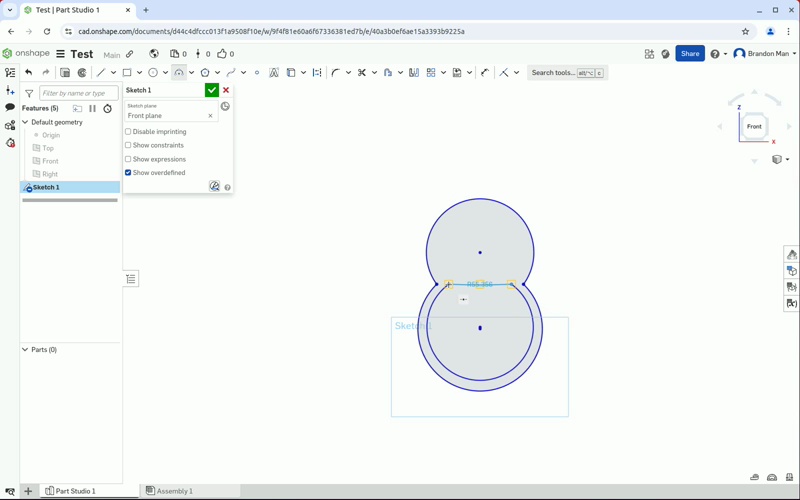
scroll(-6)
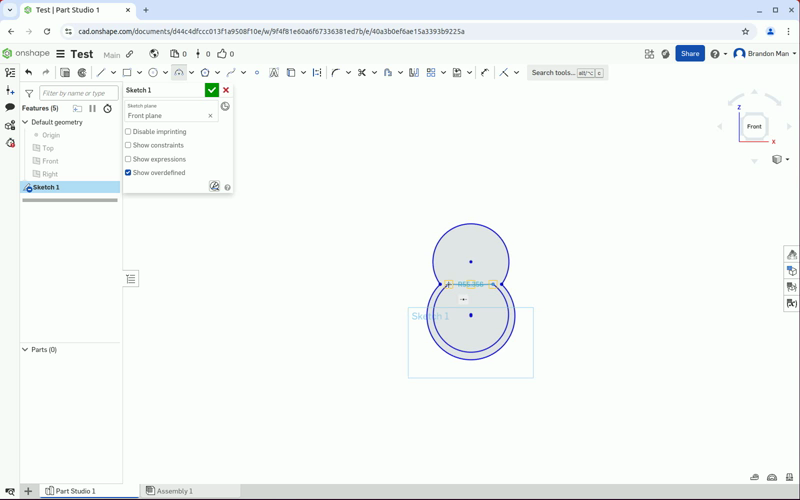
scroll(-6)
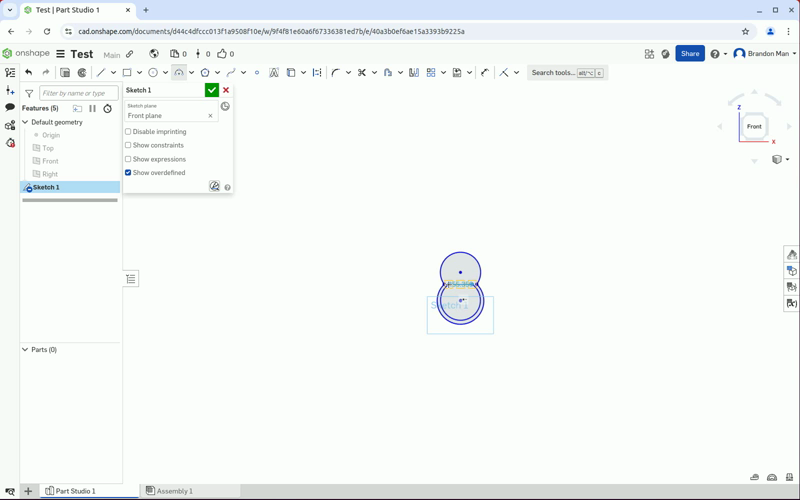
key_down(shift)
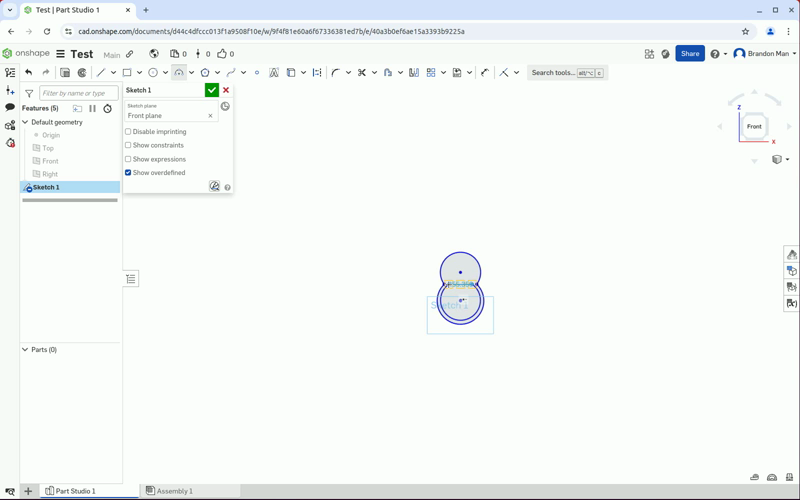
mouse_move(460, 255)
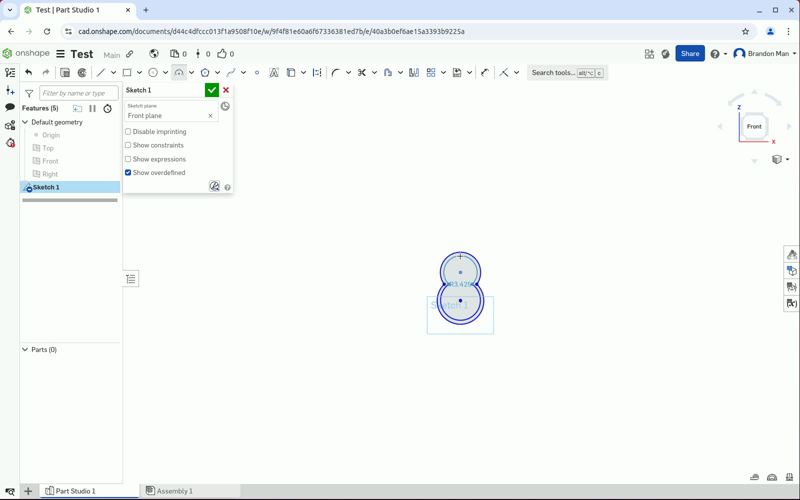
scroll(6)
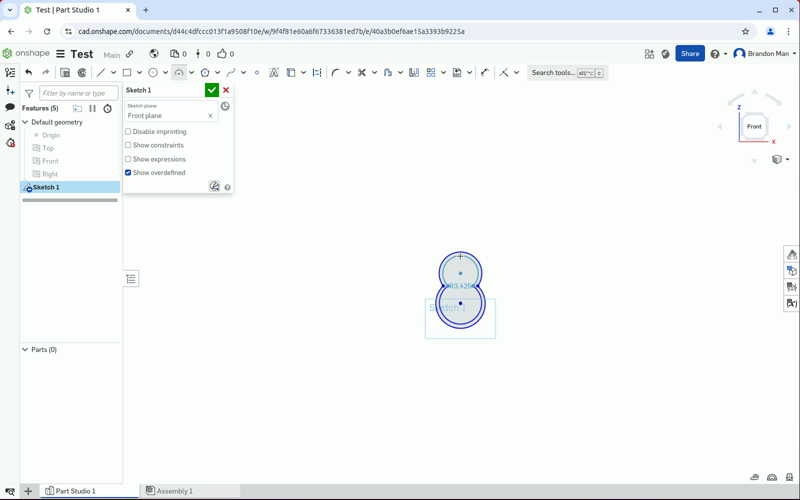
scroll(6)
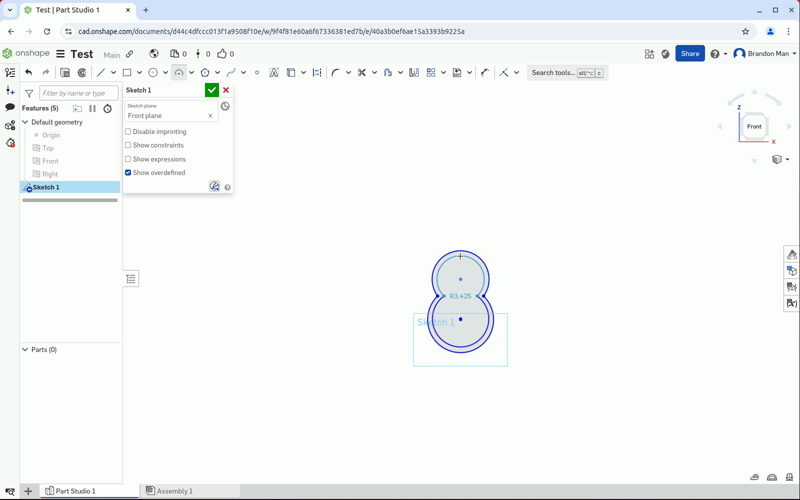
scroll(6)
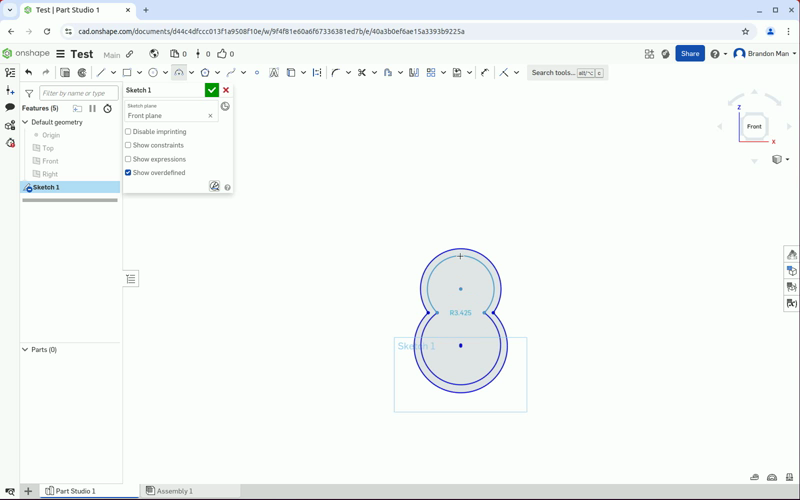
scroll(6)
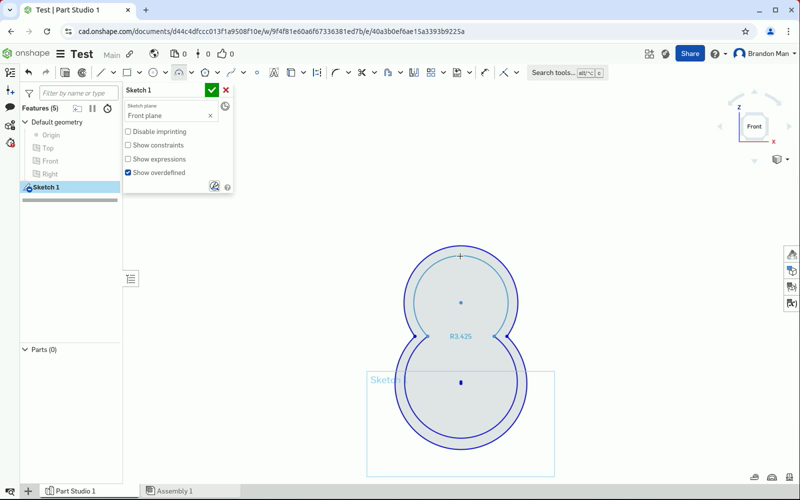
scroll(6)
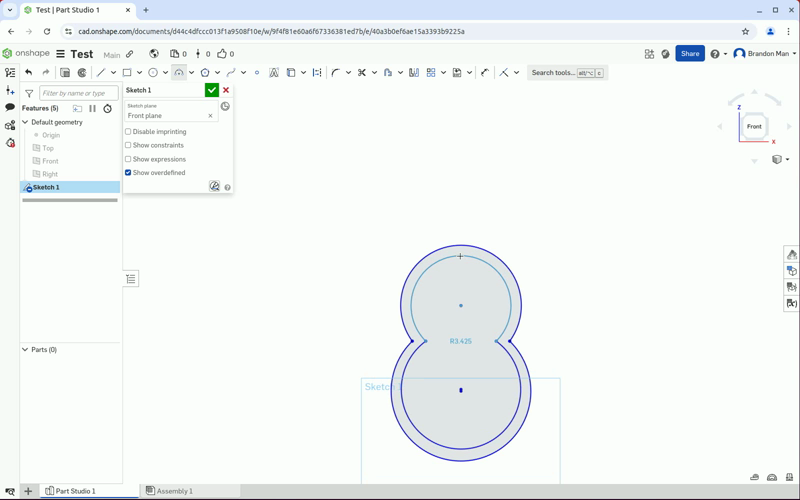
scroll(6)
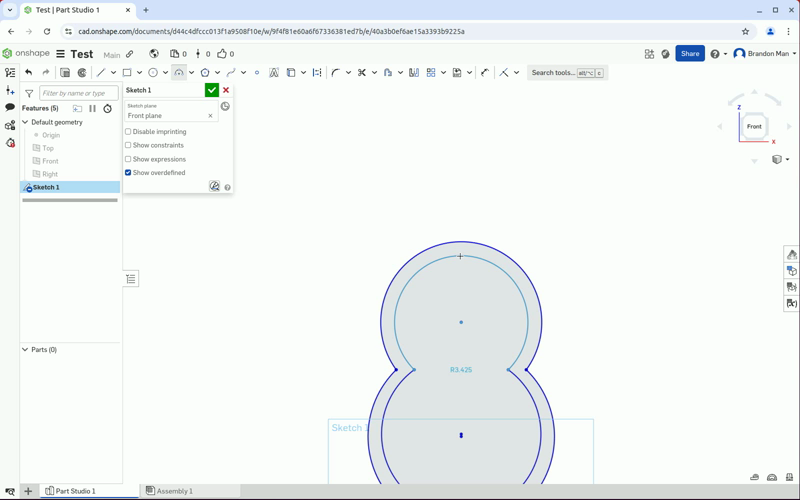
scroll(6)
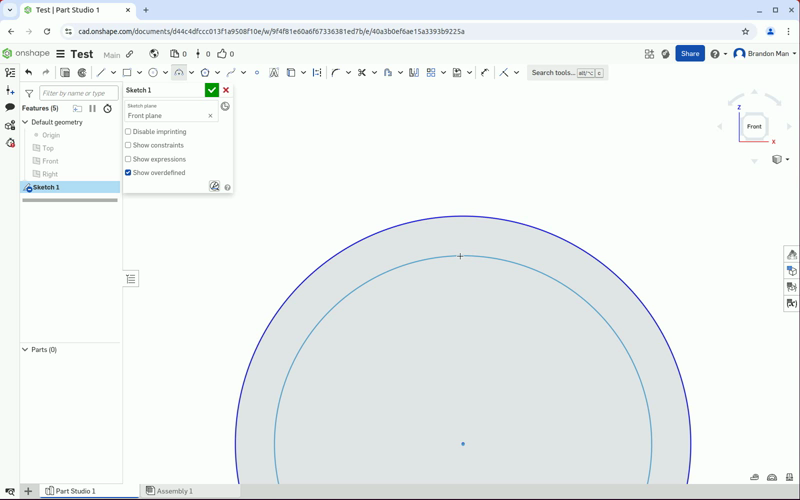
click(460, 255)
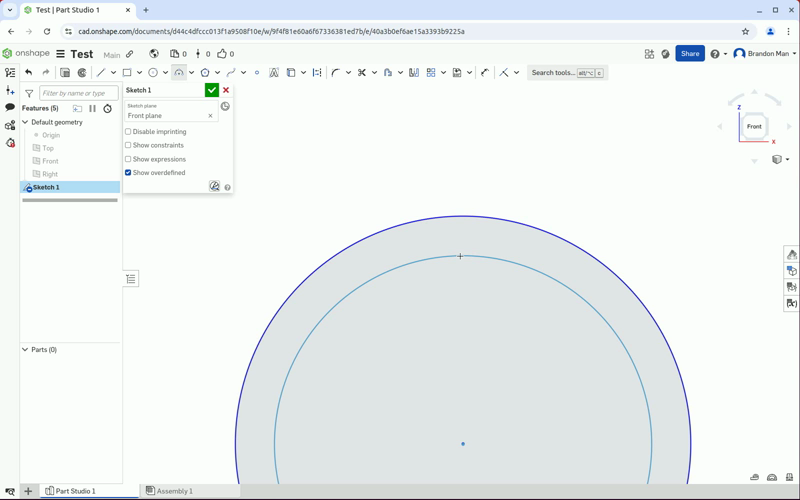
scroll(-6)
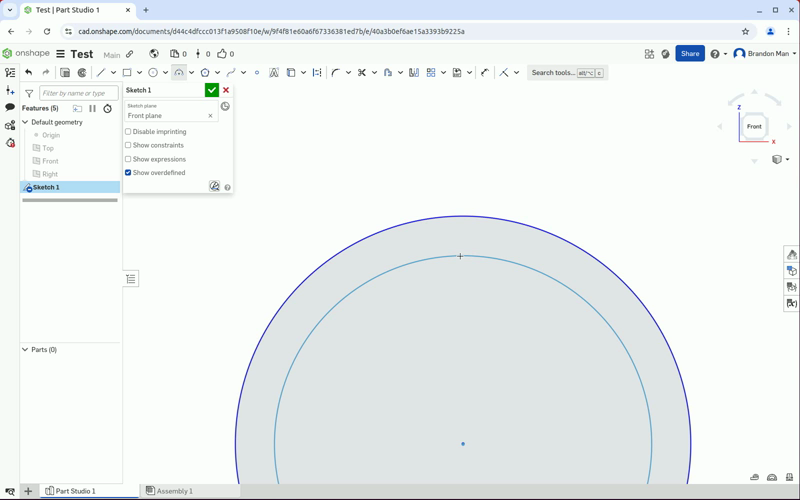
scroll(-6)
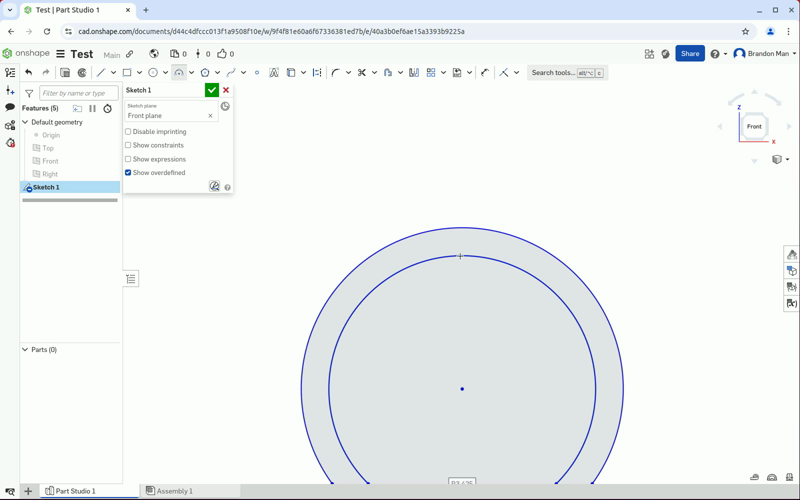
scroll(-6)
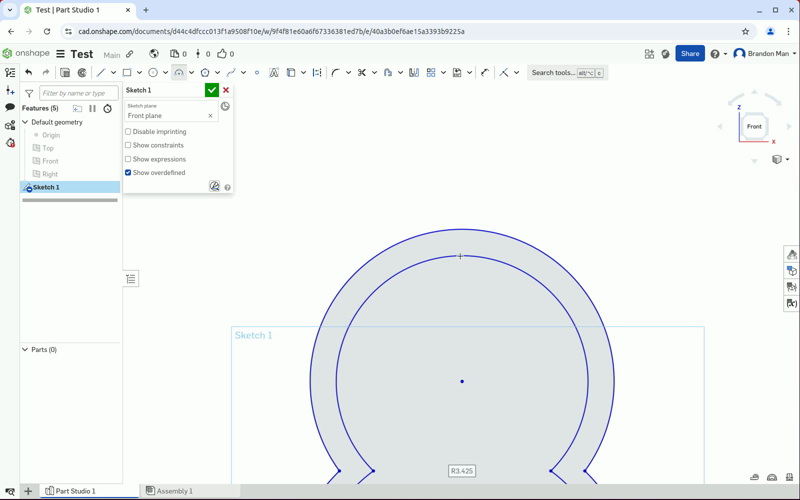
scroll(-6)
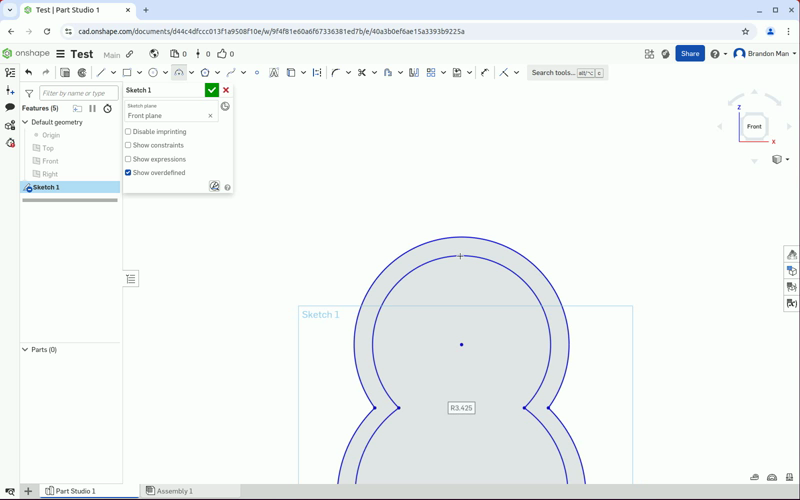
scroll(-6)
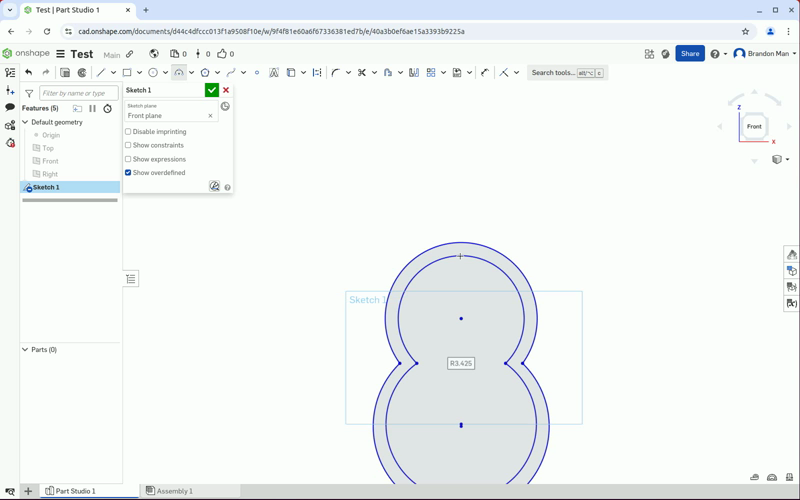
scroll(-6)
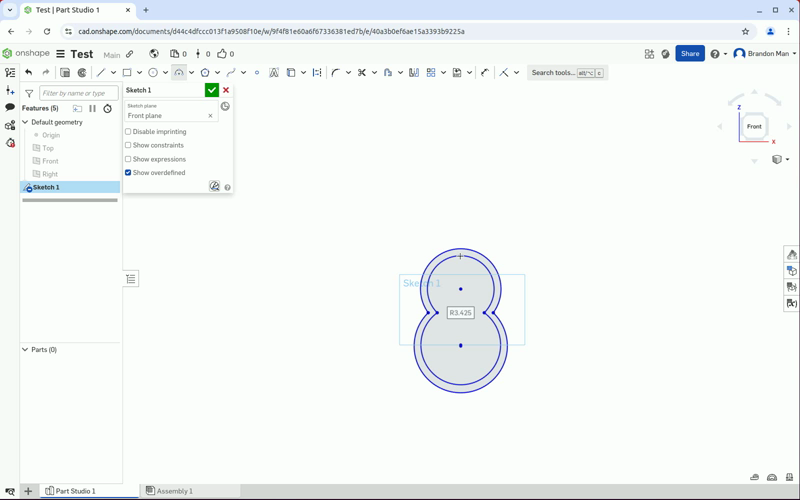
scroll(-6)
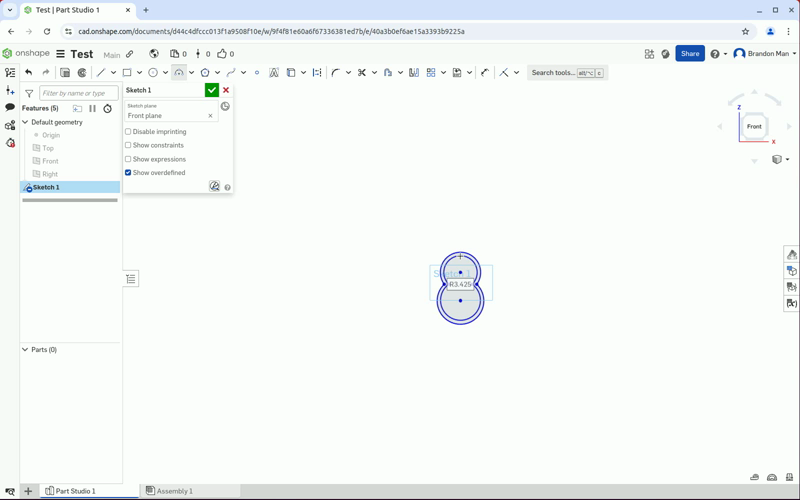
key_up(shift)
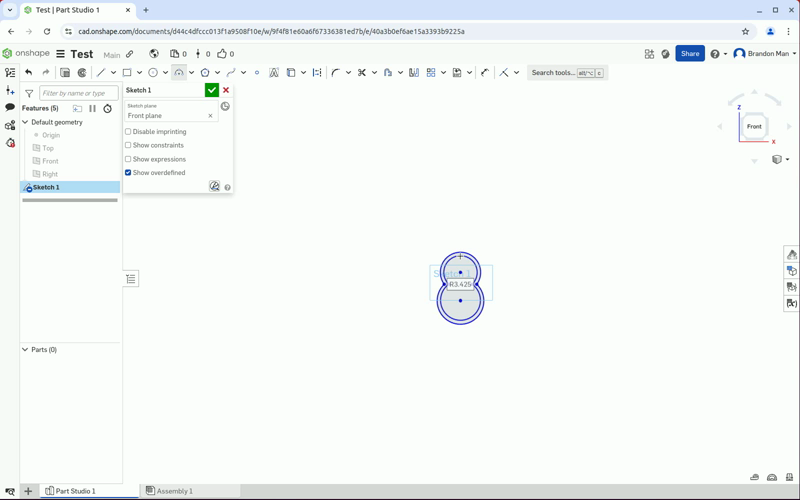
key(esc)
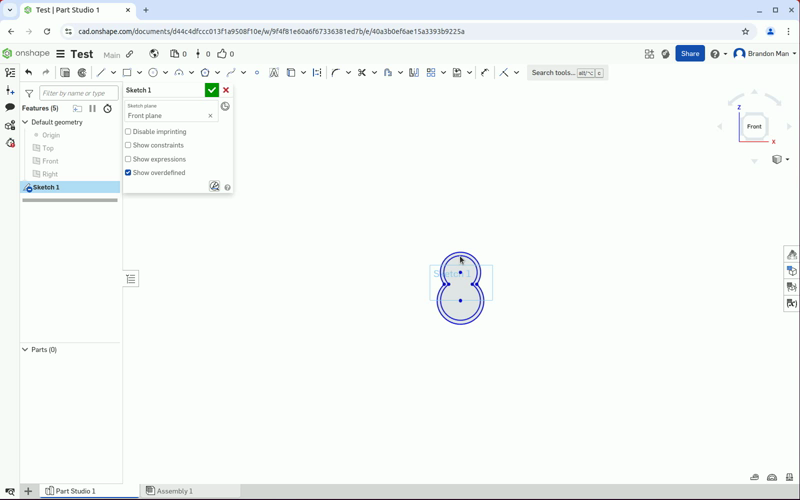
mouse_move(448, 319)
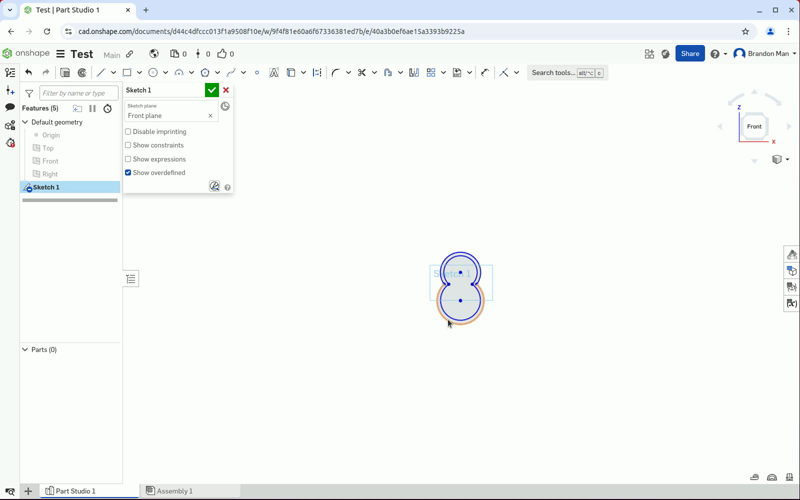
scroll(6)
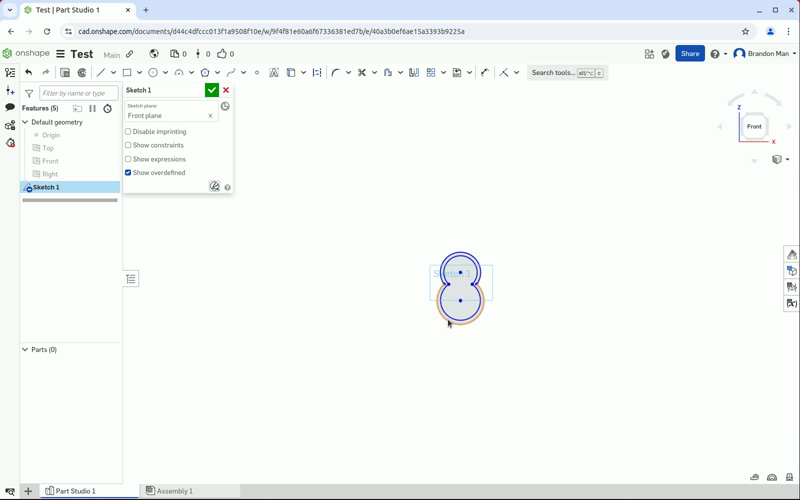
scroll(6)
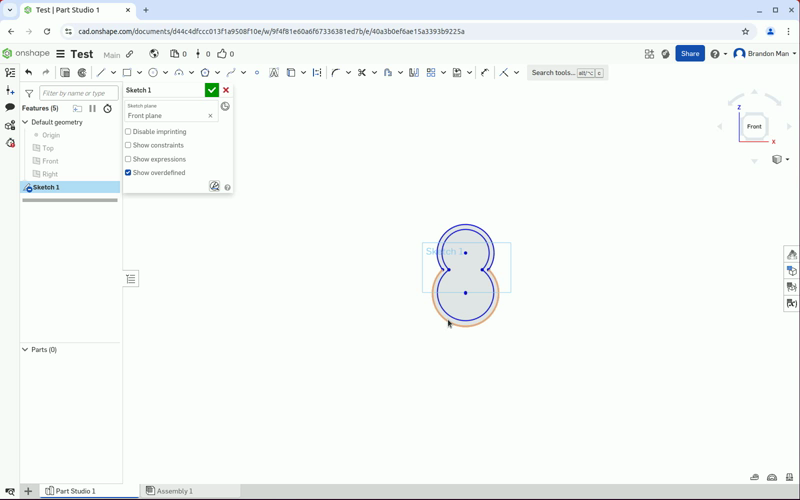
scroll(6)
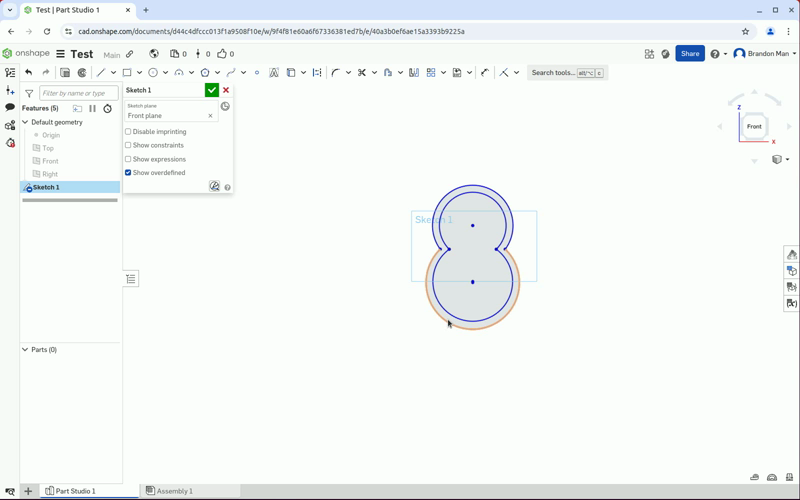
scroll(6)
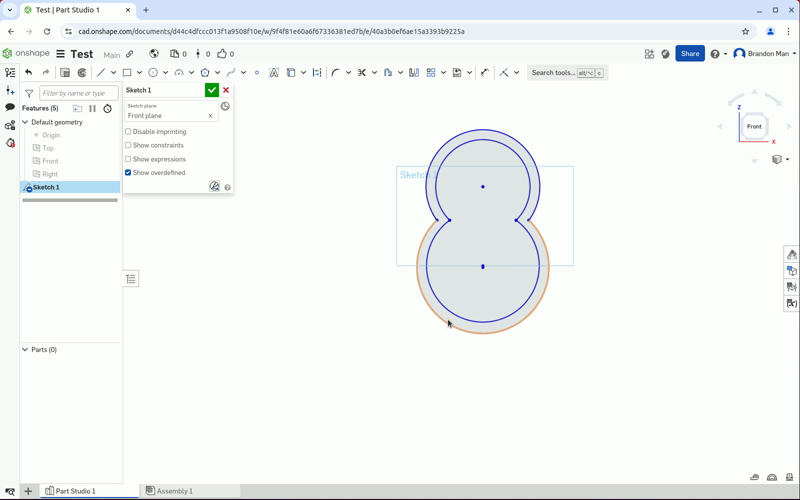
scroll(6)
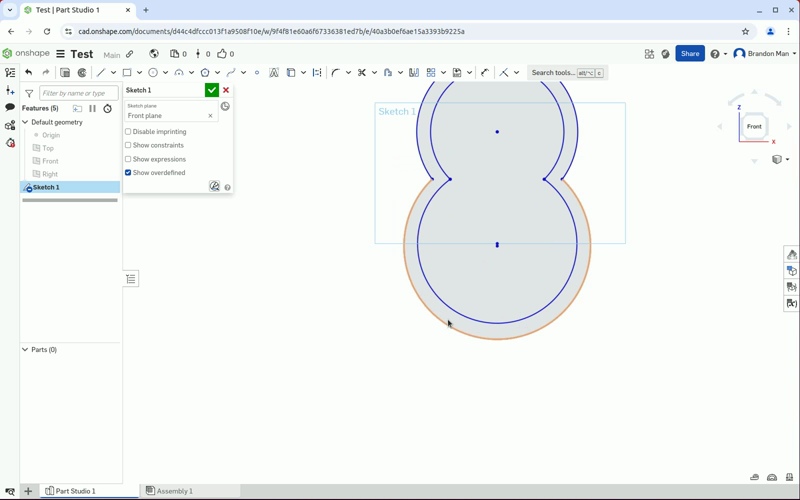
scroll(6)
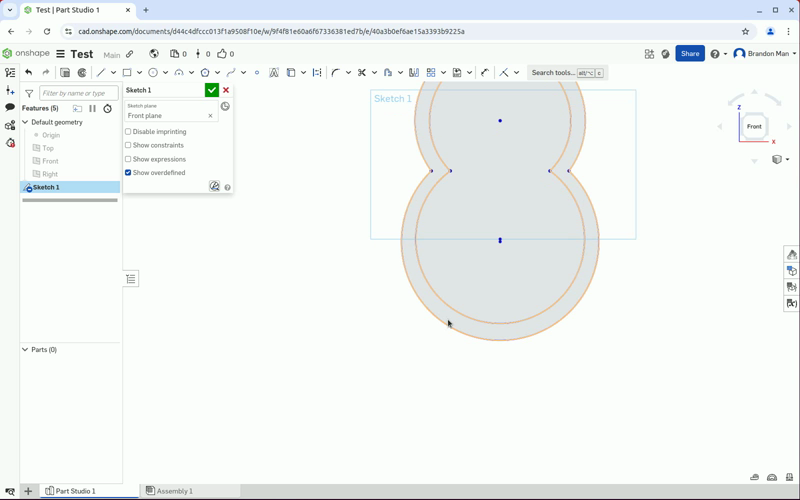
scroll(6)
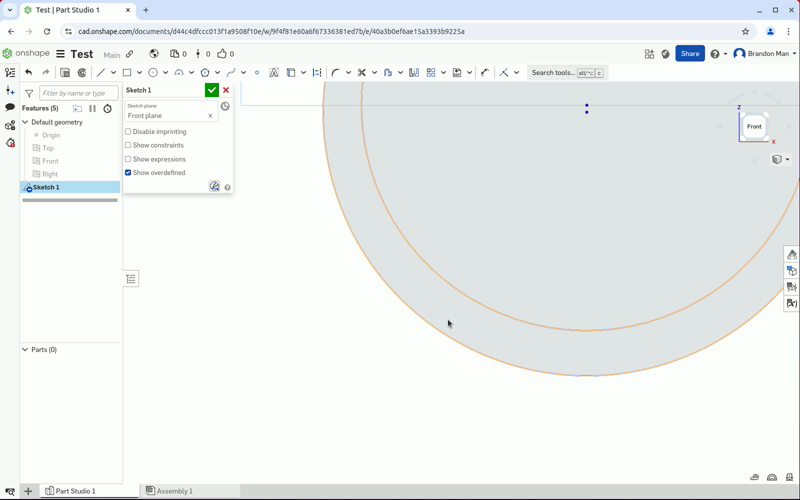
click(448, 319)
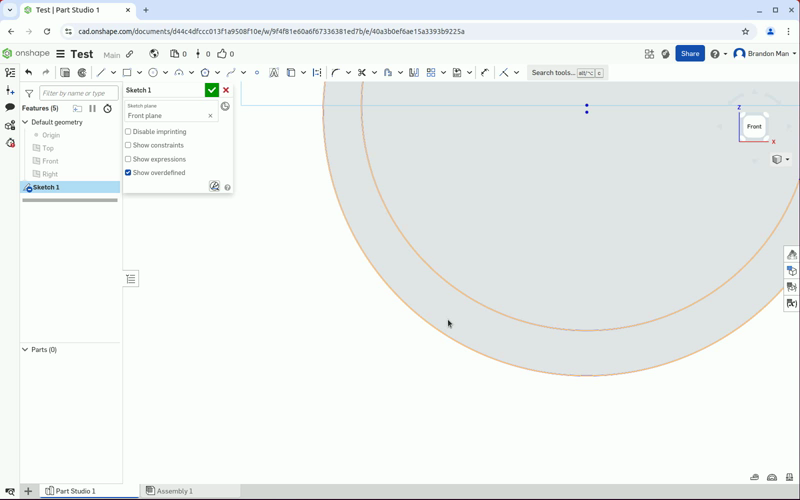
scroll(-6)
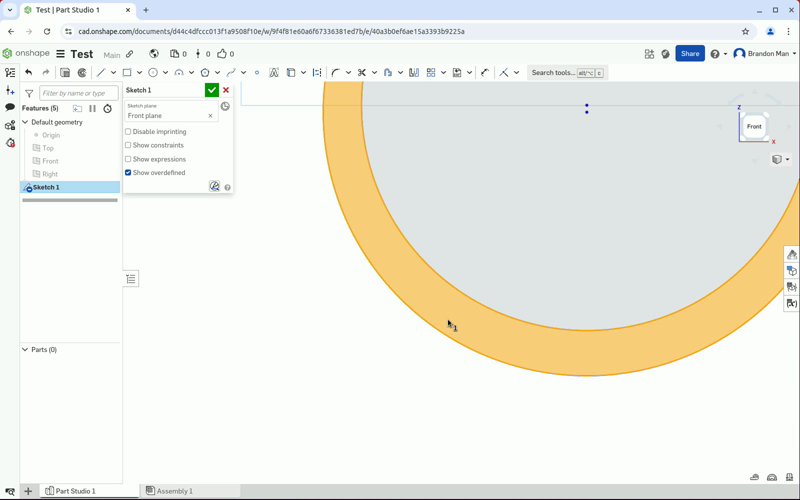
scroll(-6)
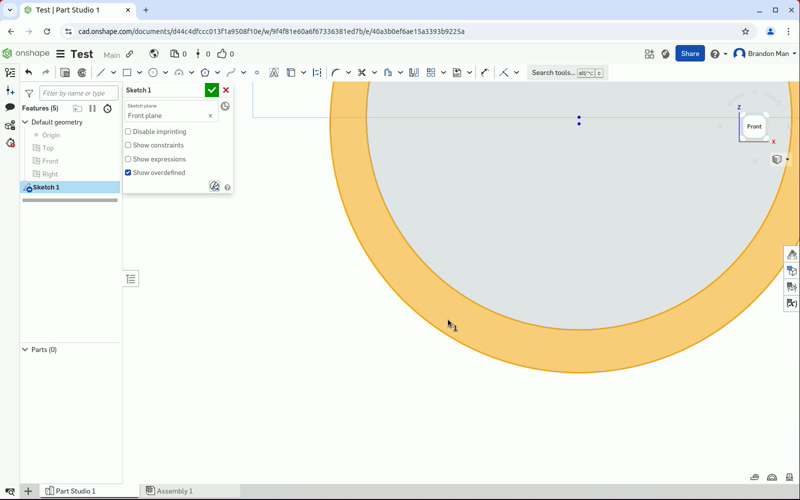
scroll(-6)
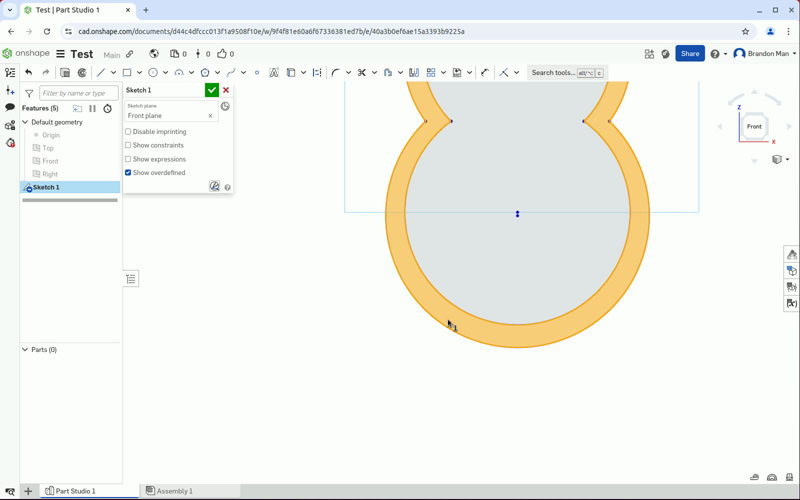
scroll(-6)
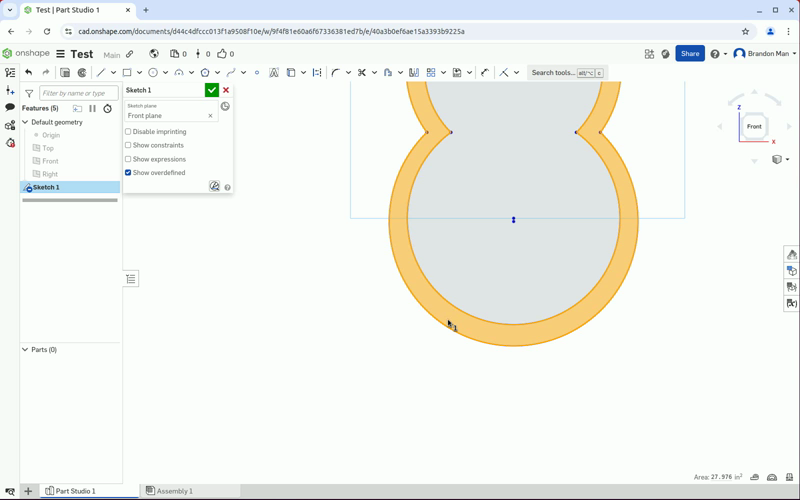
scroll(-6)
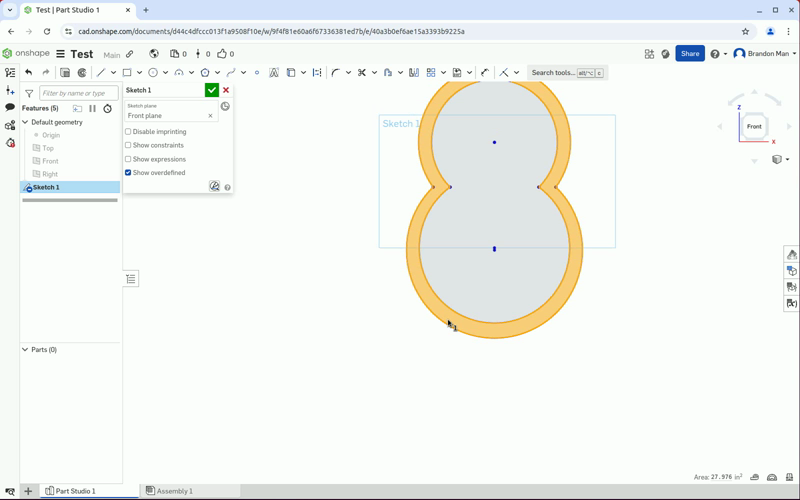
scroll(-6)
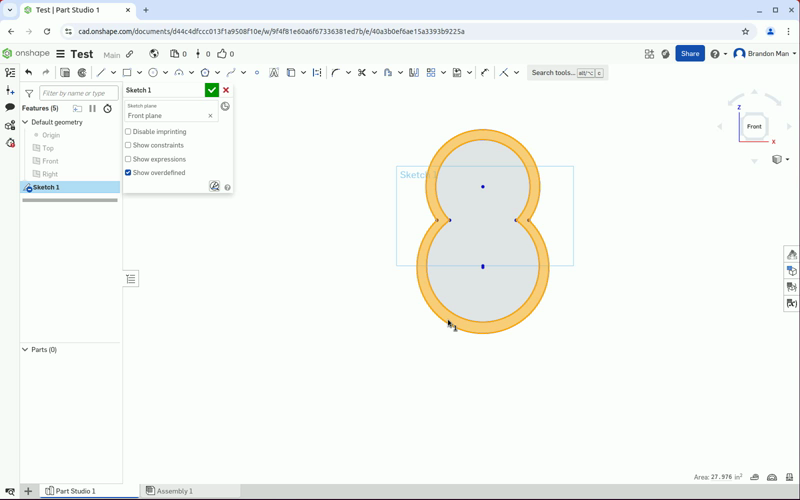
scroll(-6)
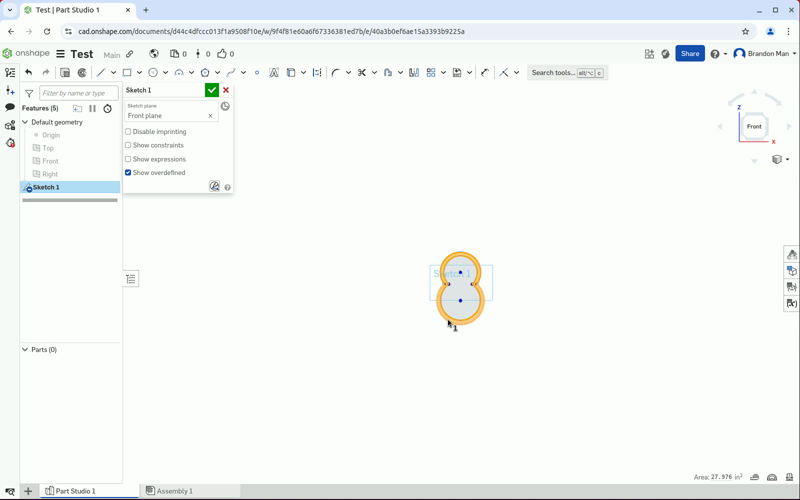
mouse_move(73, 352)
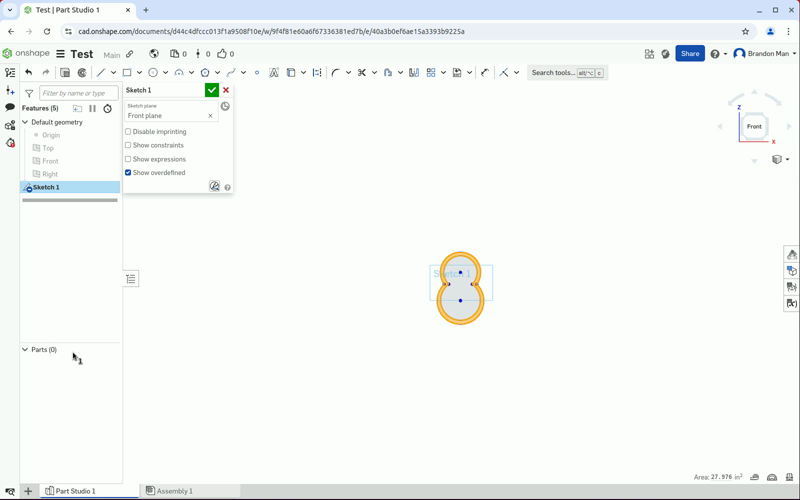
key(shift+y)
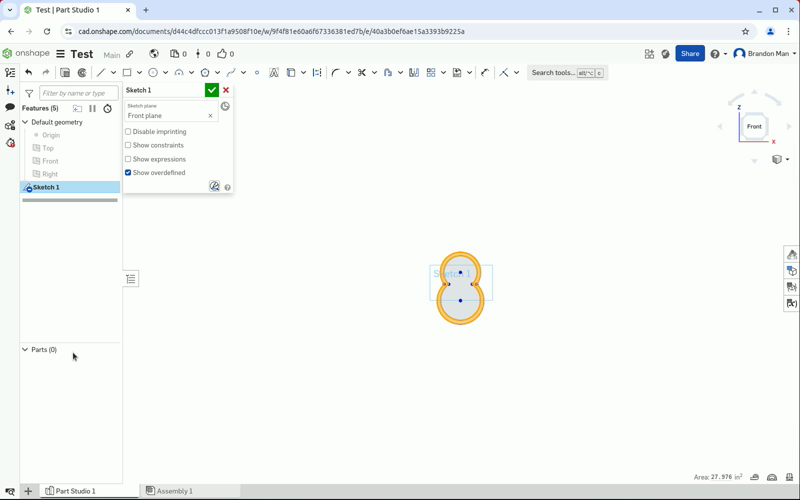
key(shift+e)
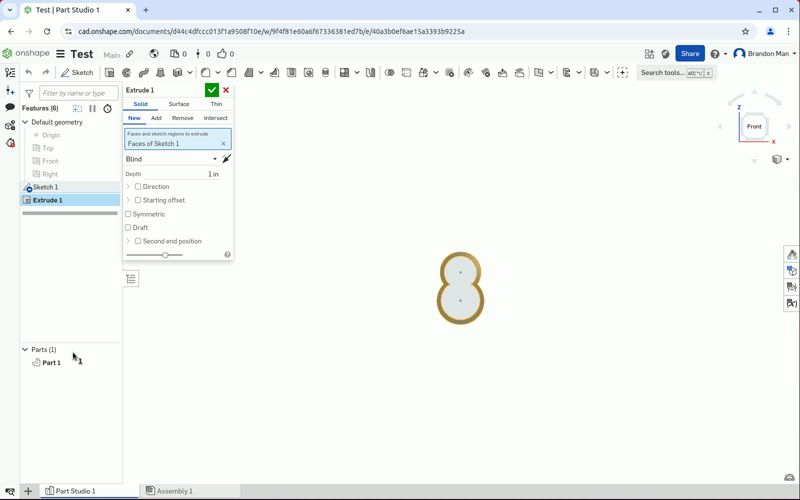
mouse_move(143, 106)
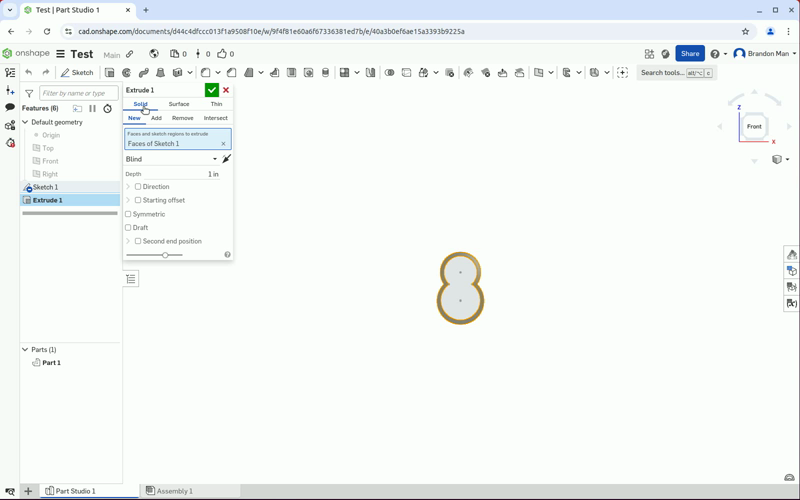
click(143, 106)
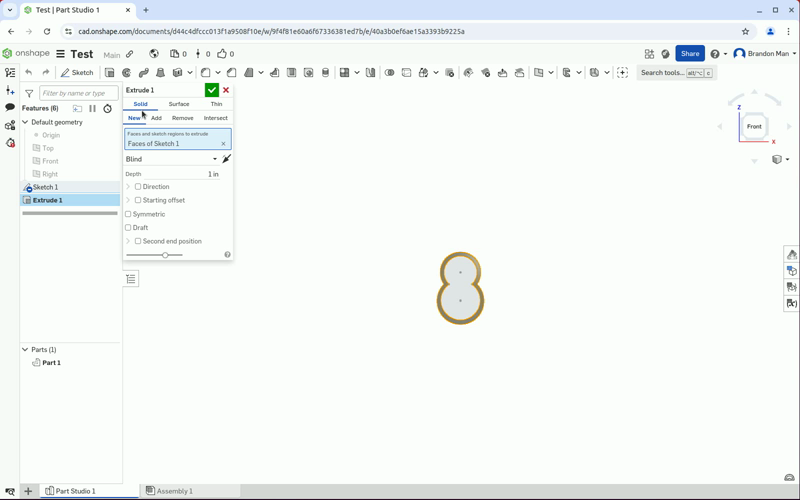
mouse_move(137, 120)
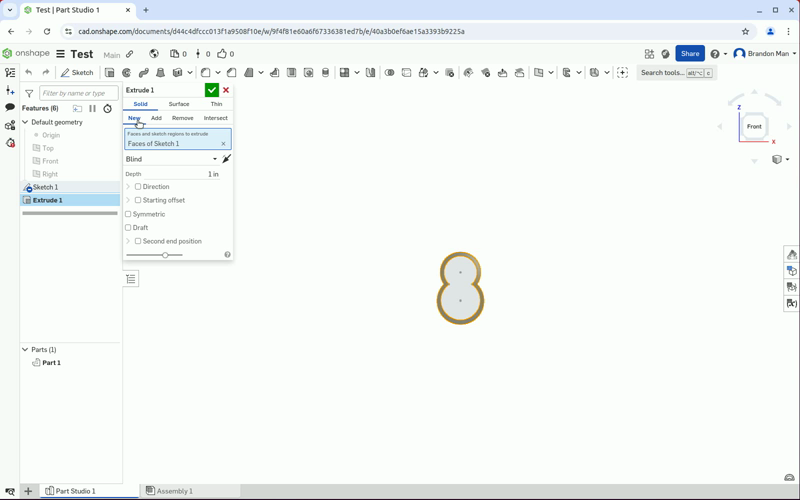
click(137, 120)
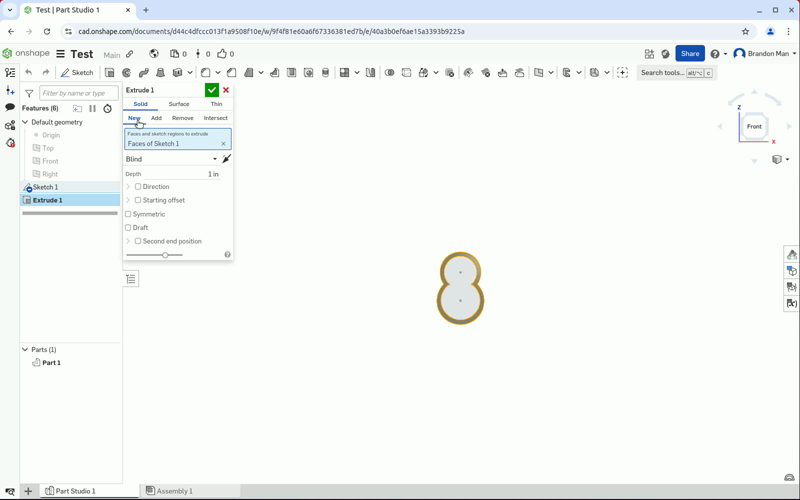
key(tab, 4)
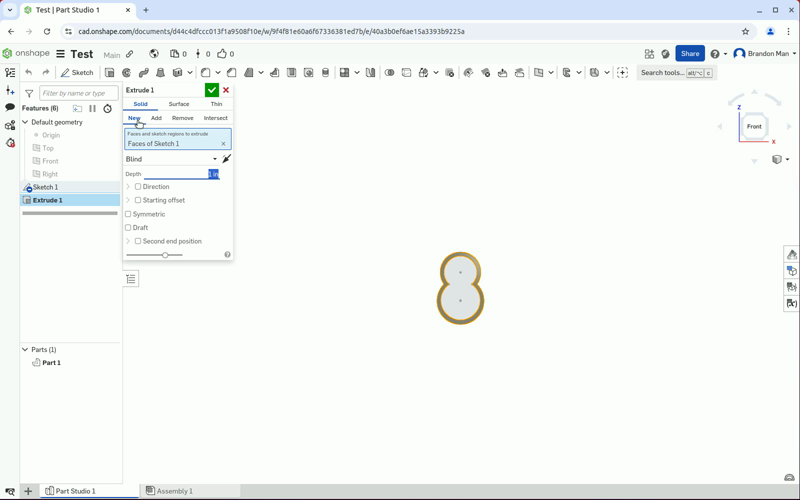
text(1.926)
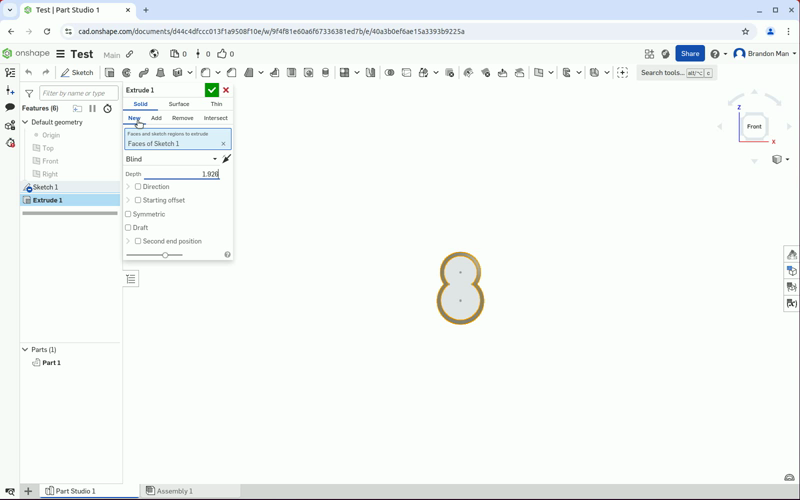
key(tab, 3)
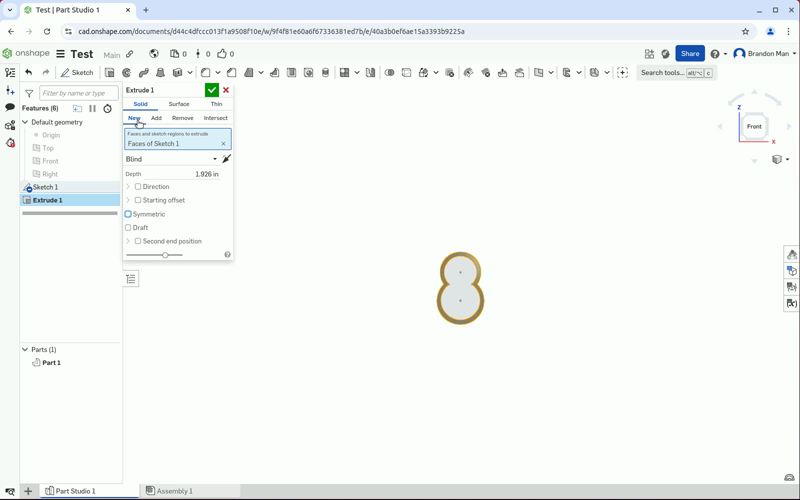
key(space)
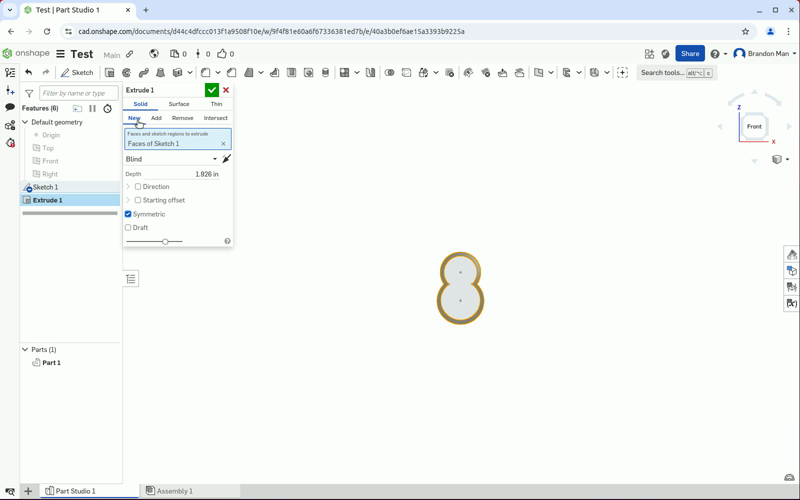
key(enter)
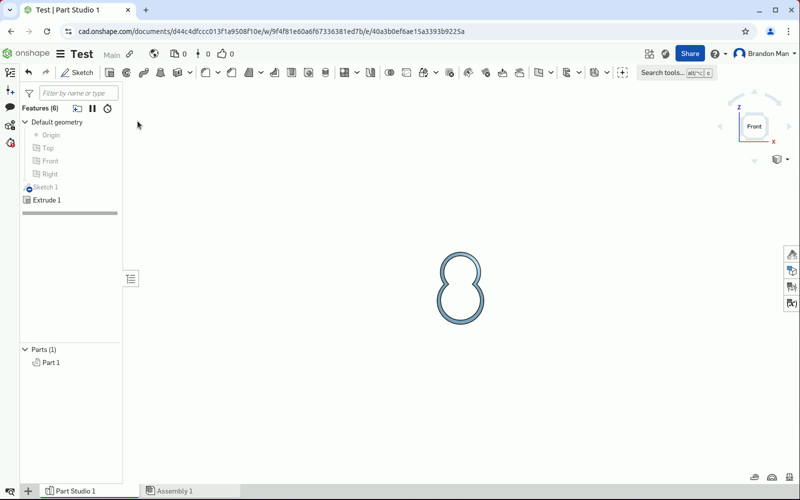
key(shift+h)
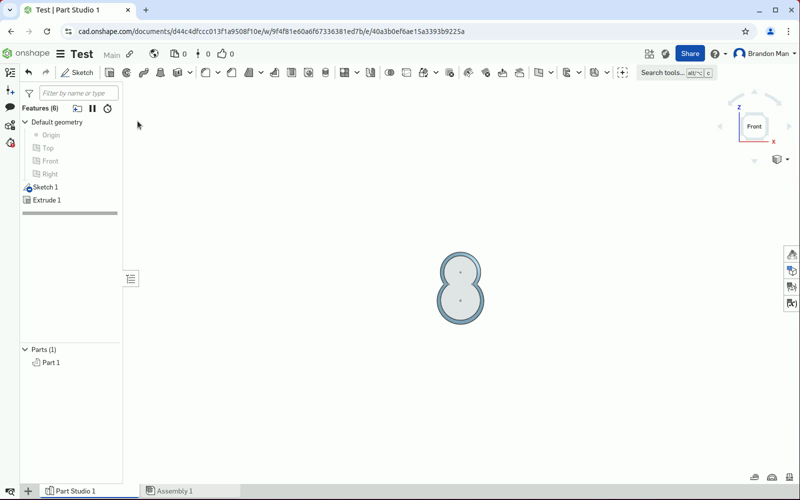
key(shift+h)
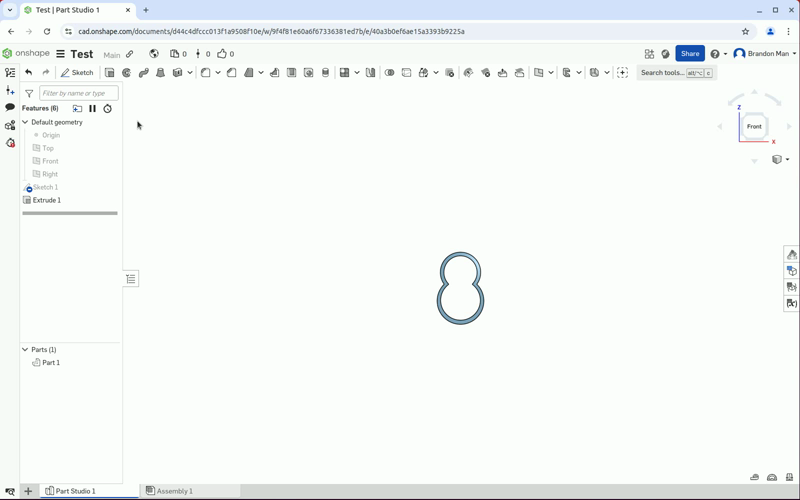
mouse_move(73, 189)
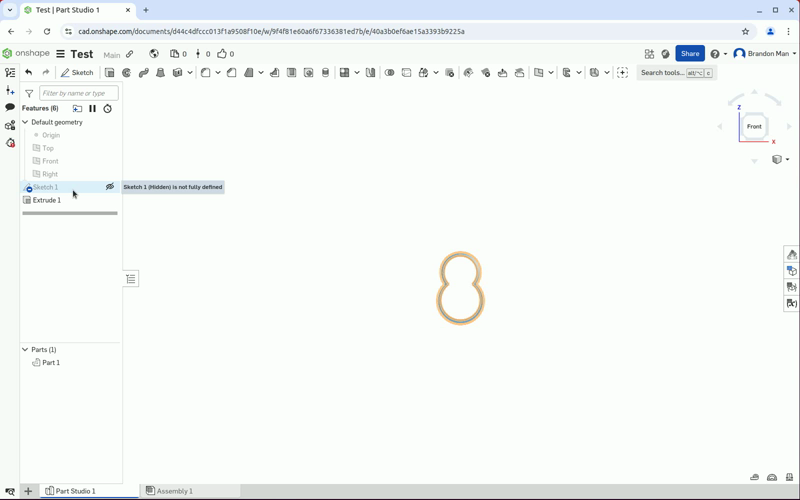
click(73, 189)
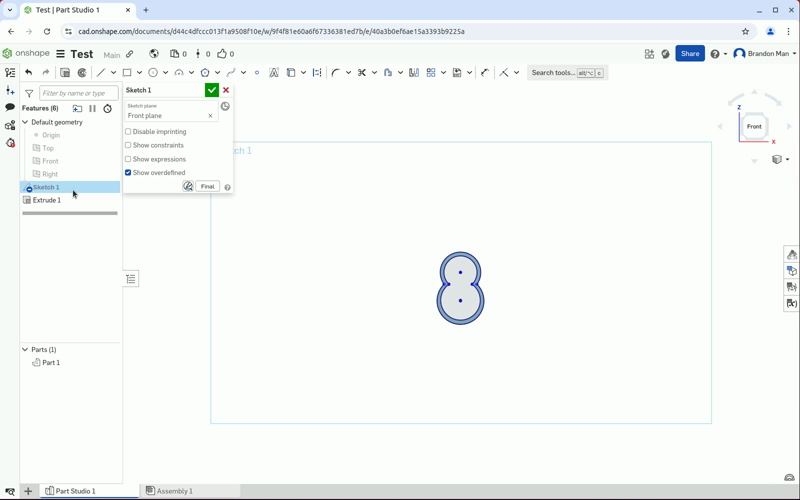
mouse_move(229, 92)
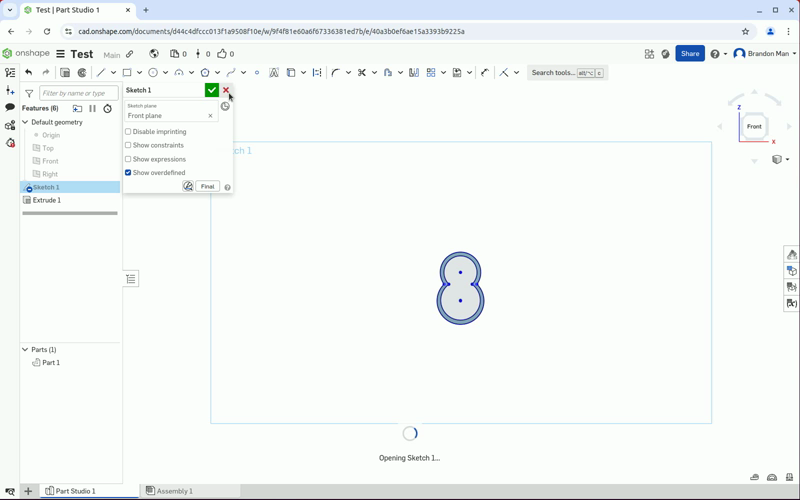
click(229, 92)
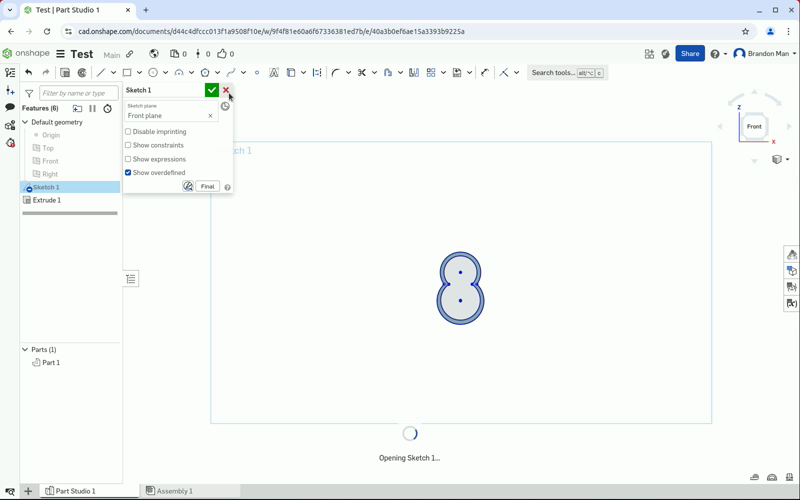
key(shift+s)
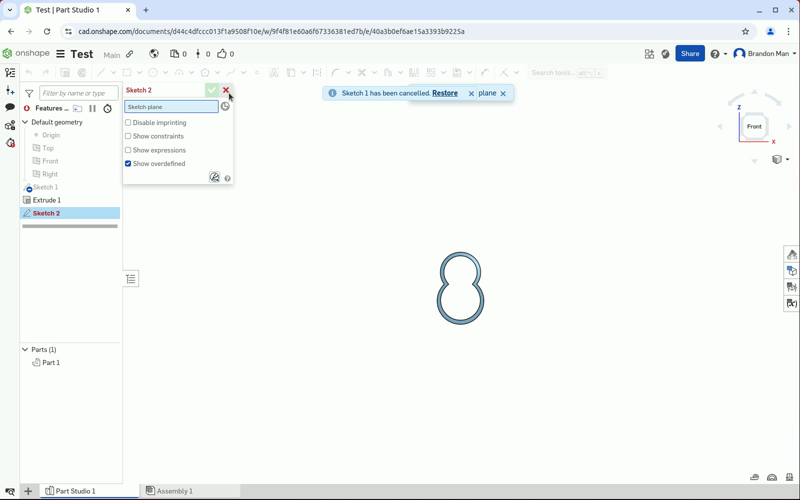
mouse_move(73, 163)
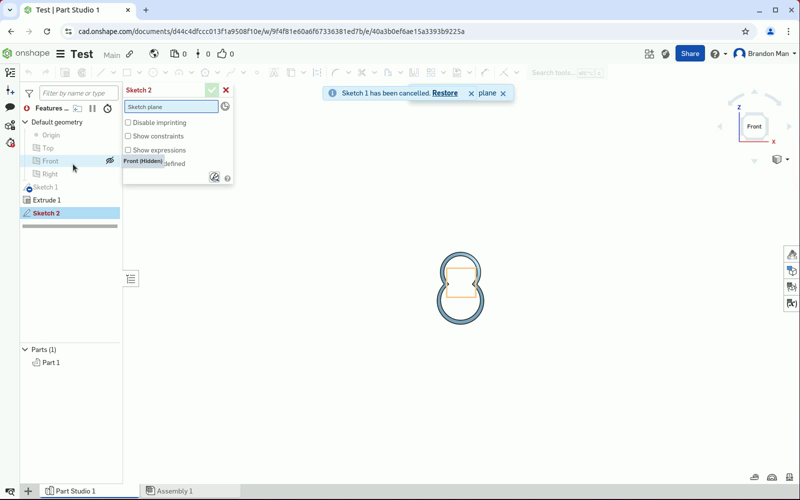
click(73, 163)
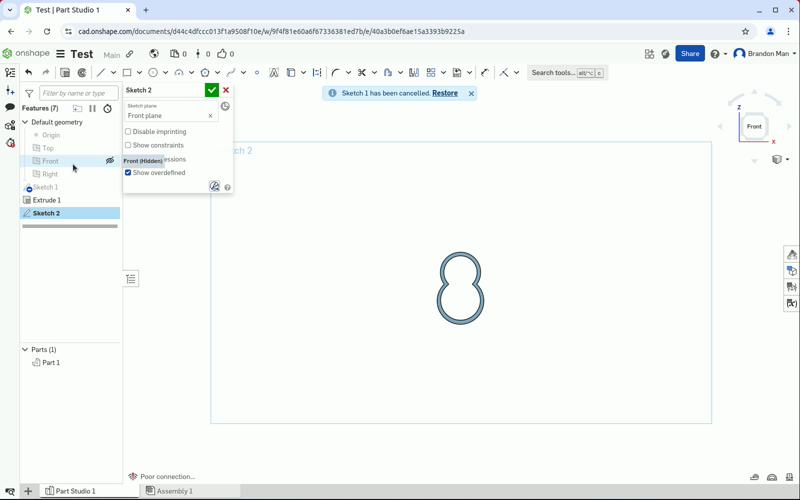
mouse_move(73, 352)
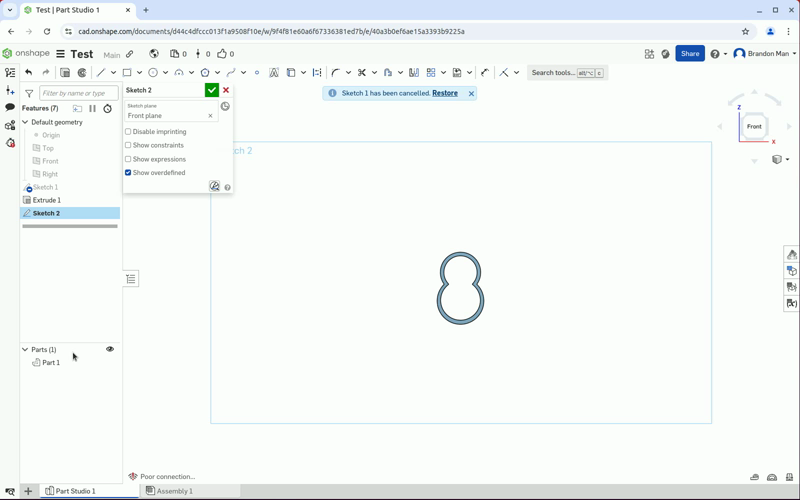
key(y)
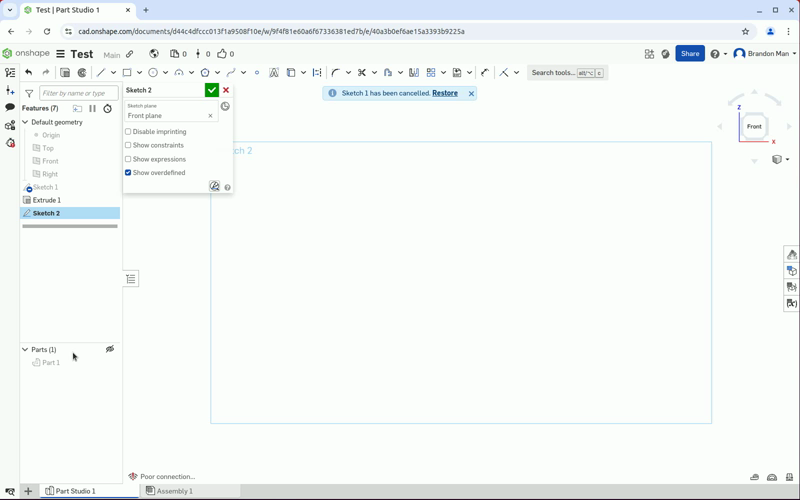
key(l)
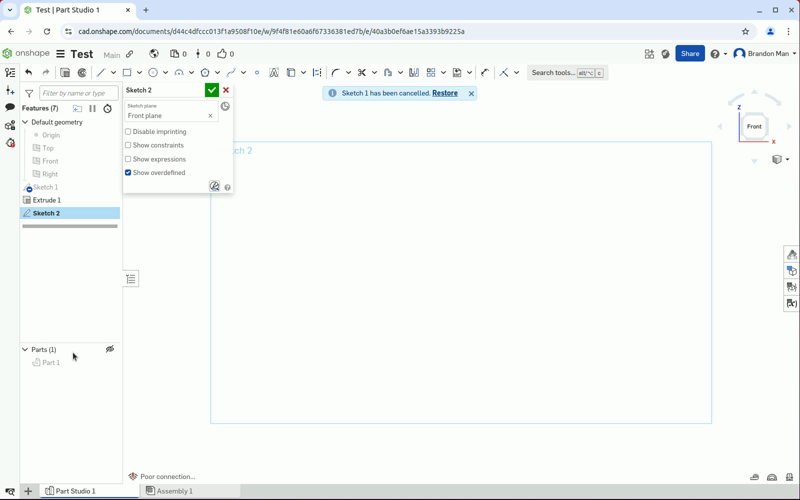
key_down(shift)
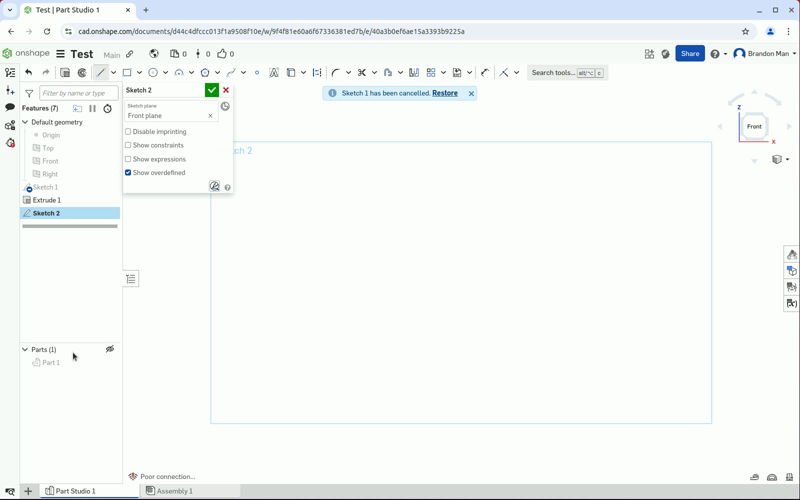
mouse_move(365, 347)
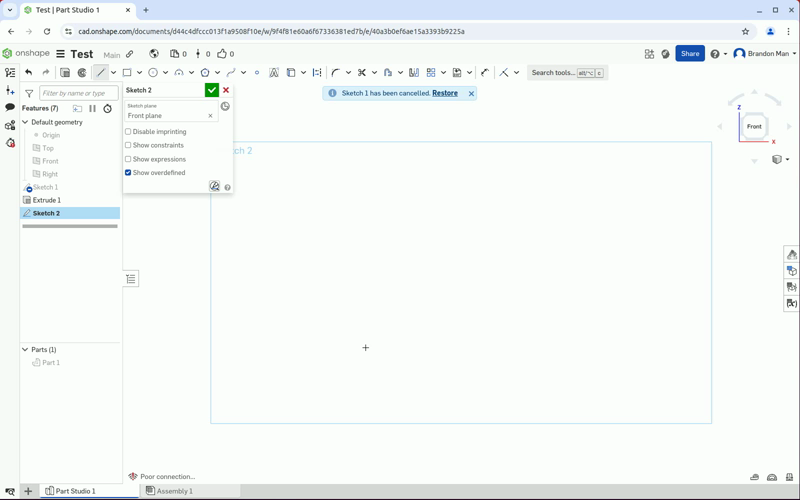
click(365, 347)
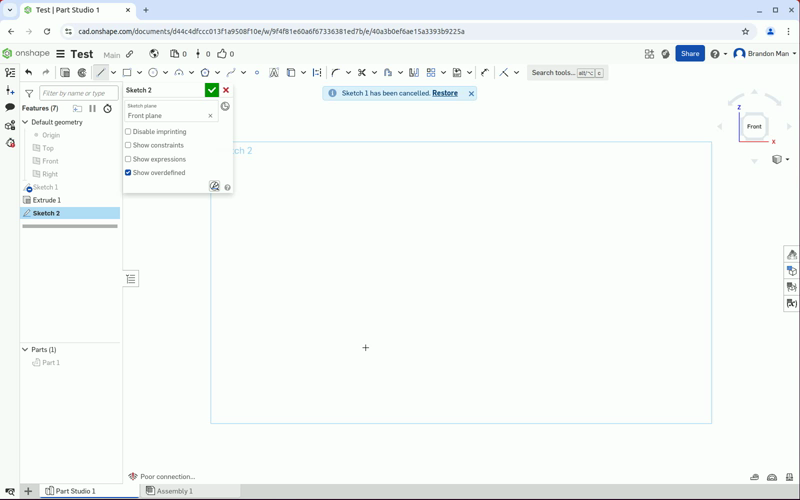
key_up(shift)
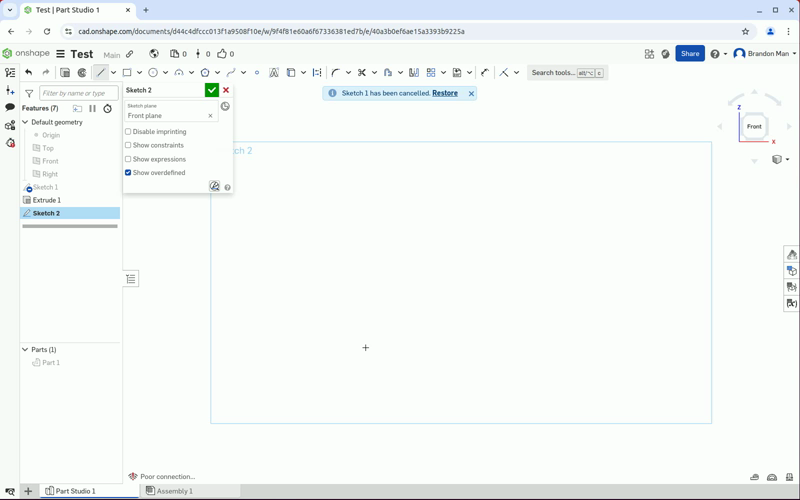
key_down(shift)
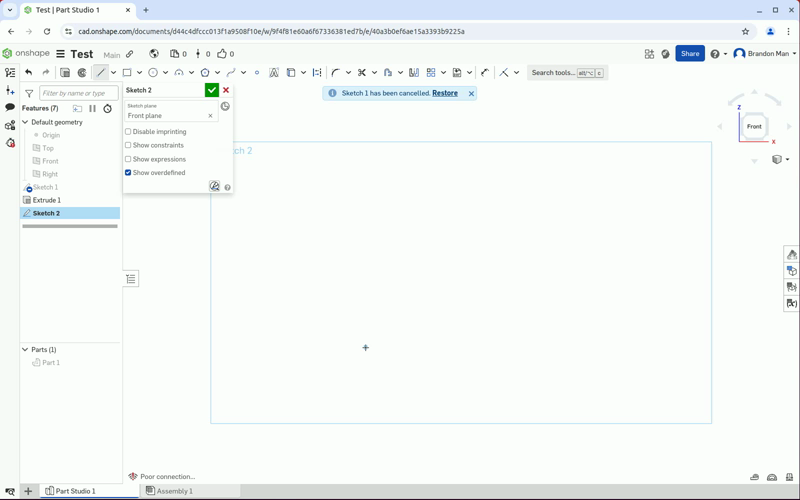
mouse_move(572, 347)
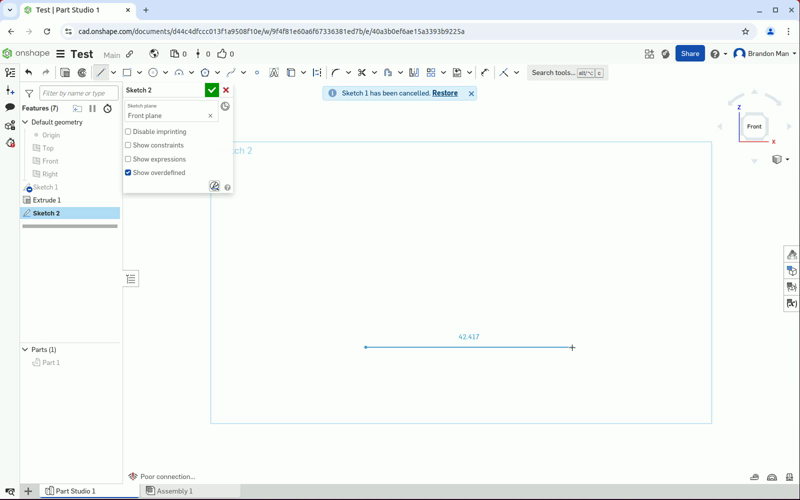
click(572, 347)
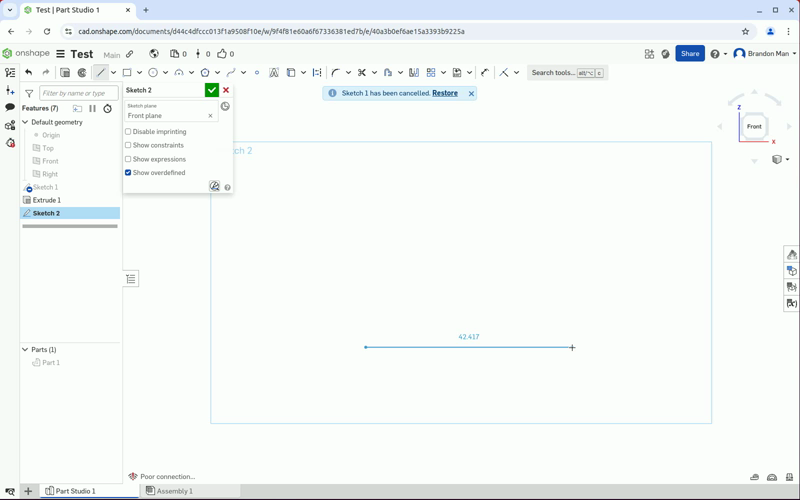
key_up(shift)
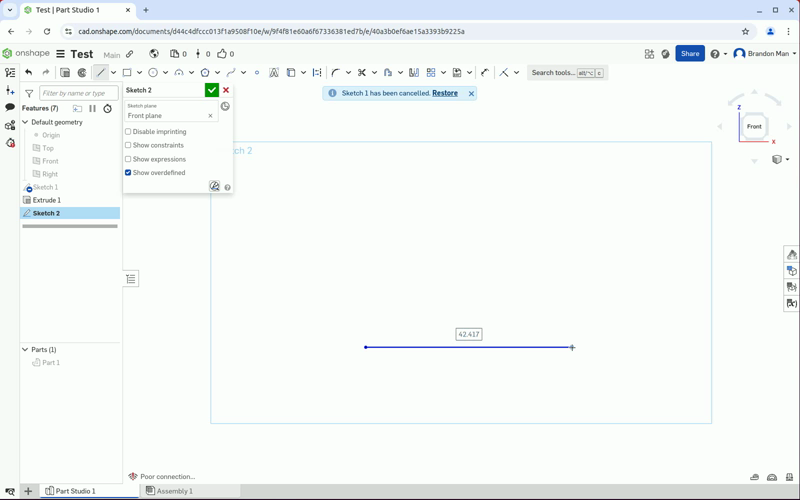
key_down(shift)
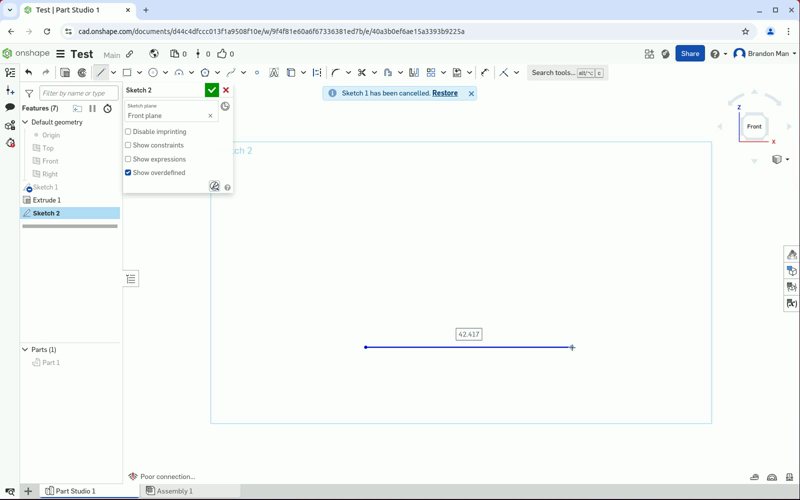
mouse_move(572, 221)
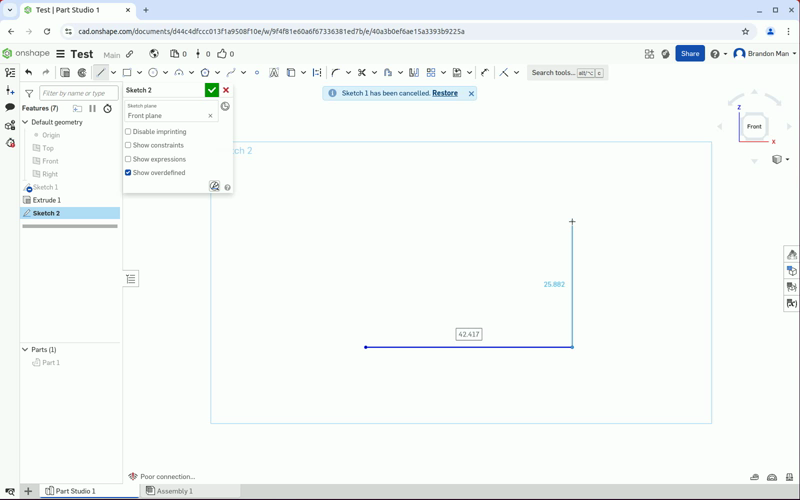
click(572, 221)
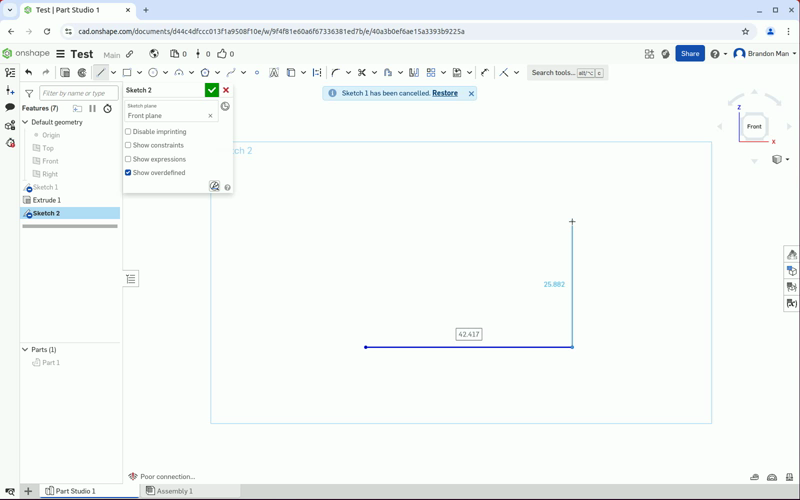
key_up(shift)
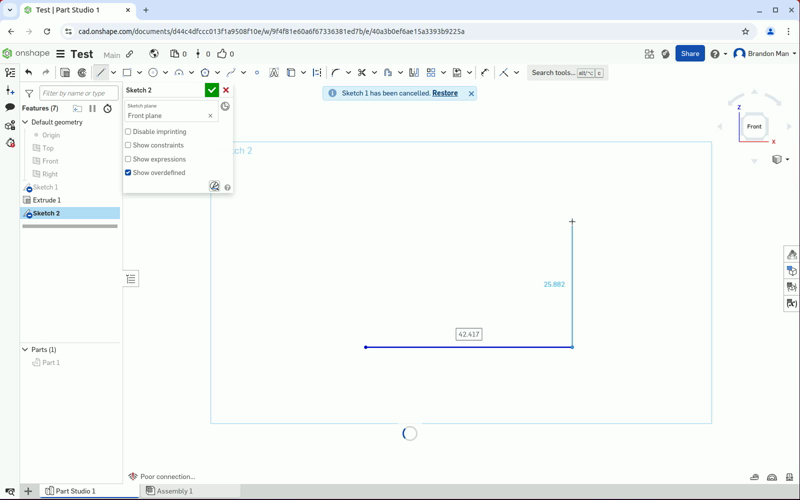
key_down(shift)
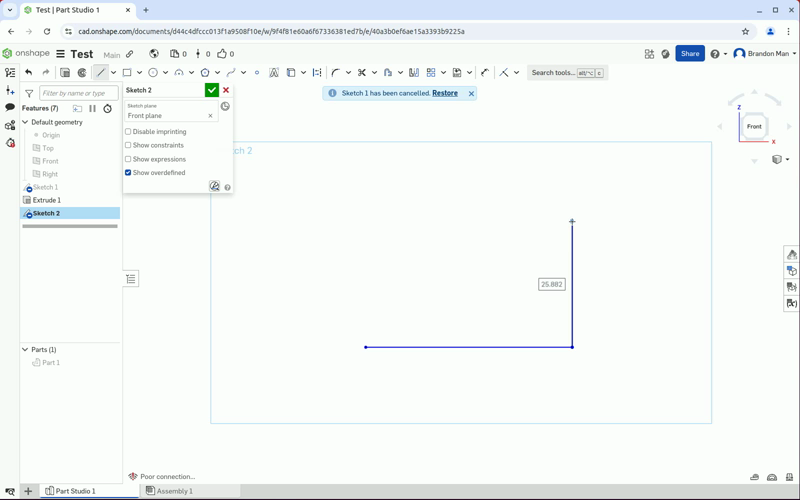
mouse_move(365, 221)
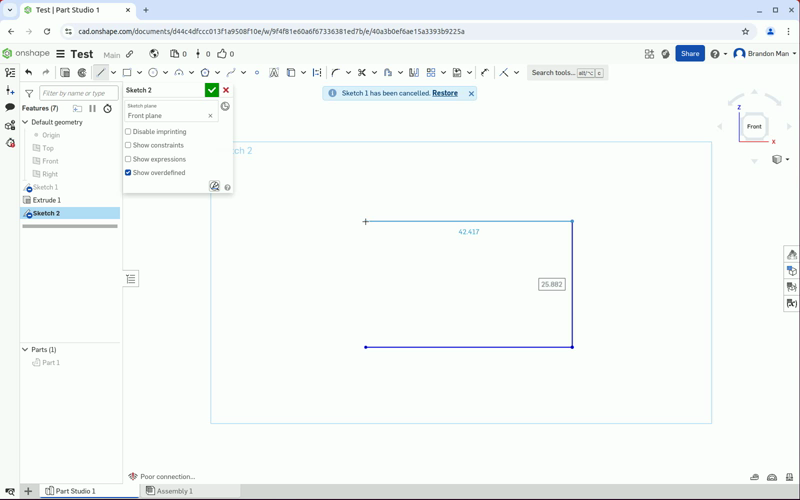
click(365, 221)
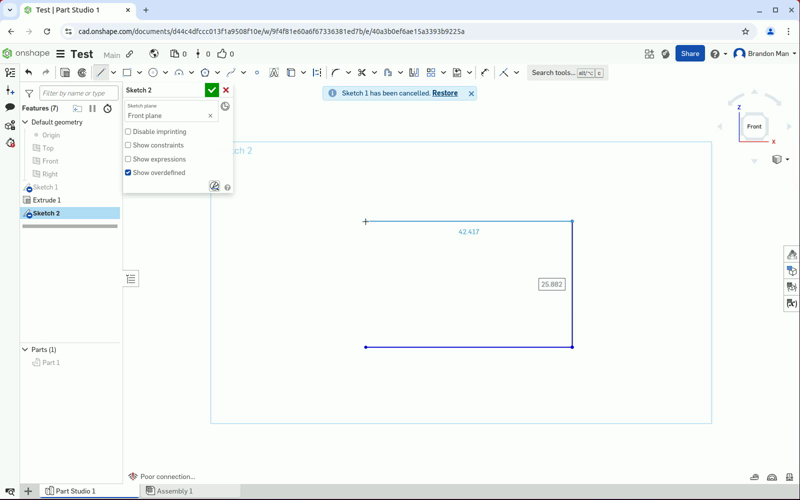
key_up(shift)
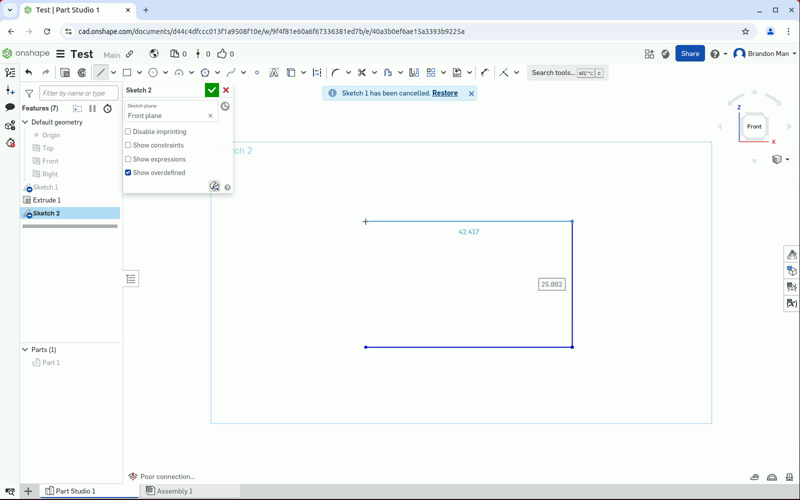
key_down(shift)
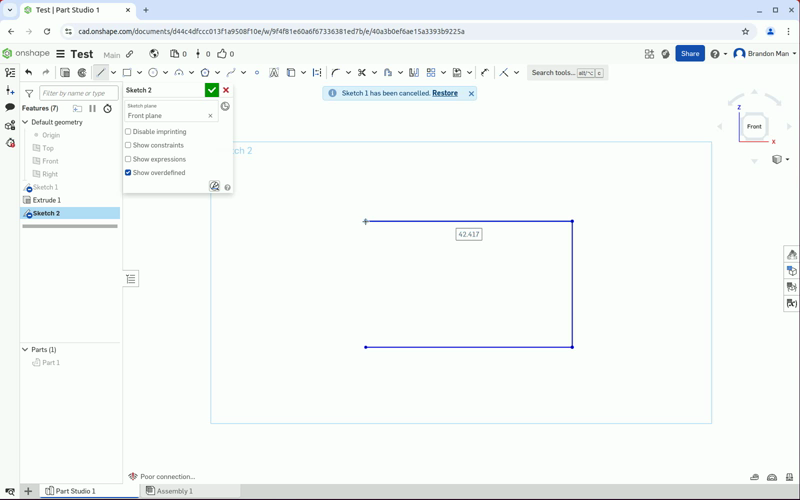
mouse_move(365, 347)
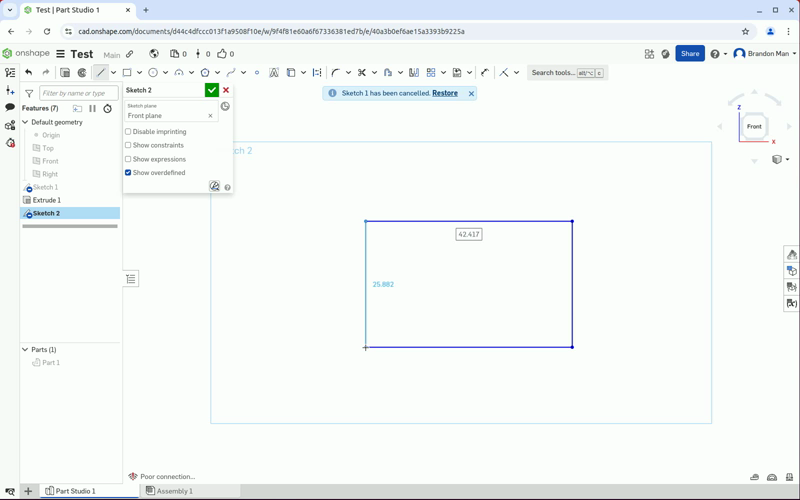
key_up(shift)
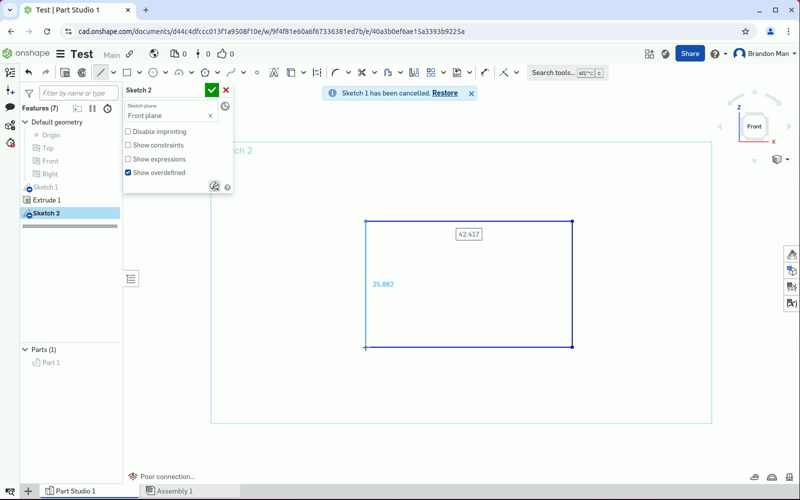
click(365, 347)
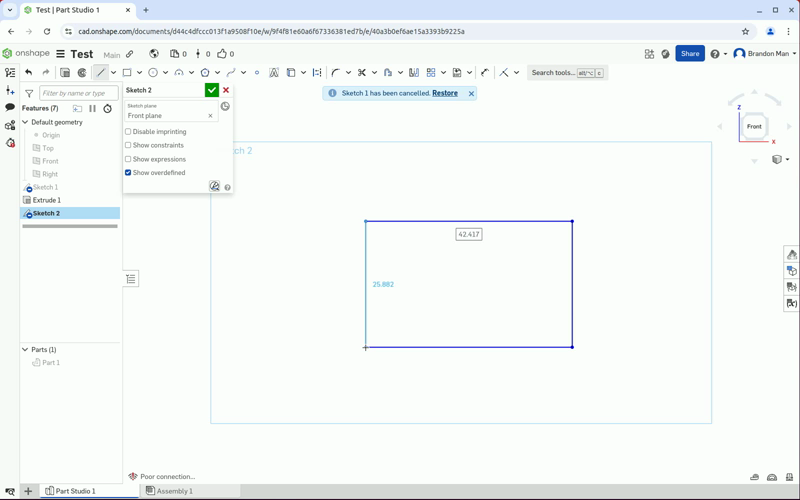
key(esc)
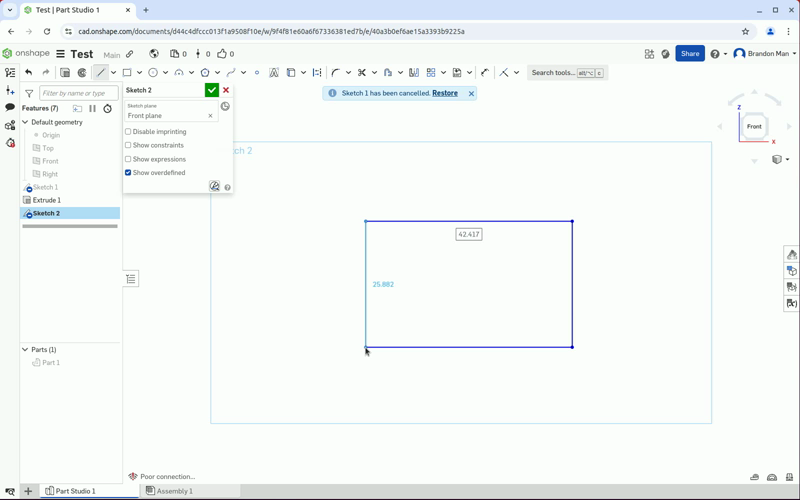
key(a)
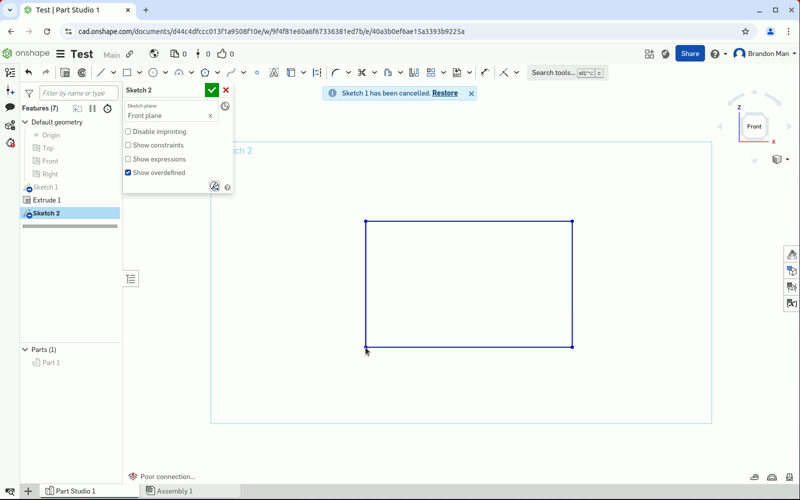
key_down(shift)
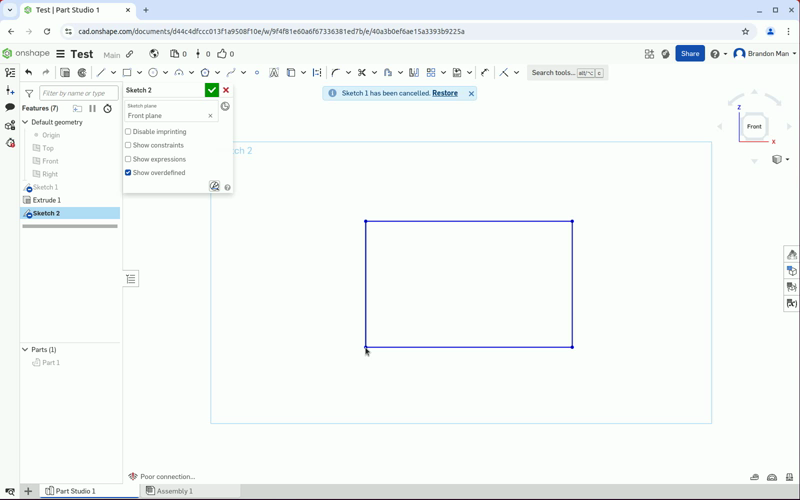
mouse_move(444, 284)
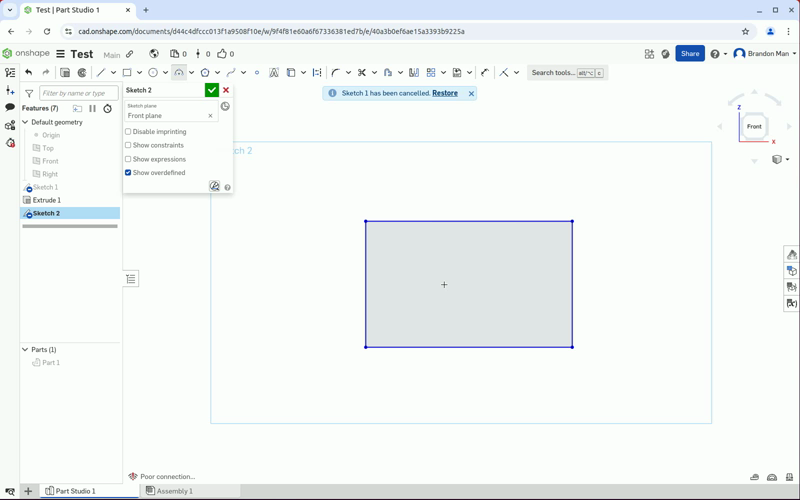
click(444, 284)
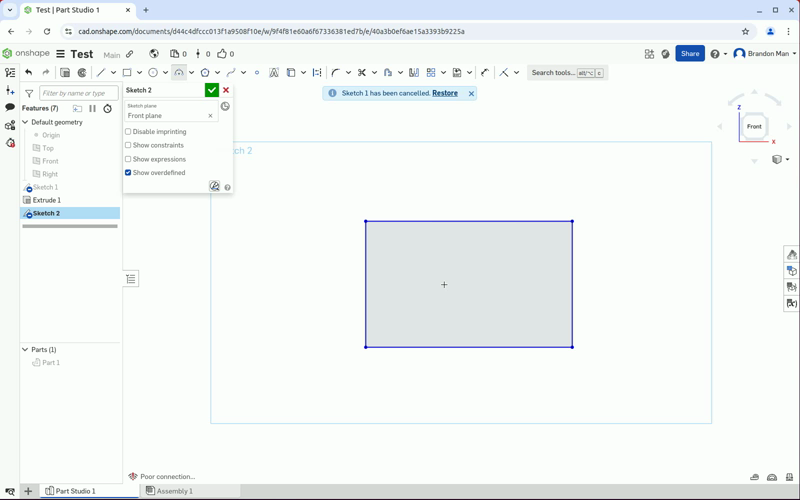
key_up(shift)
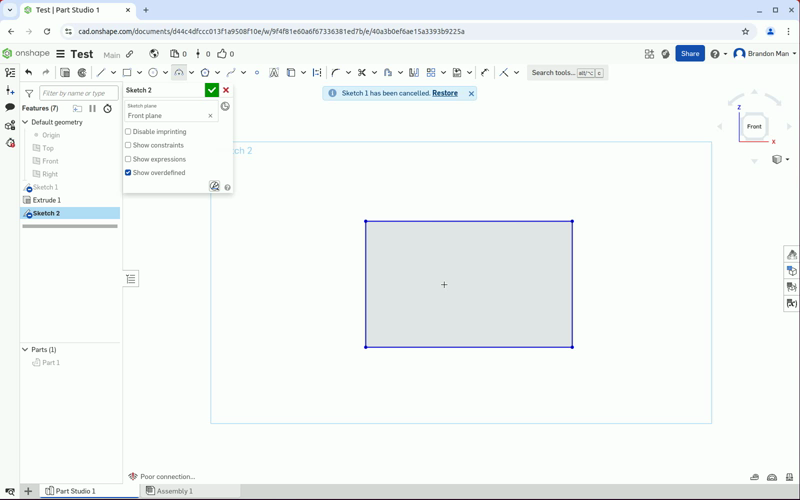
key_down(shift)
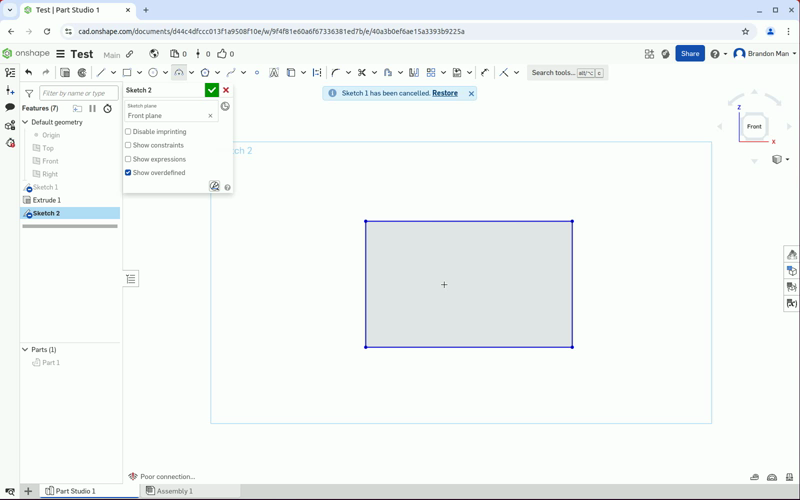
mouse_move(476, 284)
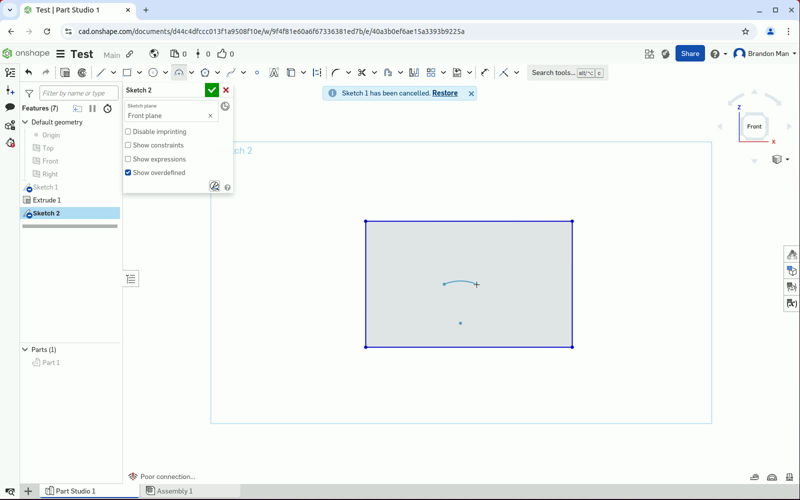
click(476, 284)
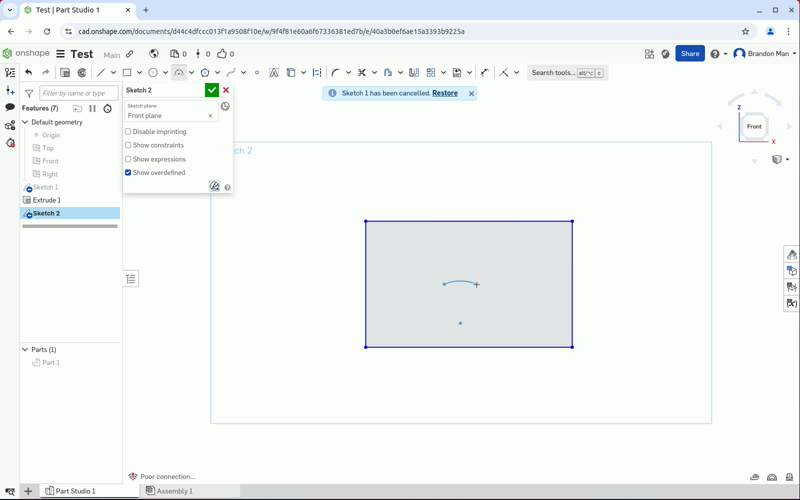
mouse_move(460, 324)
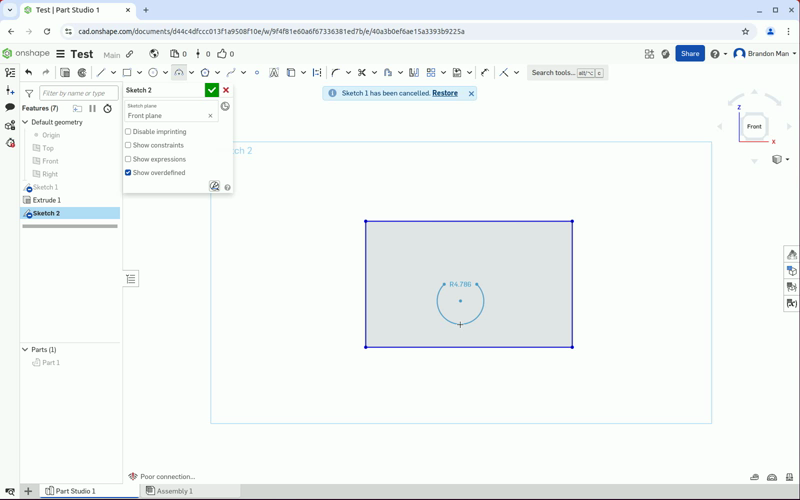
click(460, 324)
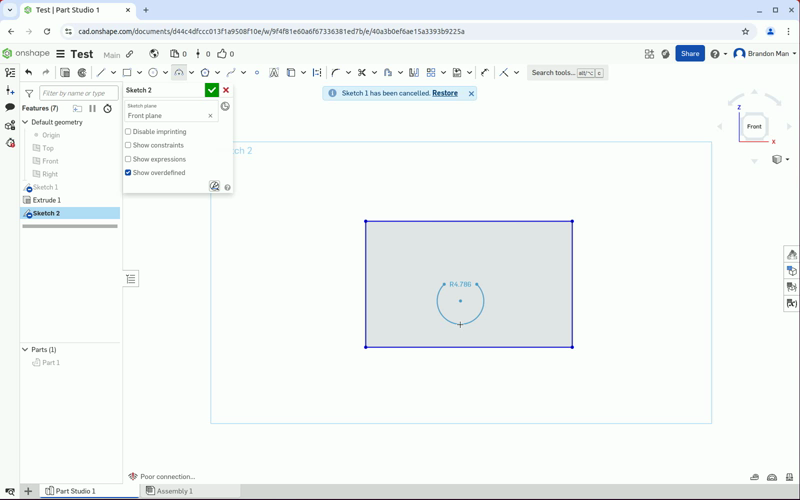
key_up(shift)
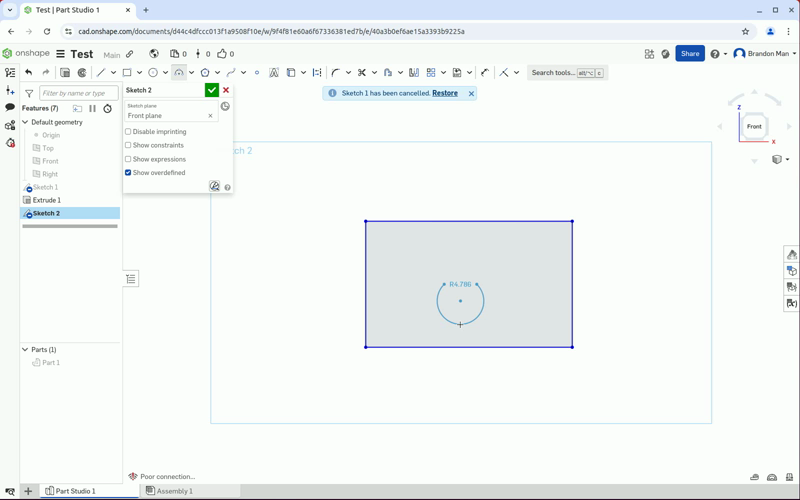
mouse_move(476, 284)
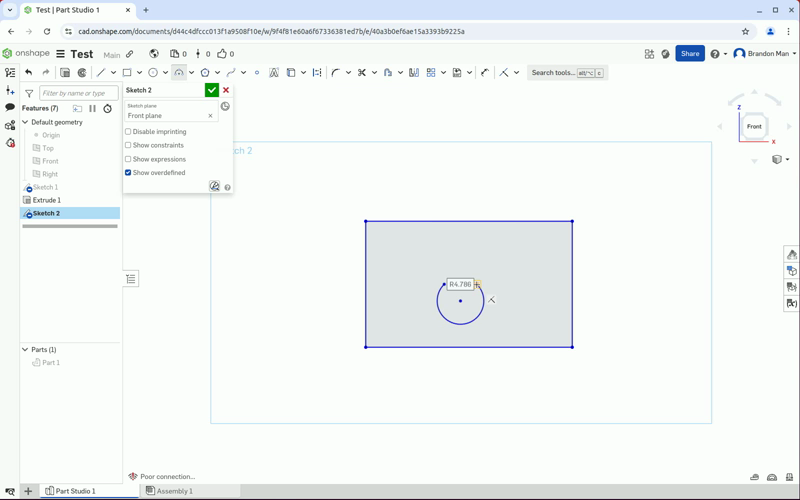
click(476, 284)
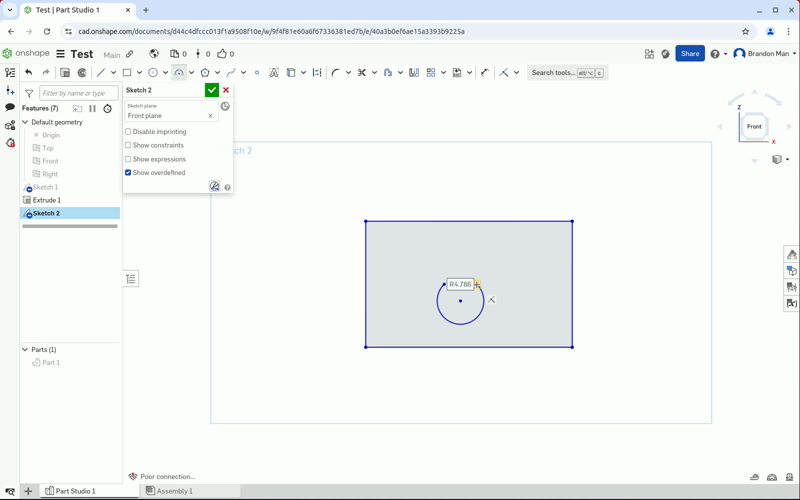
mouse_move(444, 284)
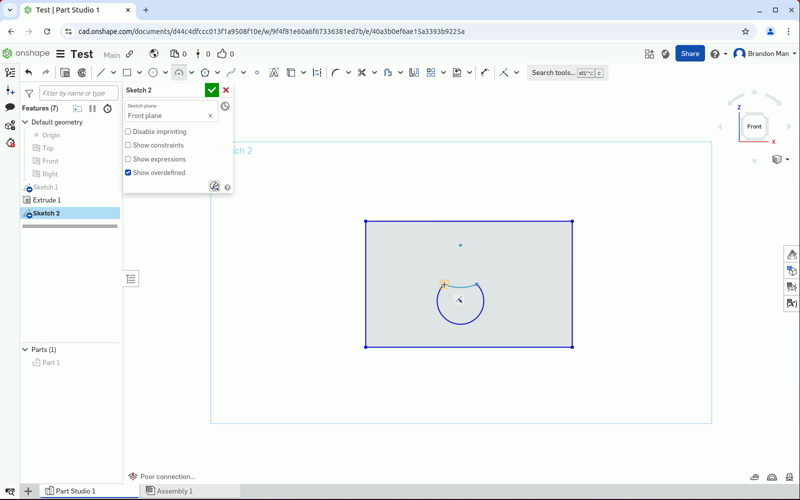
click(444, 284)
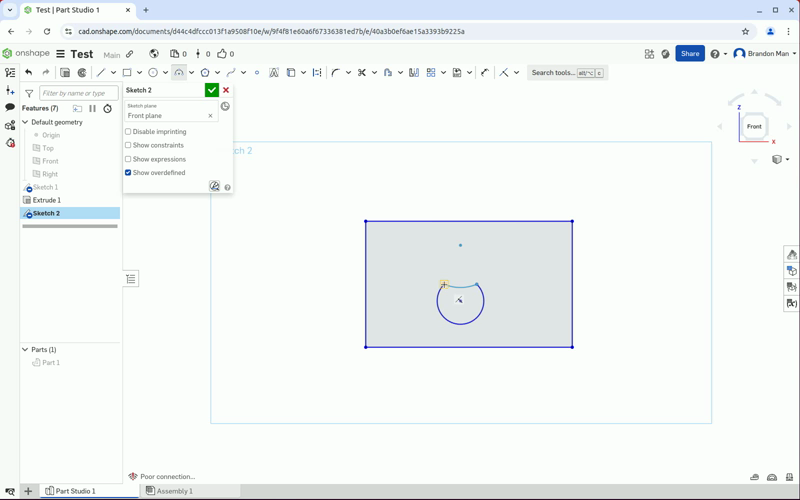
key_down(shift)
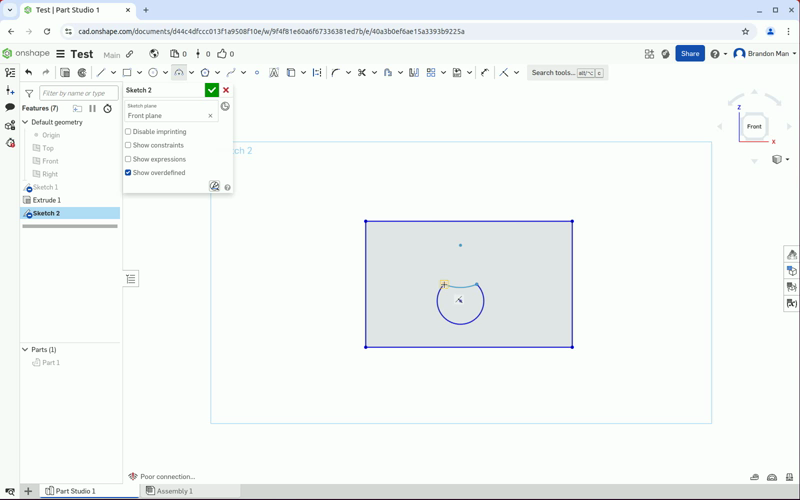
mouse_move(460, 252)
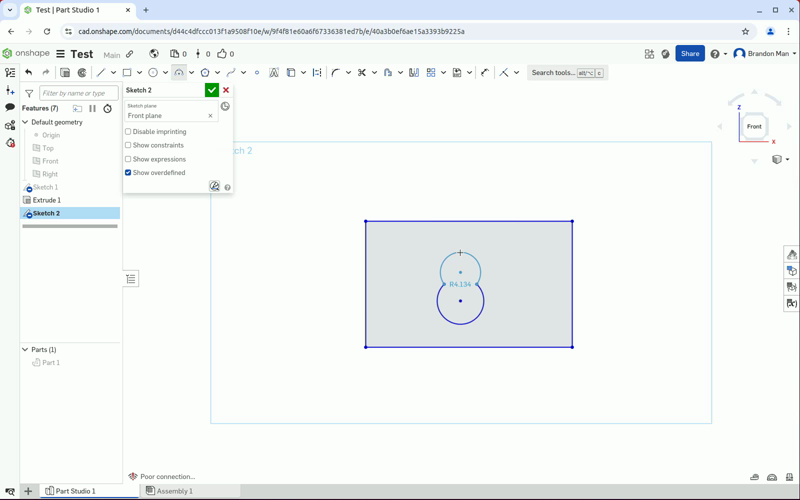
click(460, 252)
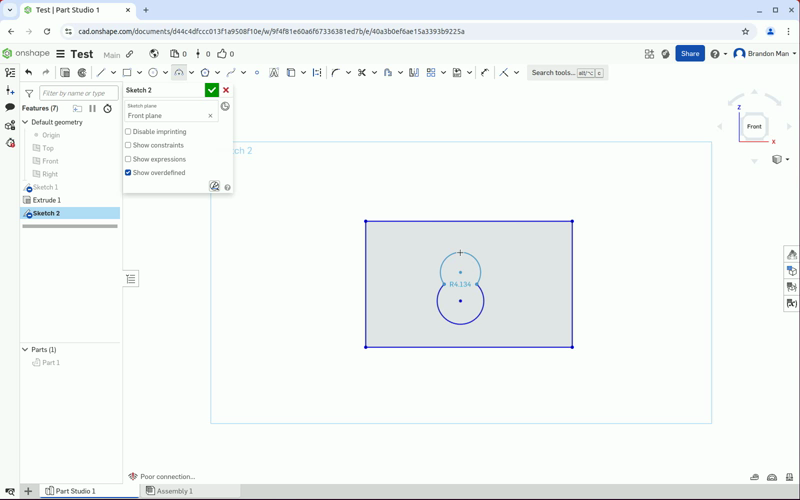
key_up(shift)
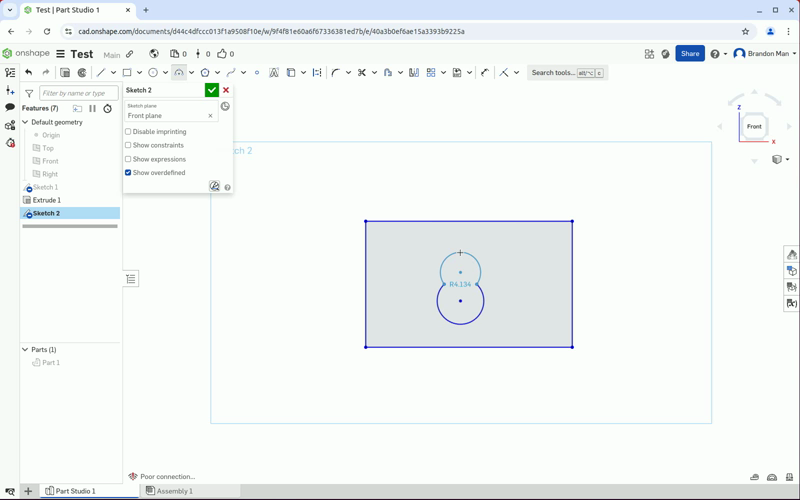
key(esc)
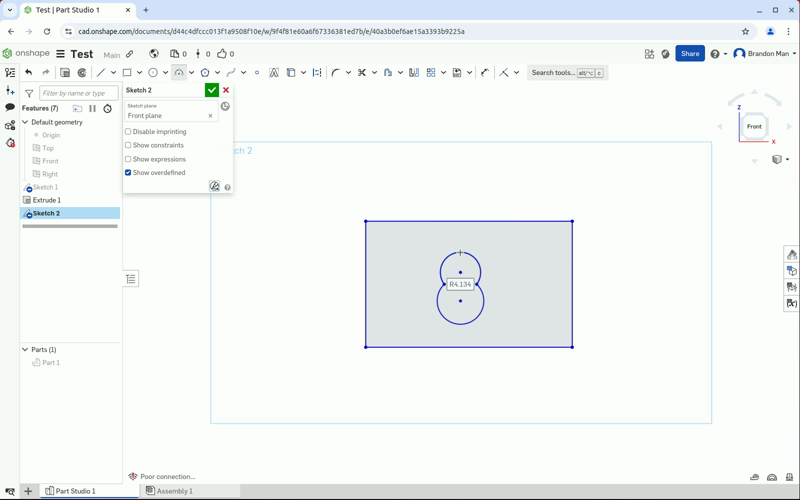
mouse_move(515, 285)
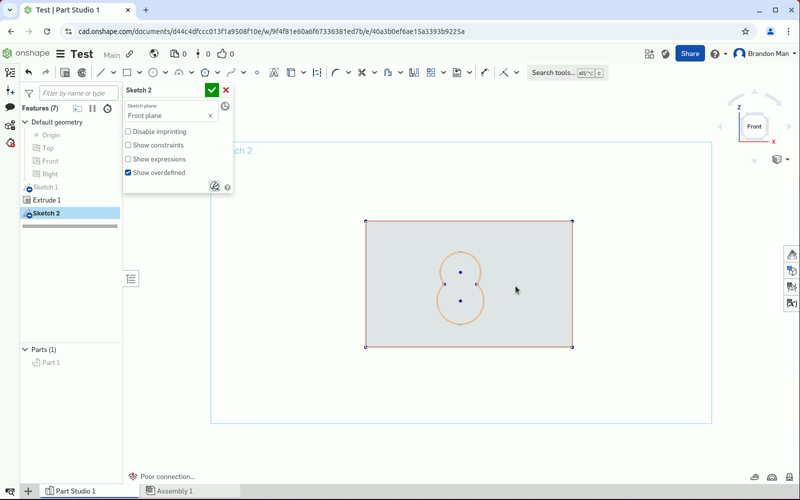
click(515, 285)
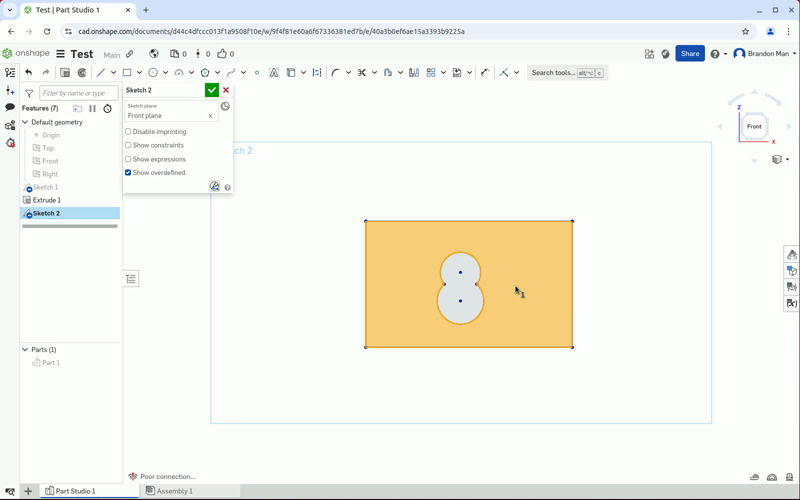
mouse_move(73, 352)
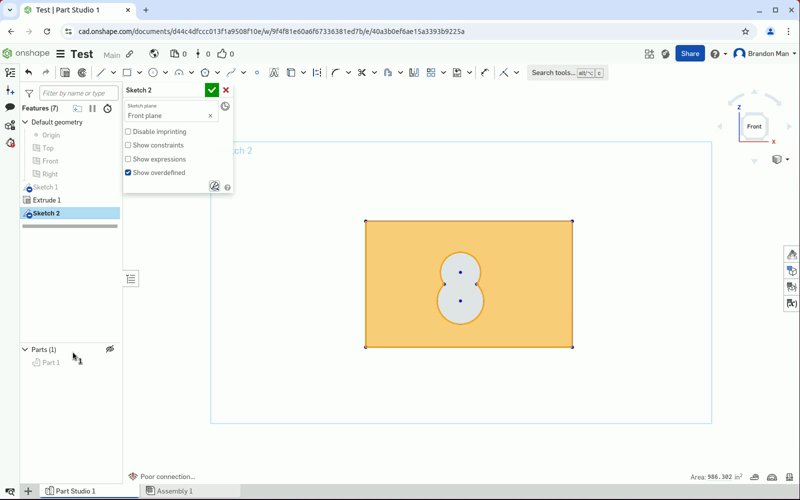
key(shift+y)
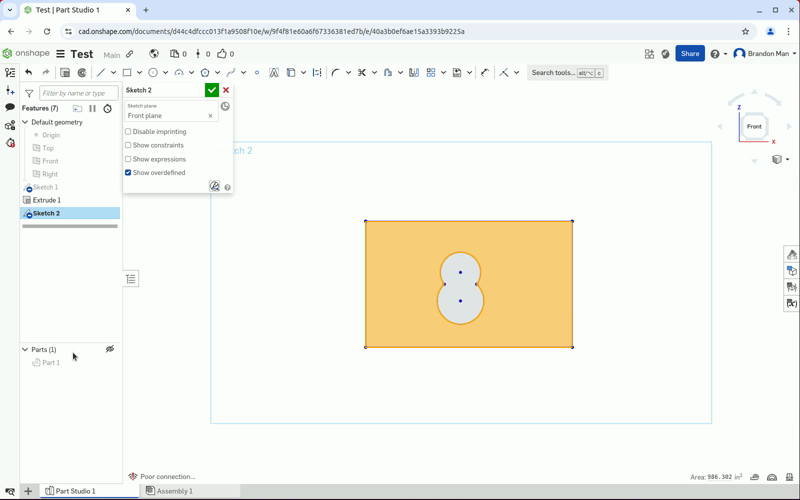
key(shift+e)
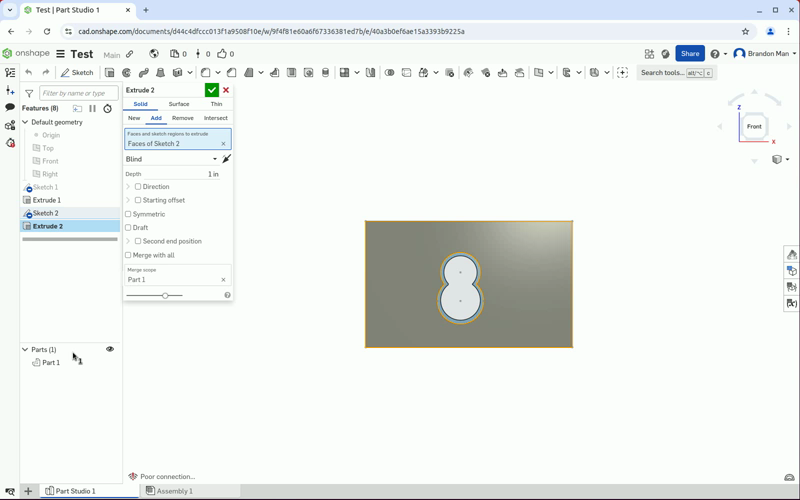
mouse_move(143, 106)
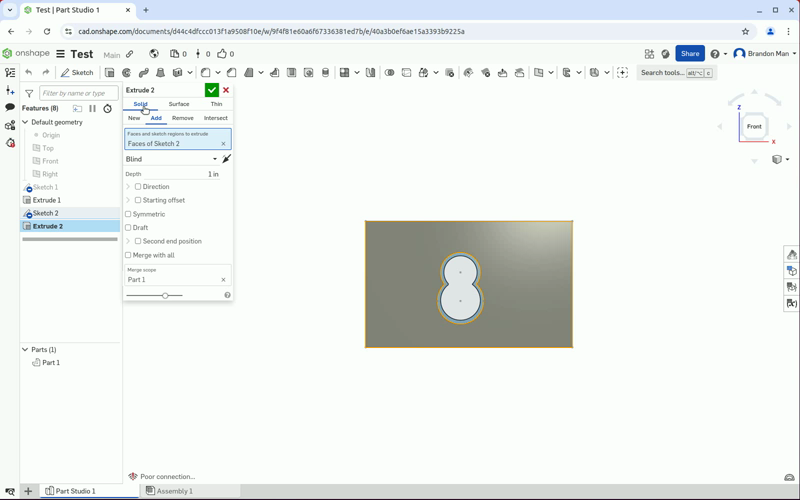
click(143, 106)
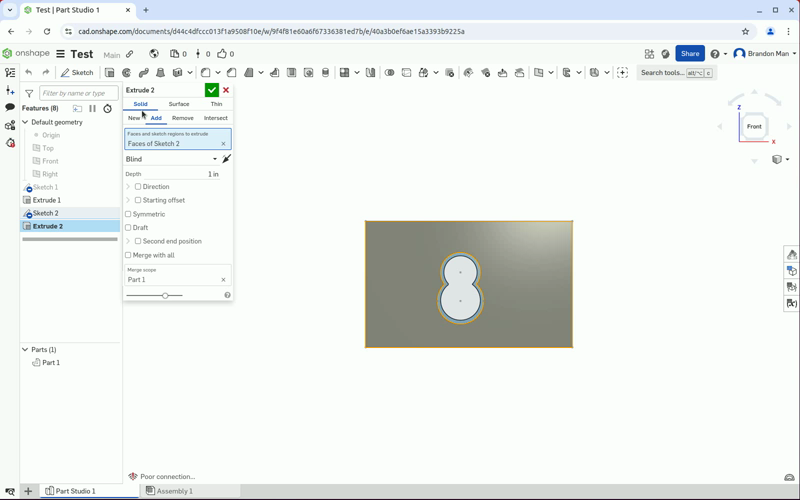
mouse_move(137, 120)
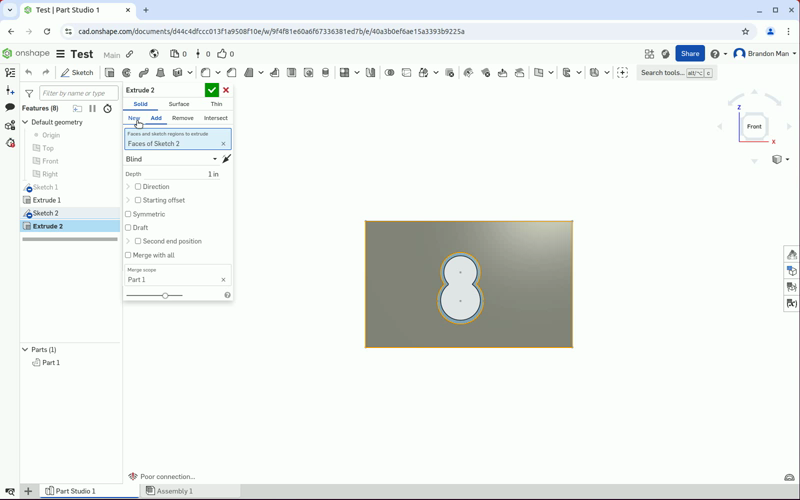
click(137, 120)
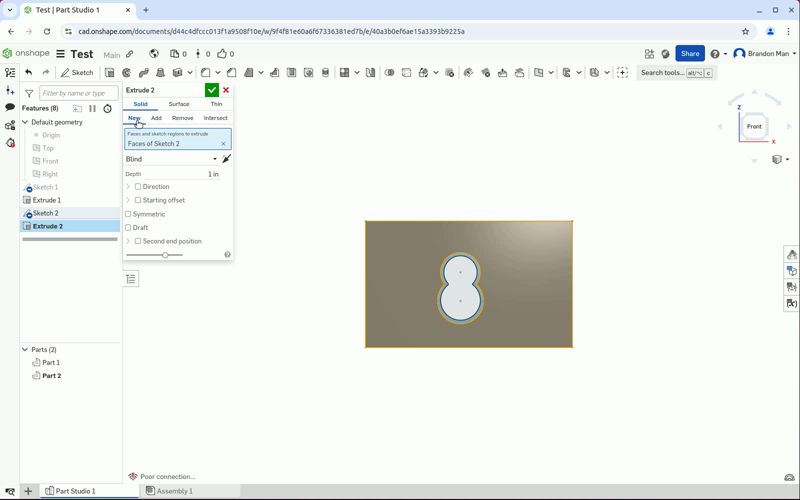
key(tab, 4)
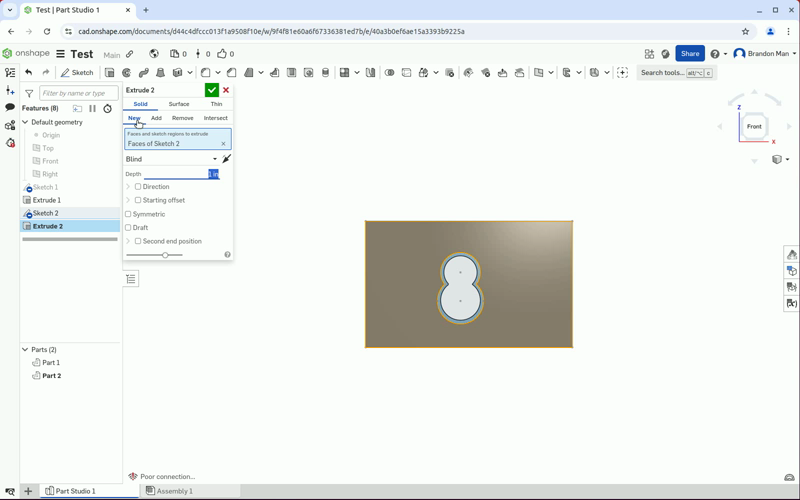
text(1.444)
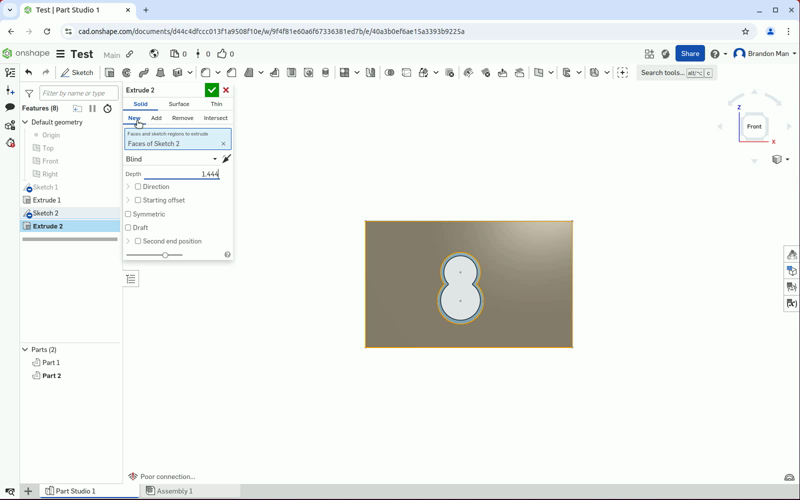
key(tab, 3)
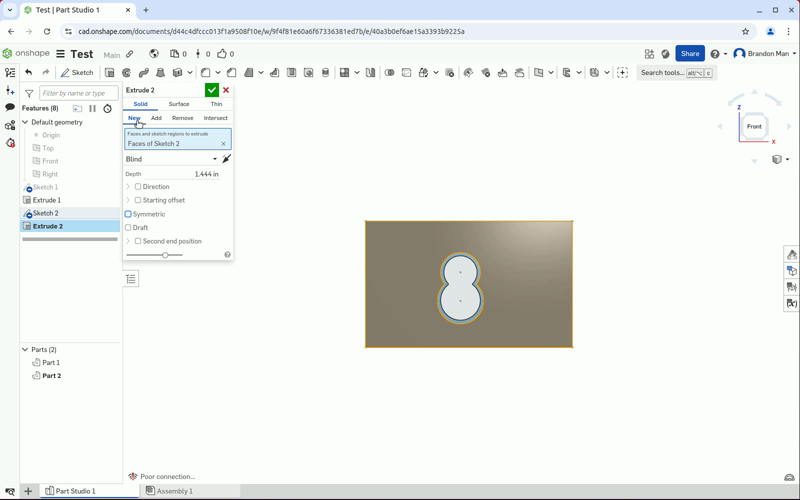
key(space)
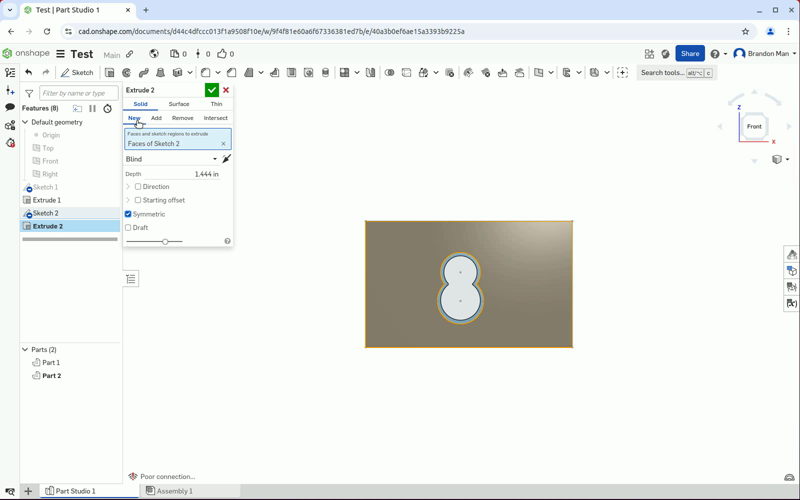
key(enter)
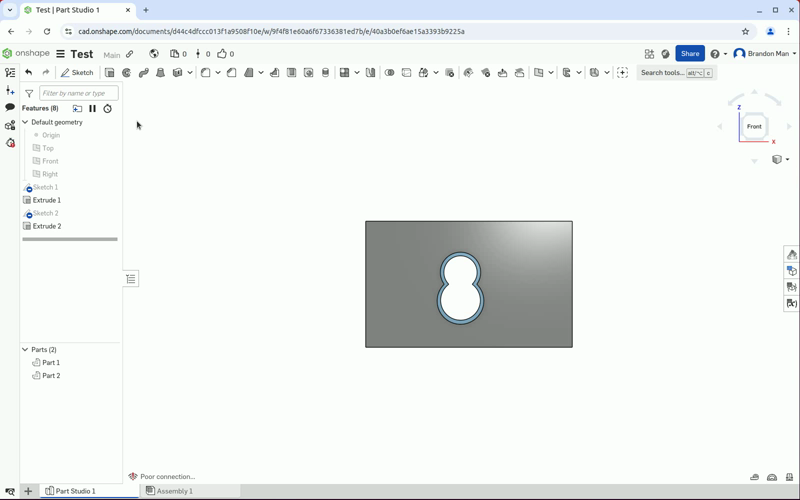
key(shift+h)
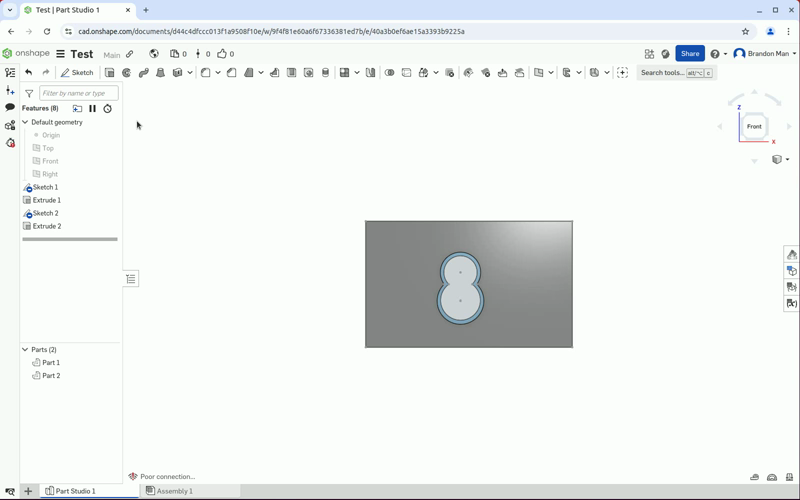
key(shift+h)
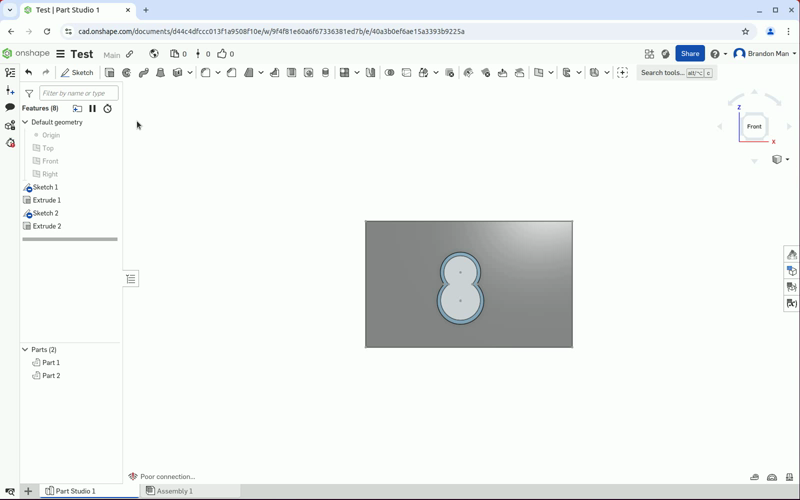
key(shift+7)
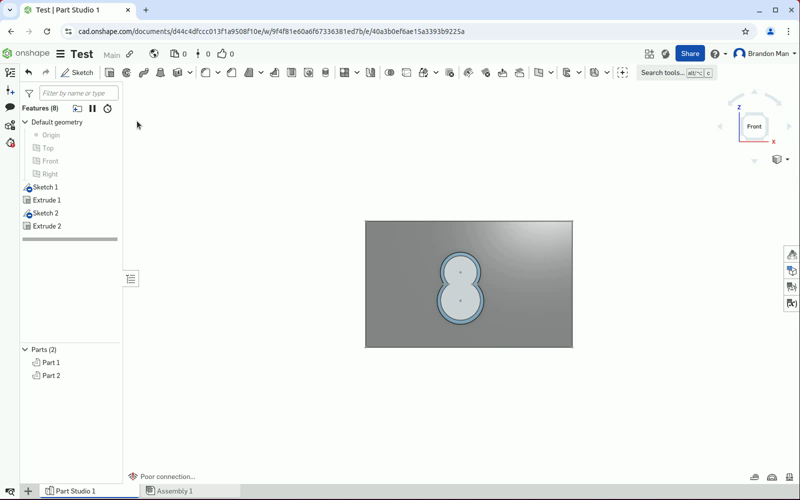
key(left, 2)
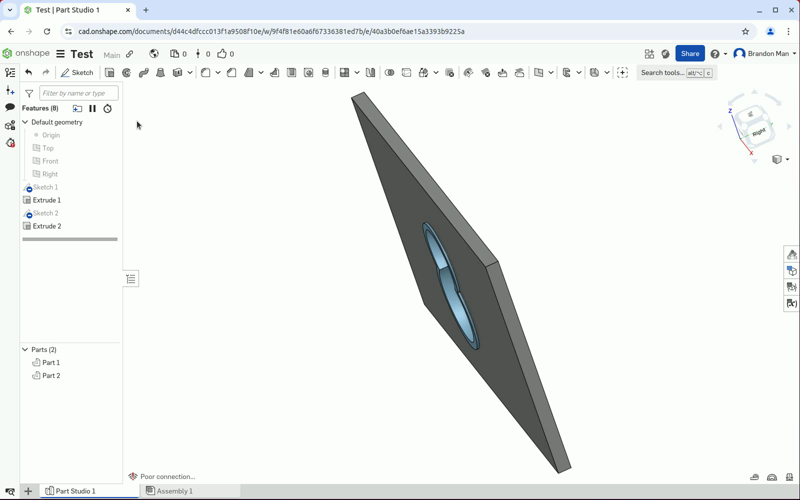
key(down, 2)
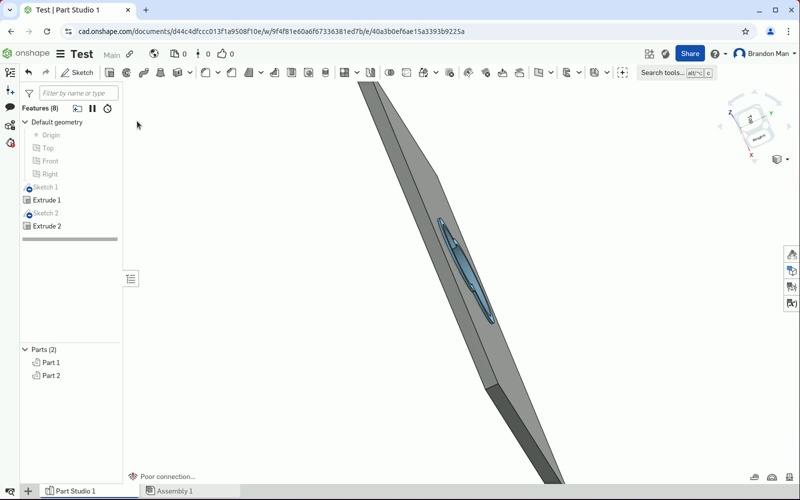
key(up, 2)
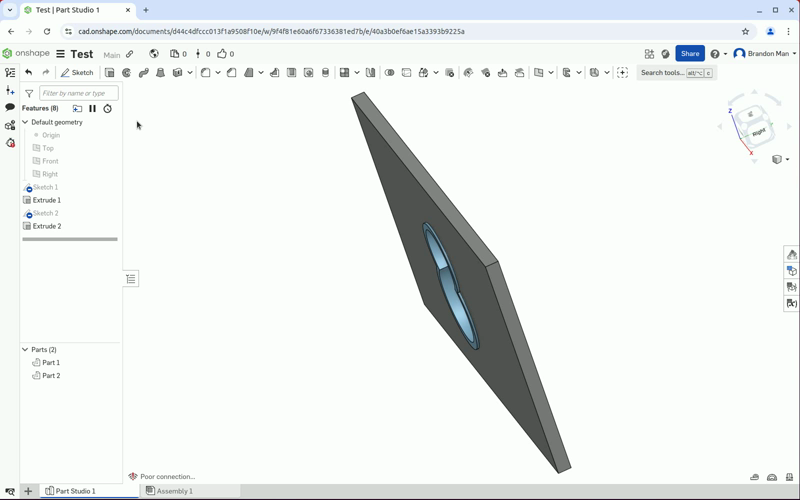
key(right, 2)
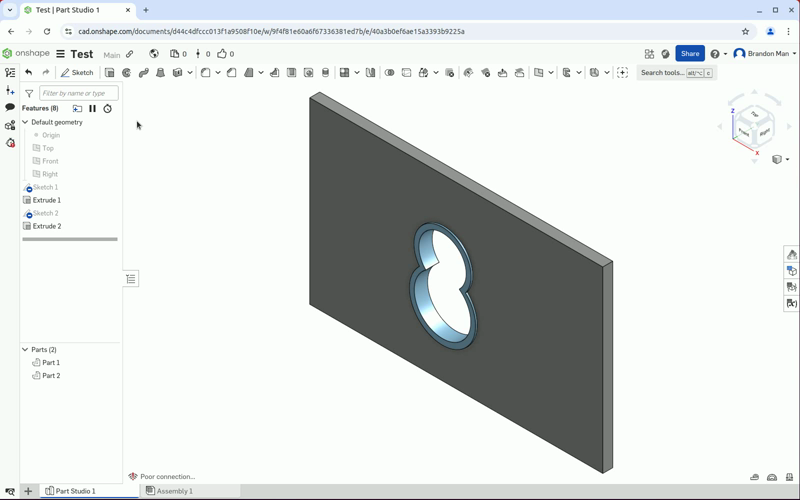
mouse_move(73, 189)
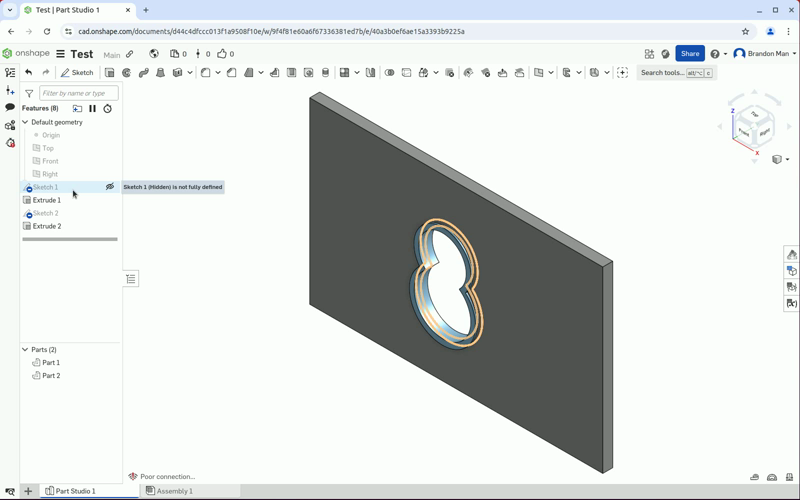
click(73, 189)